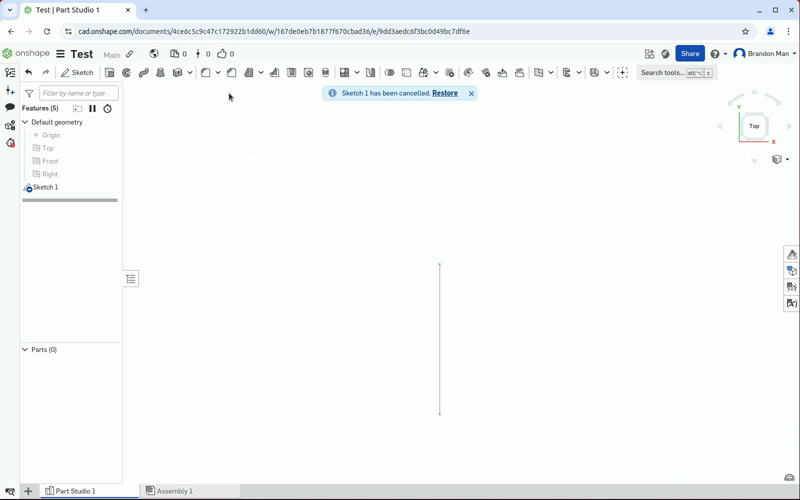
key(shift+h)
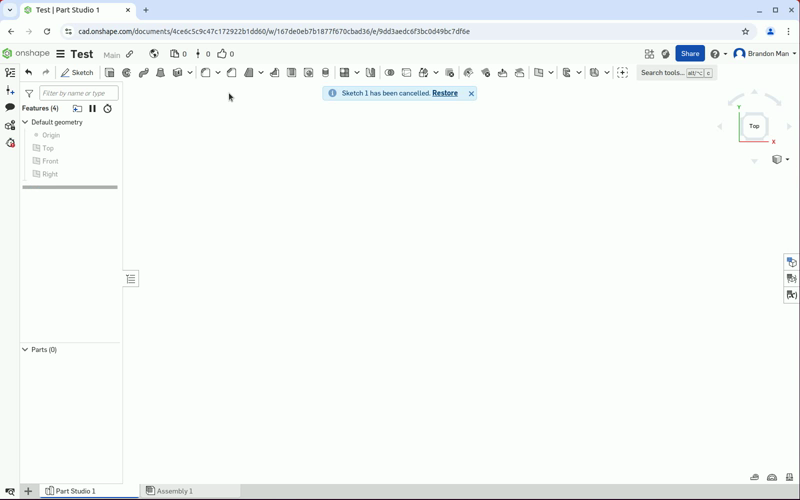
mouse_move(73, 352)
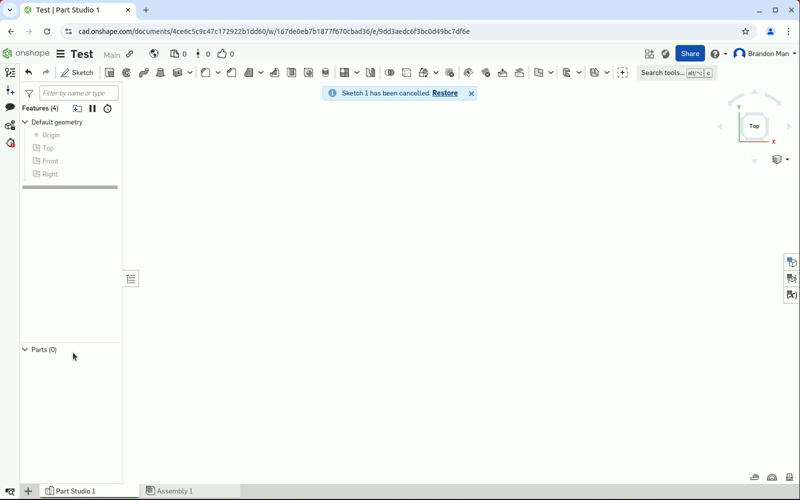
key(y)
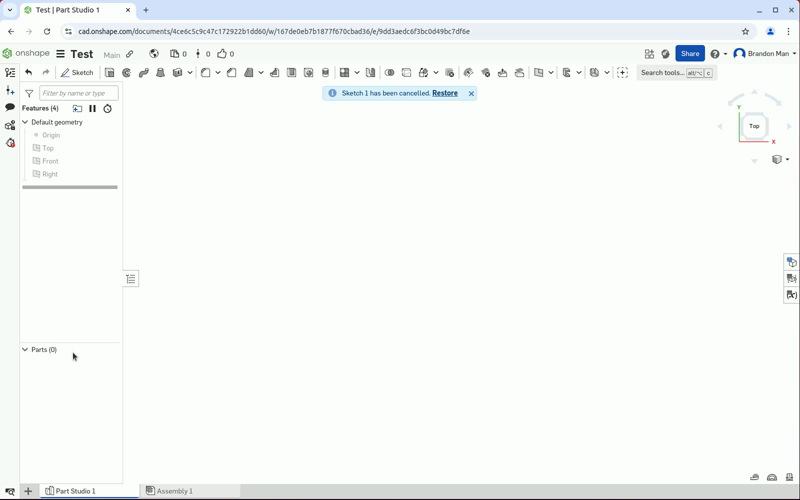
key(shift+p)
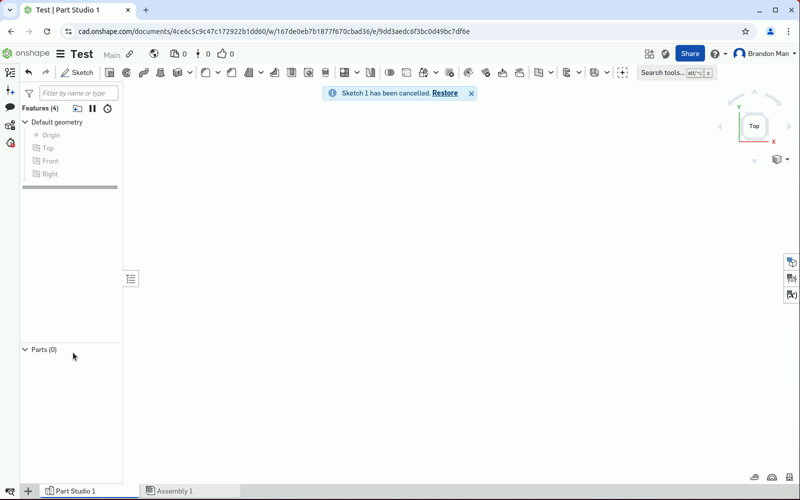
key(space)
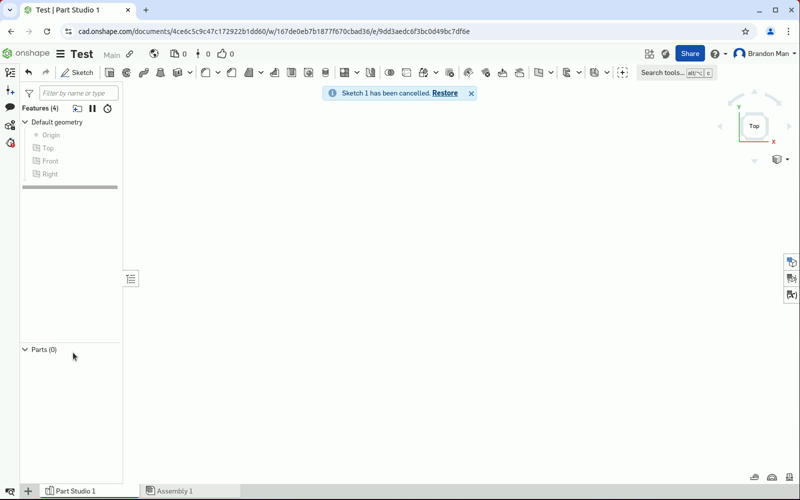
key_down(shift)
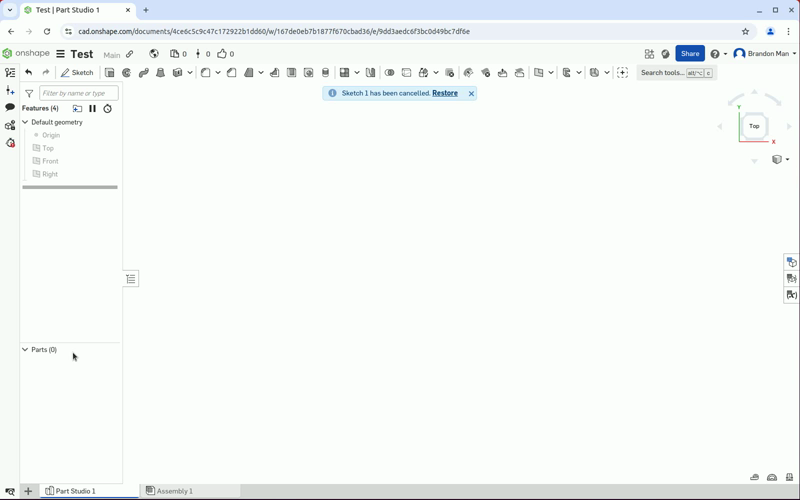
key(up)
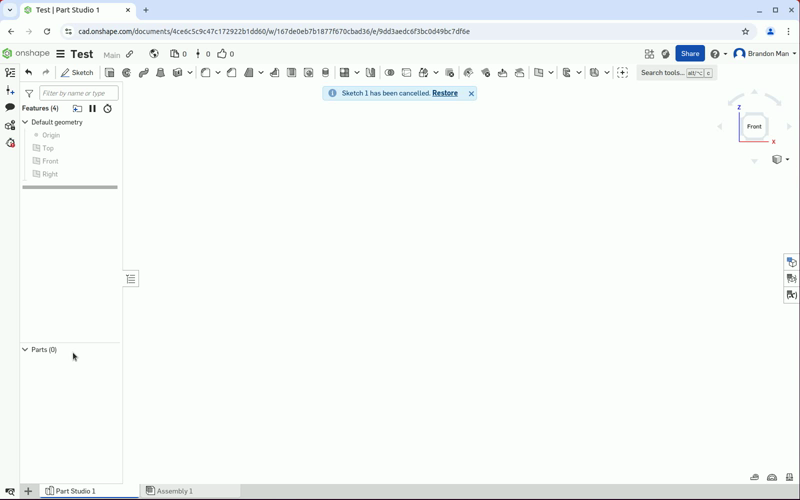
key_up(shift)
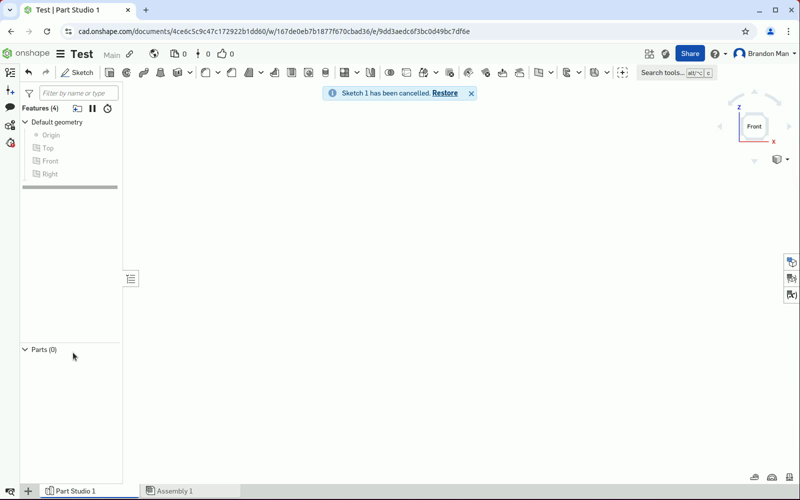
mouse_move(73, 352)
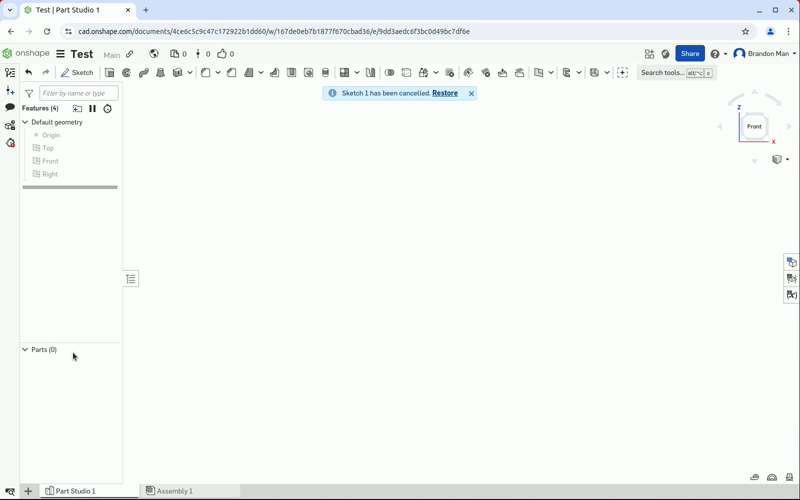
key(shift+y)
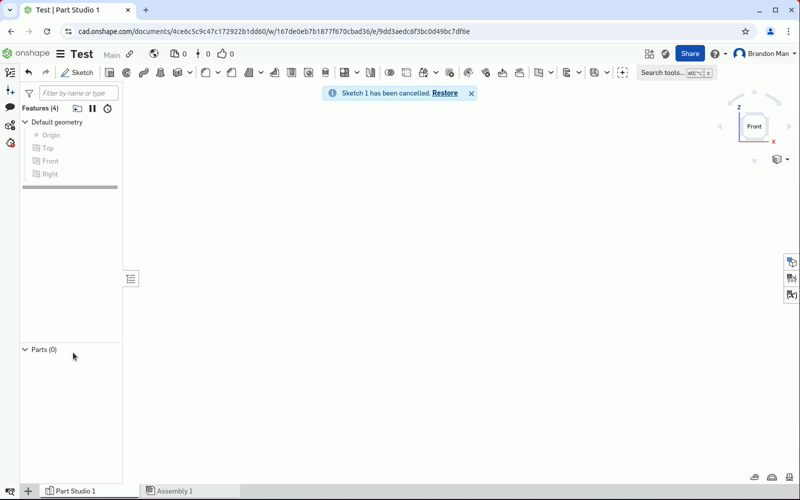
key(shift+s)
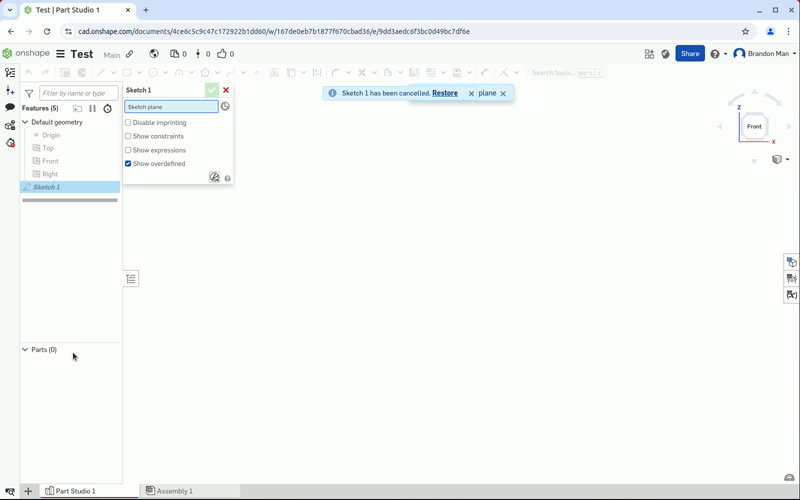
mouse_move(73, 163)
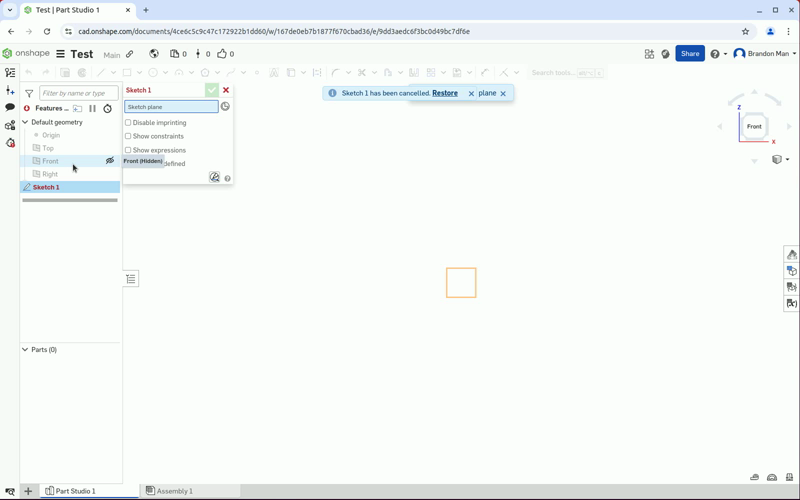
click(73, 163)
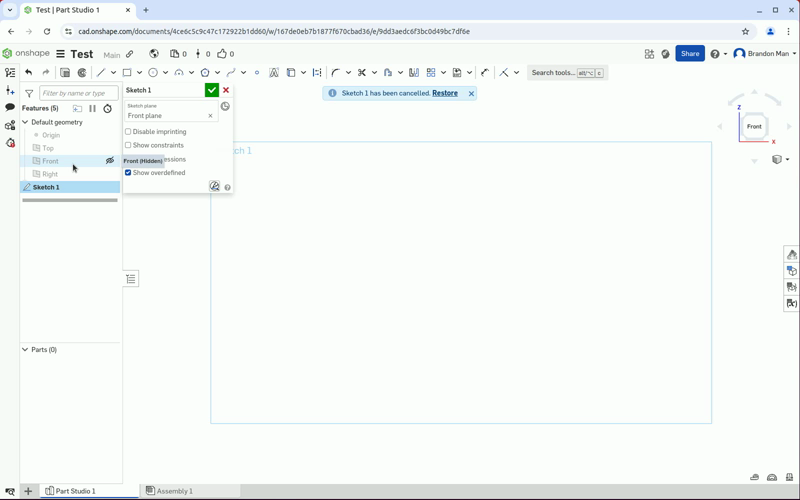
mouse_move(73, 352)
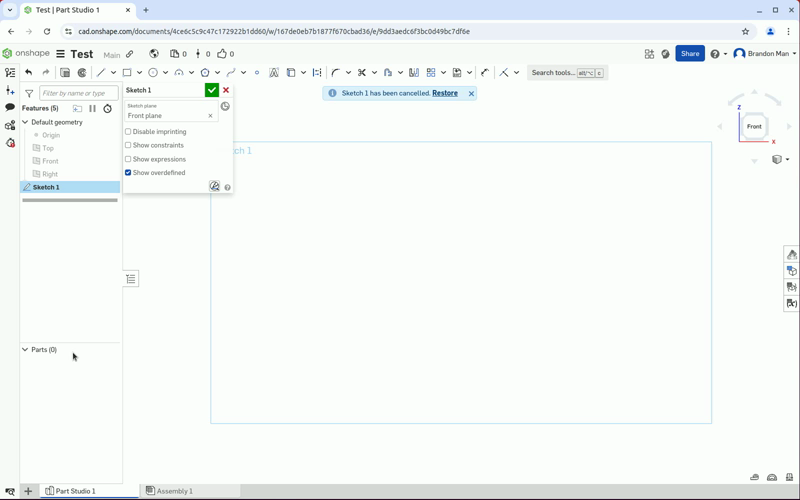
key(y)
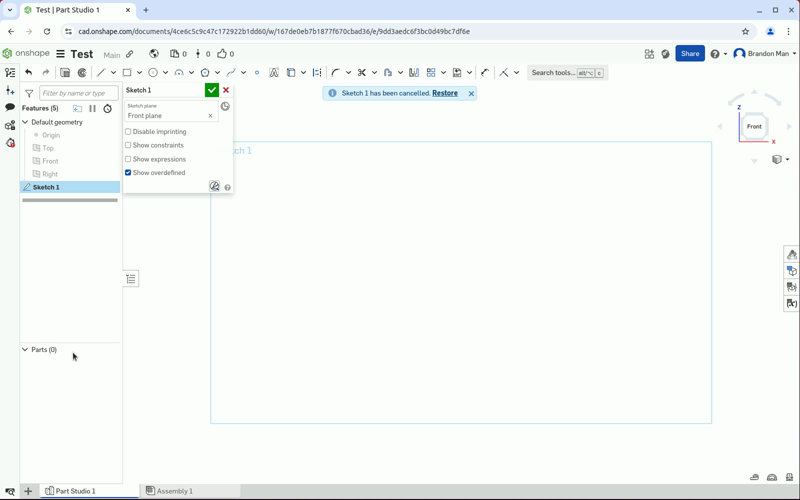
key(l)
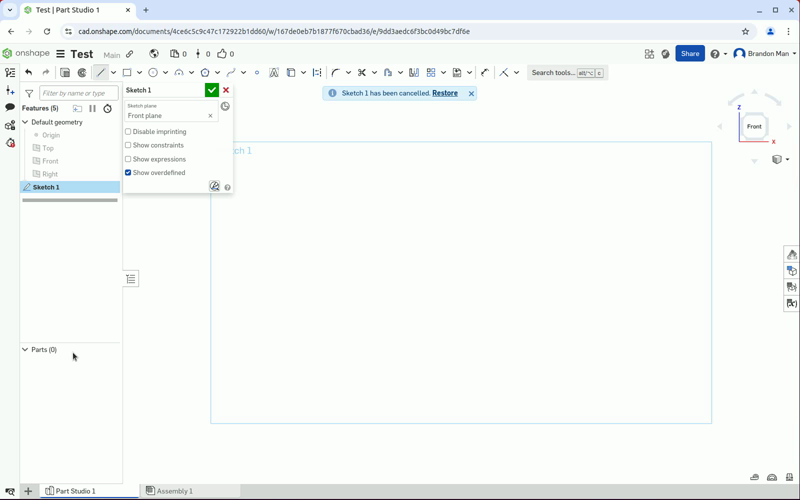
key_down(shift)
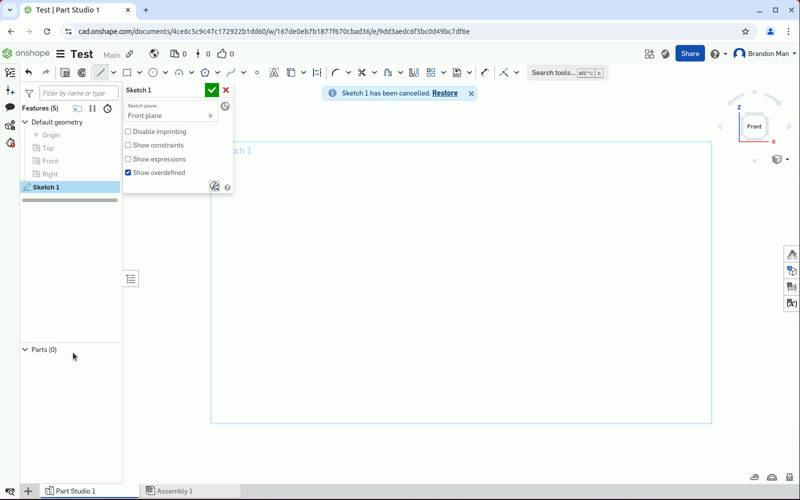
mouse_move(427, 372)
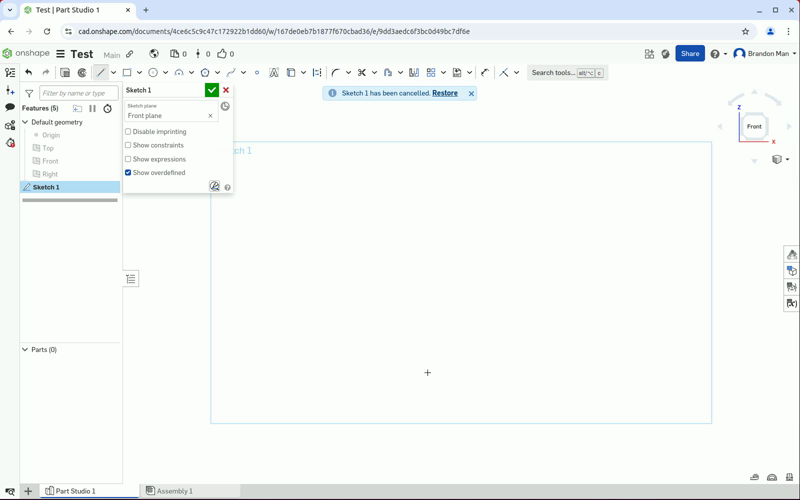
click(427, 372)
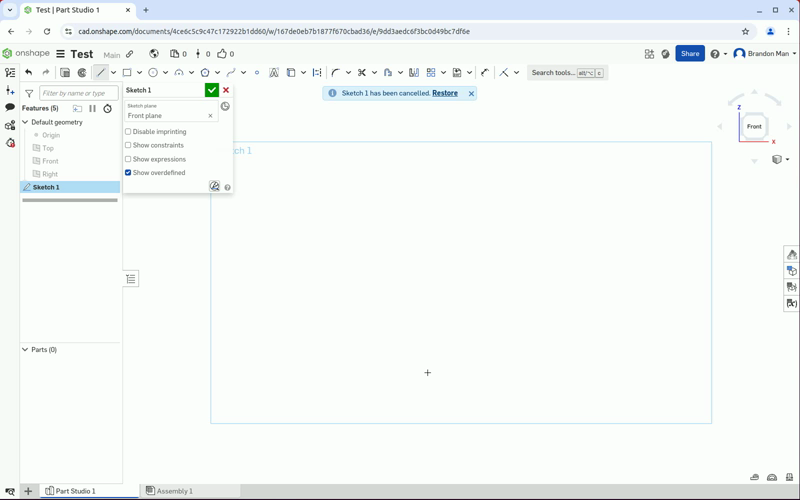
key_up(shift)
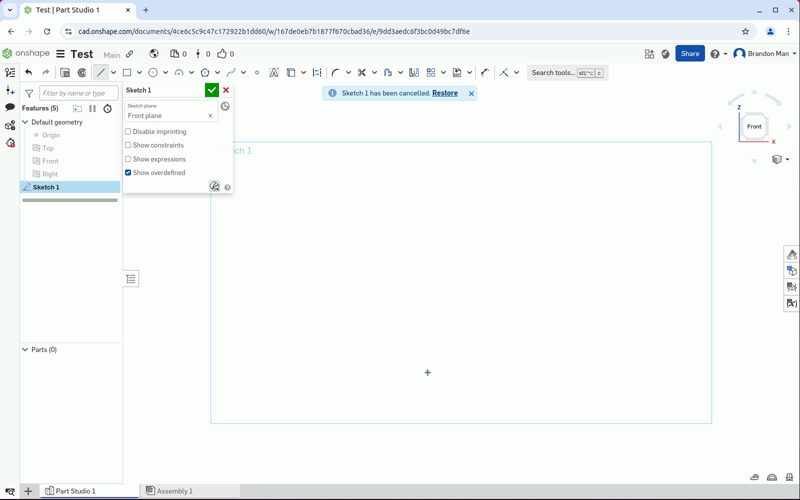
key_down(shift)
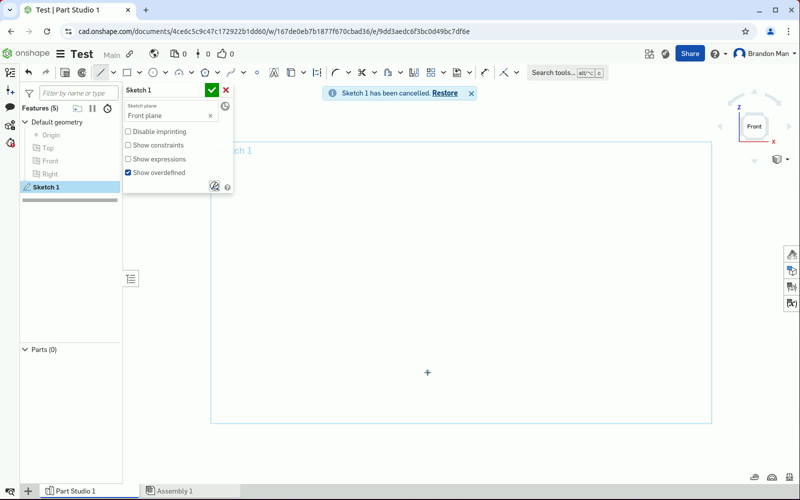
mouse_move(457, 372)
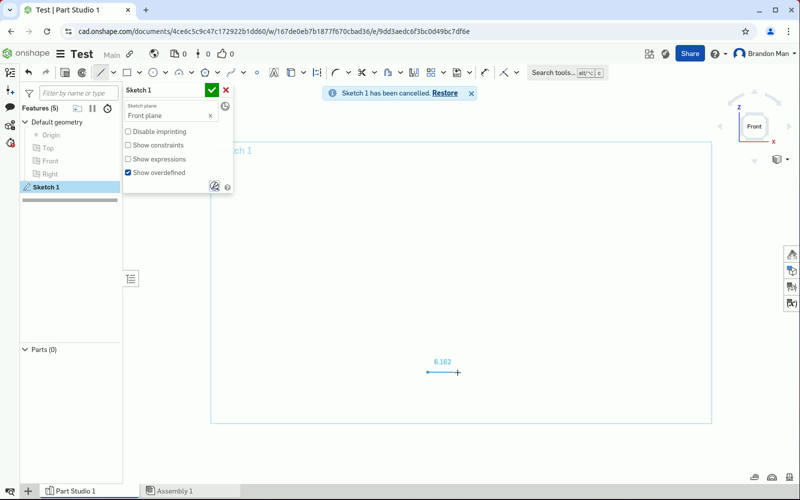
mouse_move(461, 372)
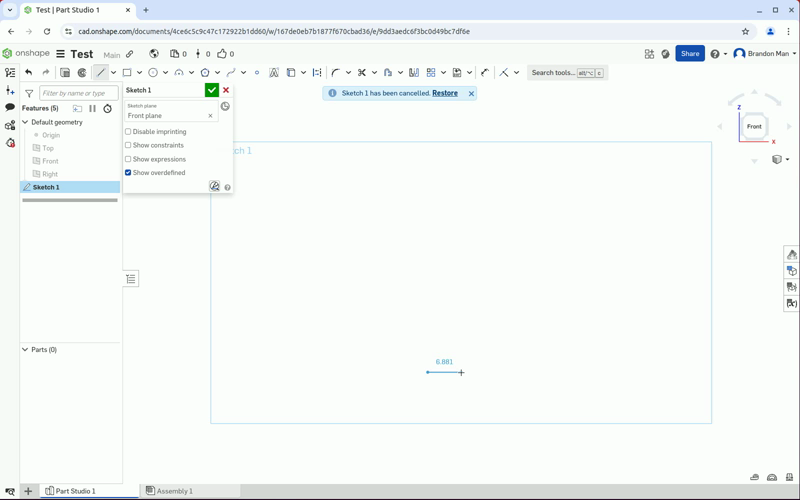
click(461, 372)
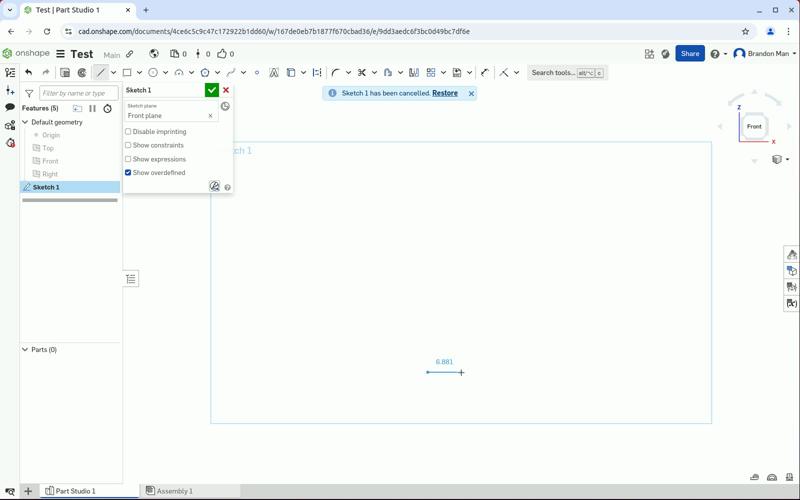
key_up(shift)
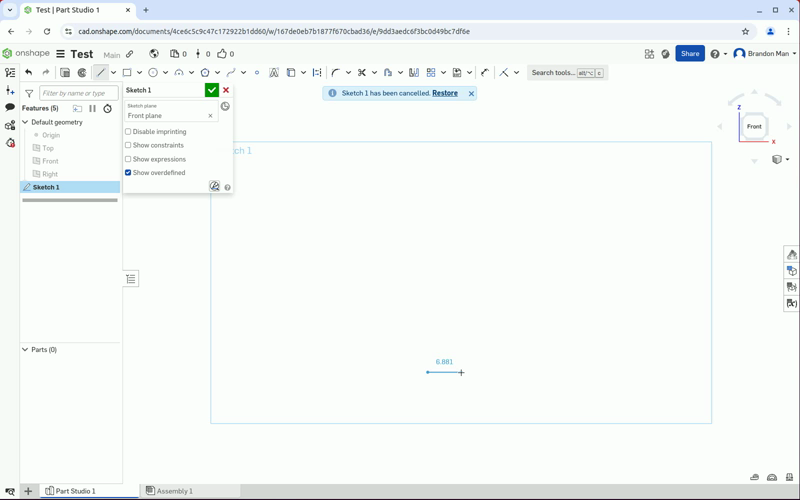
key(esc)
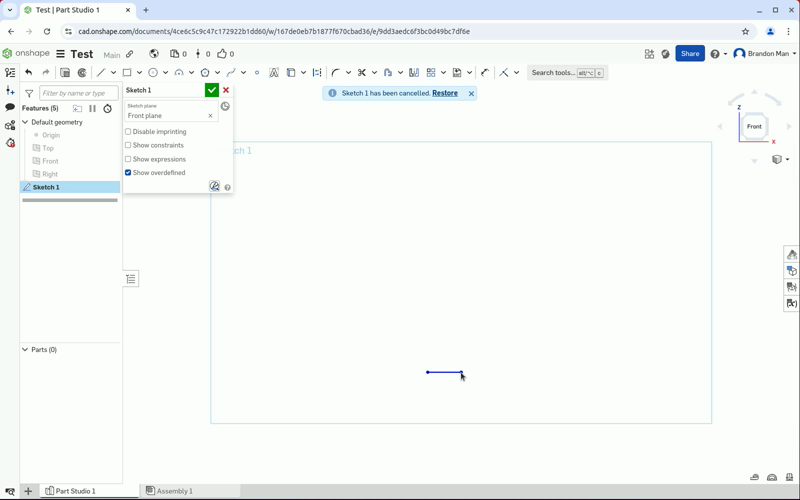
key(a)
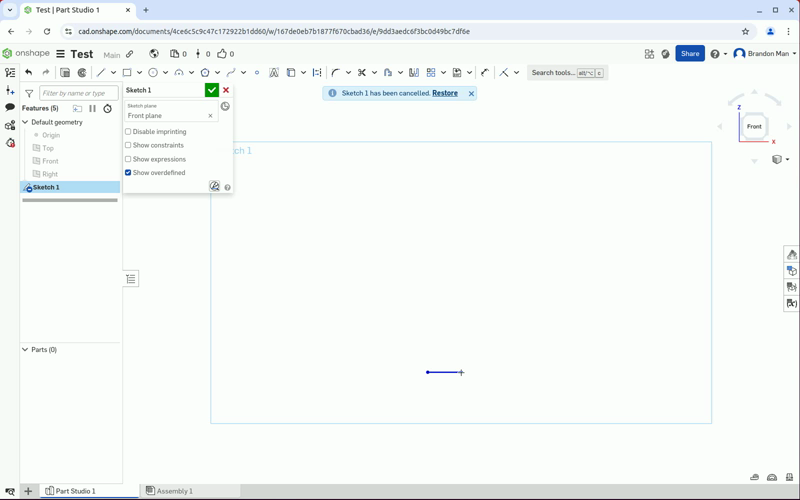
mouse_move(461, 372)
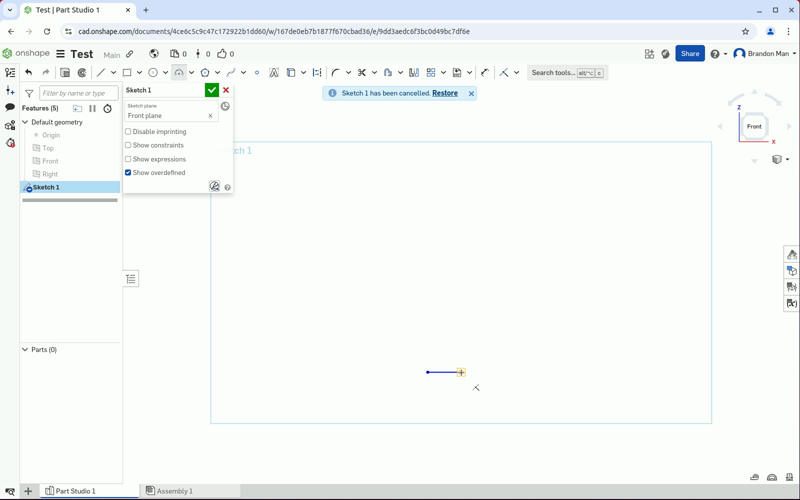
click(461, 372)
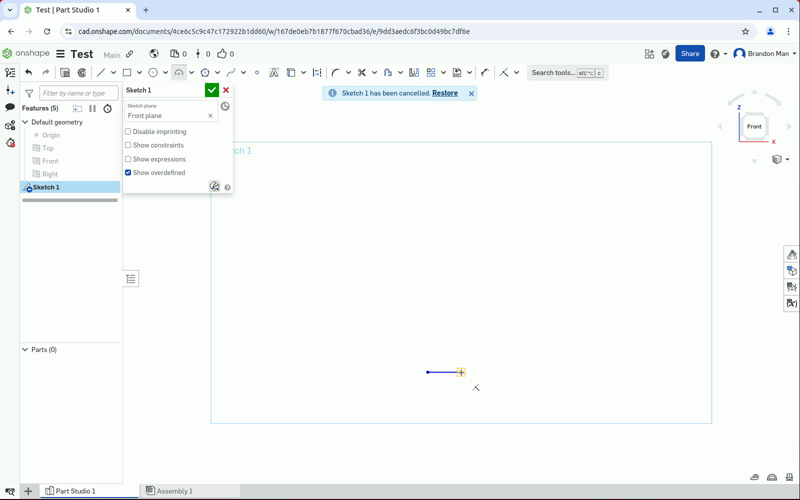
key_down(shift)
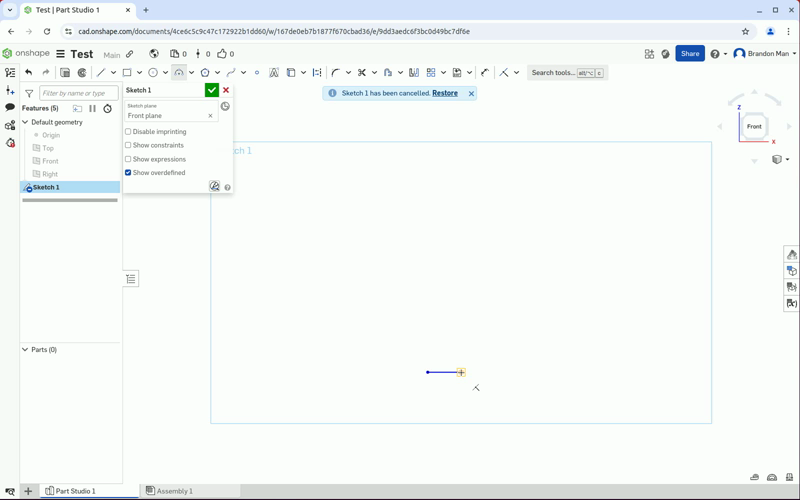
mouse_move(533, 233)
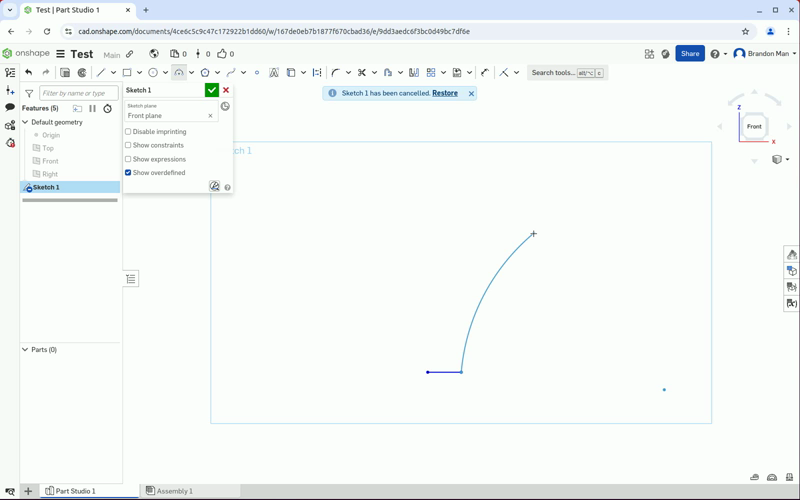
click(533, 233)
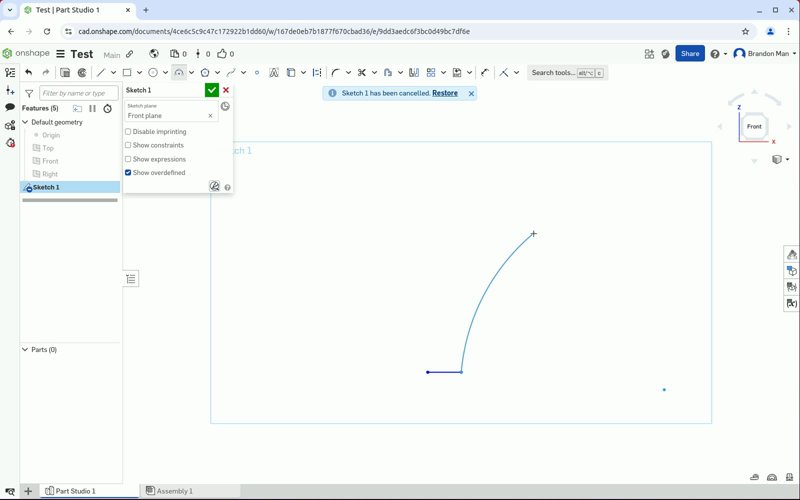
mouse_move(539, 324)
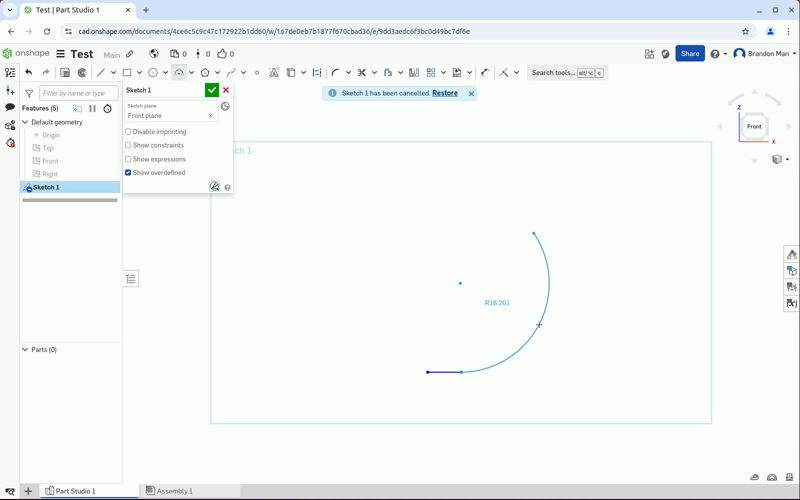
click(539, 324)
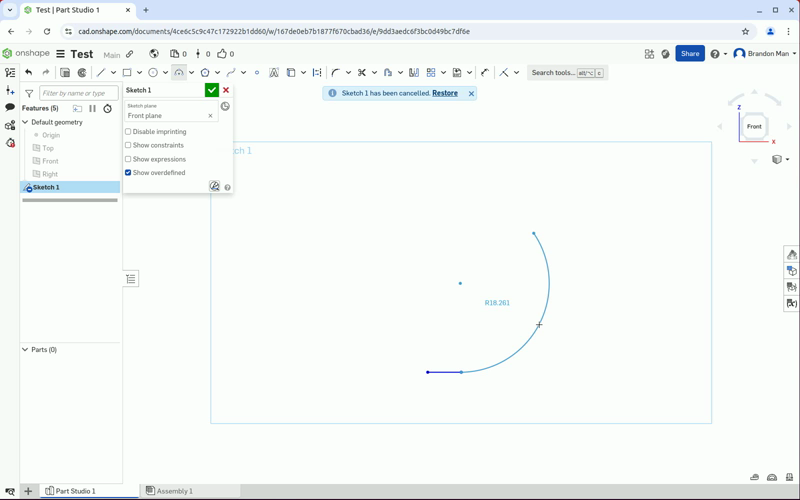
key_up(shift)
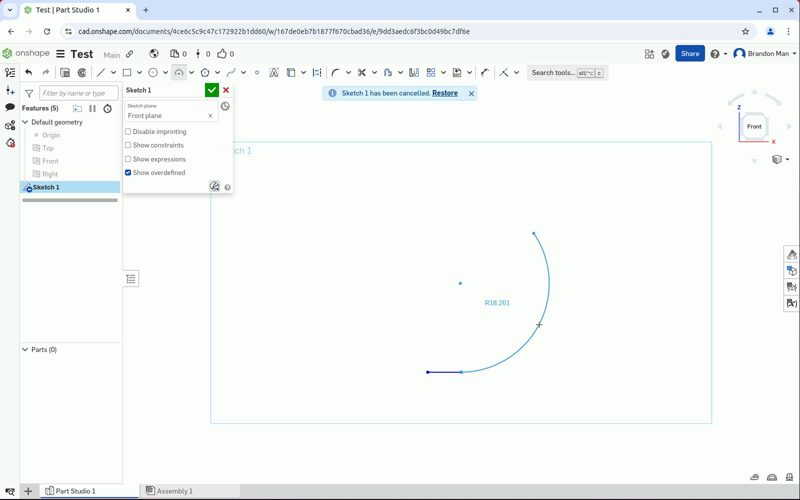
key(esc)
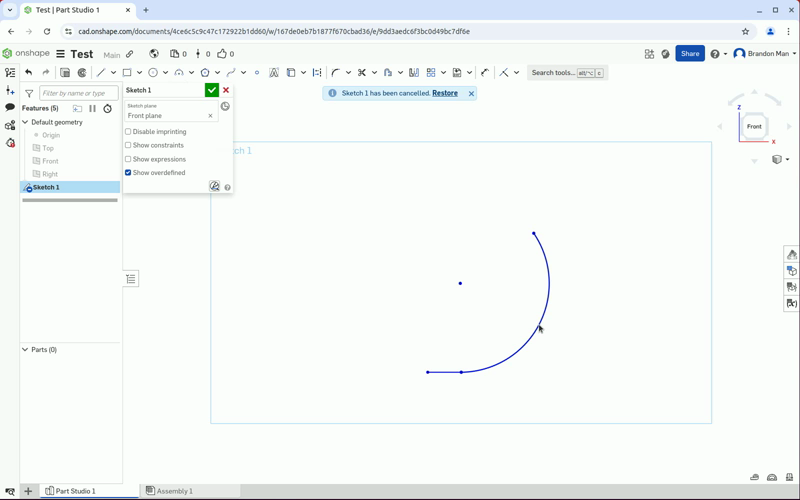
key(l)
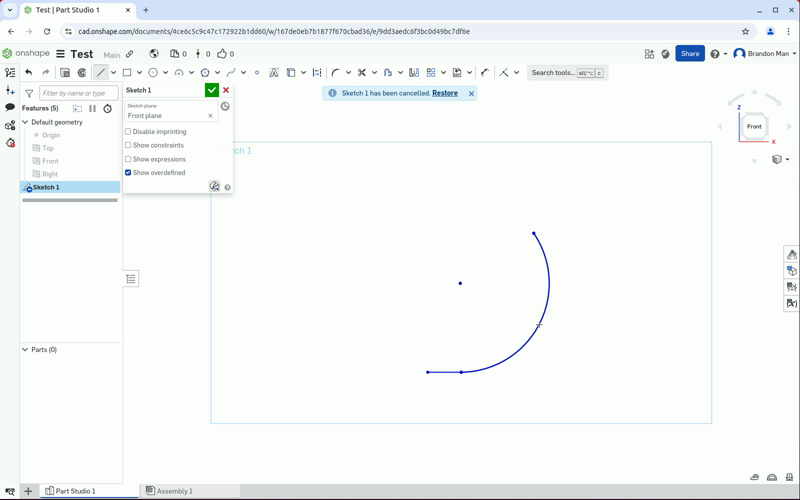
mouse_move(533, 233)
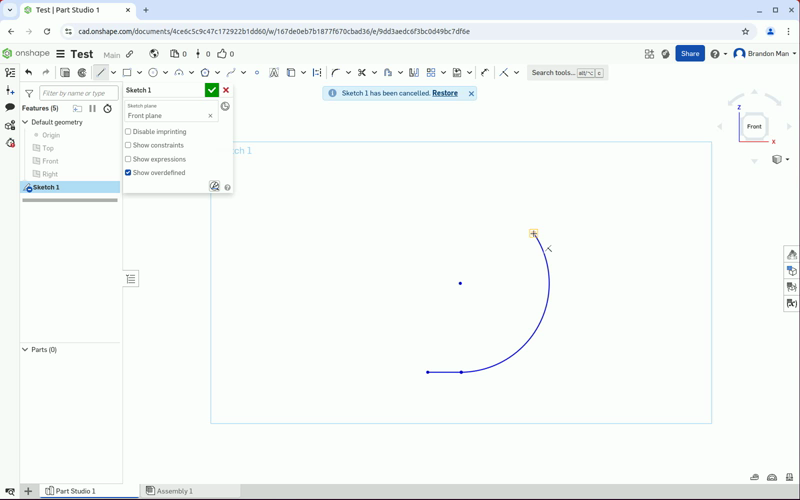
click(533, 233)
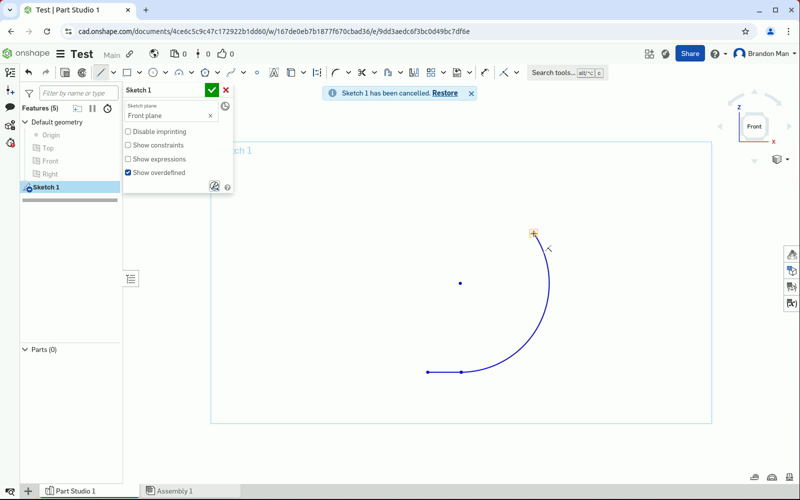
key_down(shift)
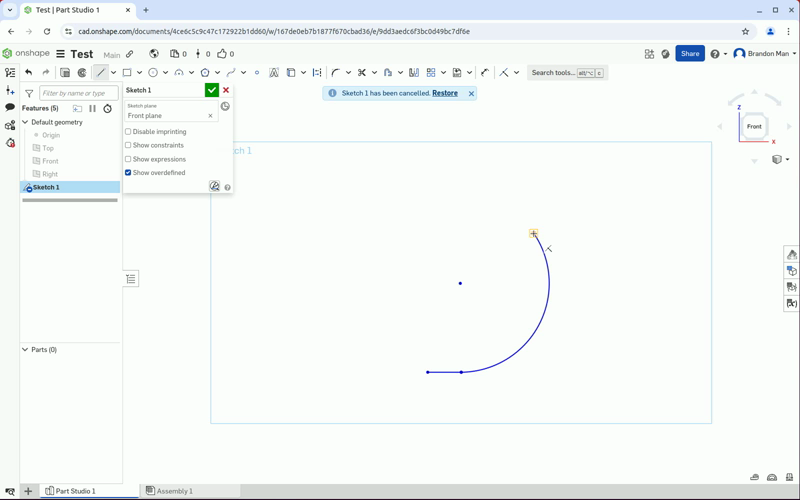
mouse_move(563, 233)
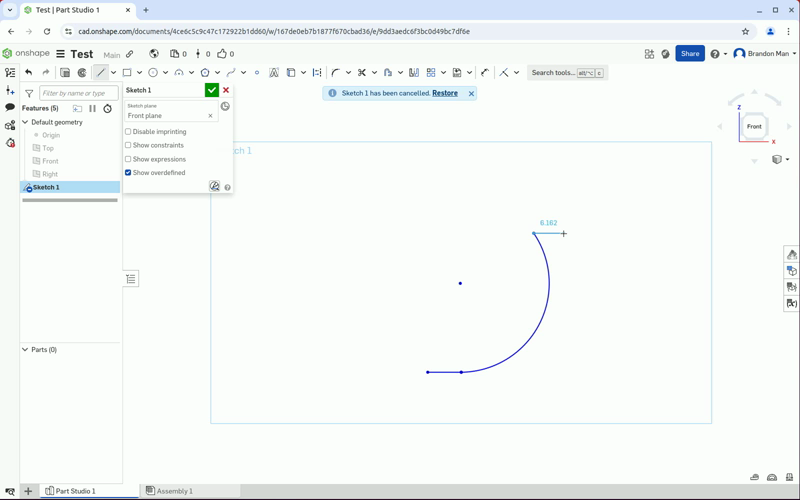
mouse_move(573, 233)
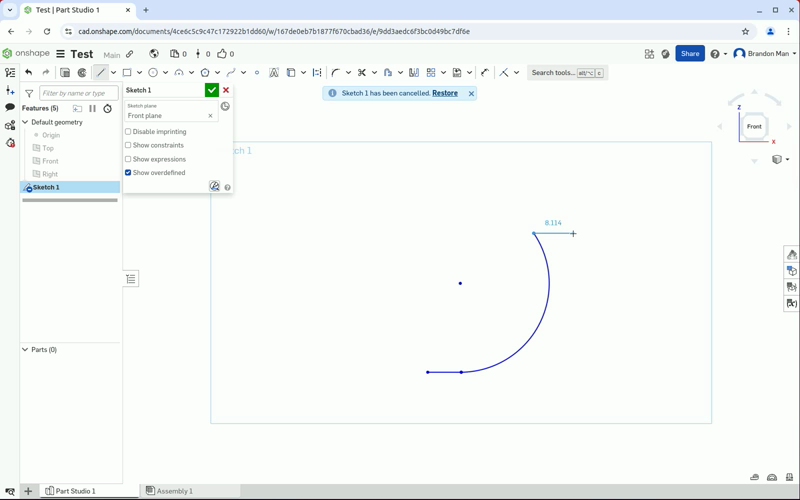
click(573, 233)
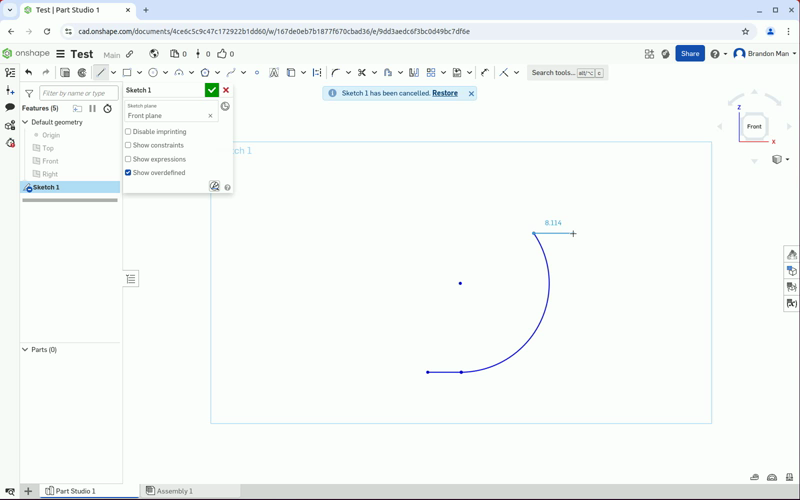
key_up(shift)
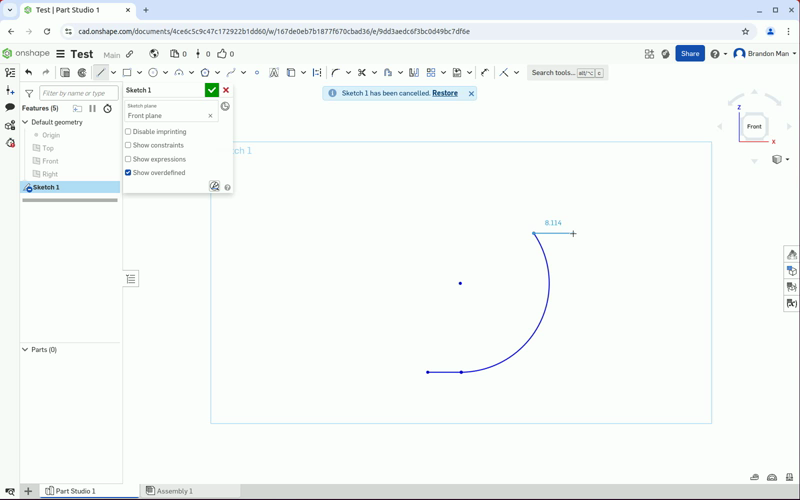
key_down(shift)
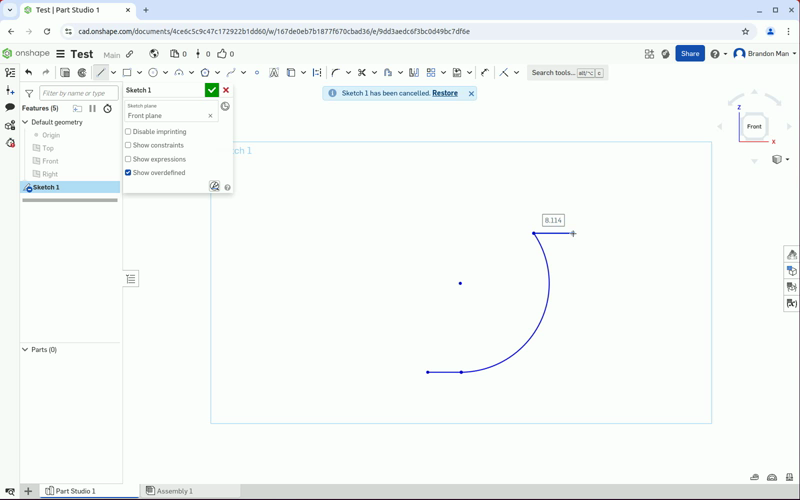
mouse_move(589, 233)
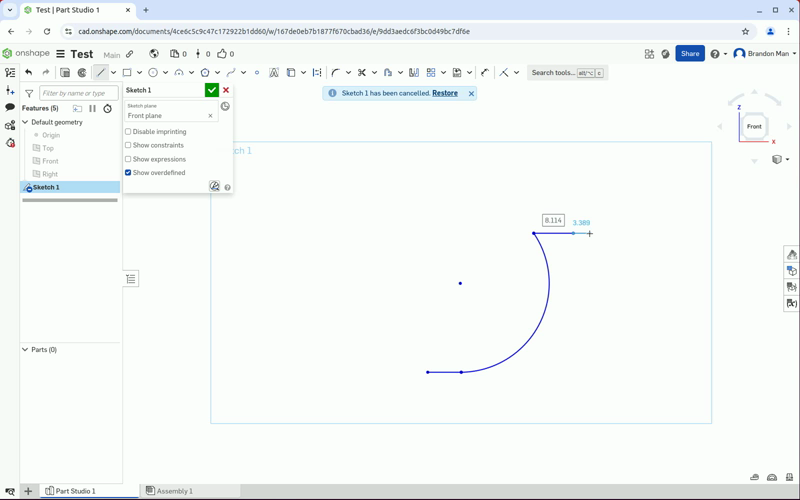
mouse_move(573, 174)
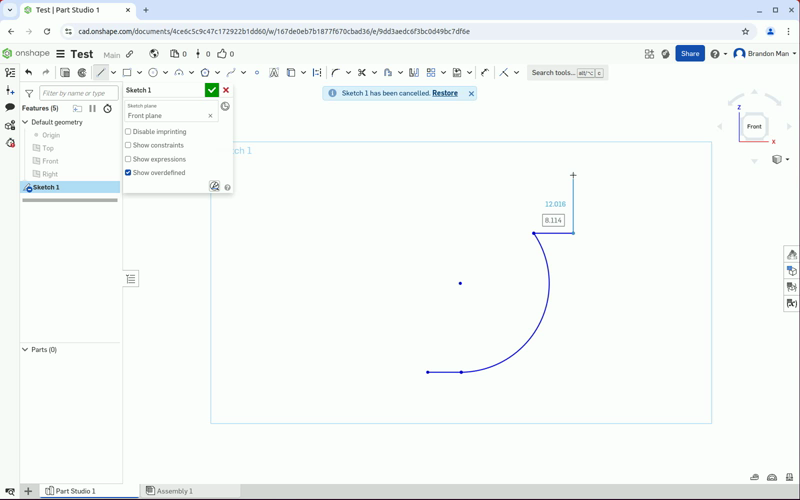
click(573, 174)
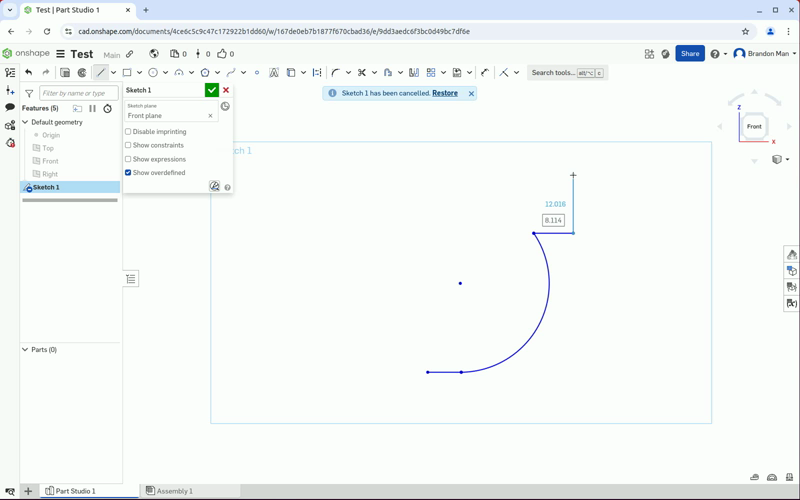
key_up(shift)
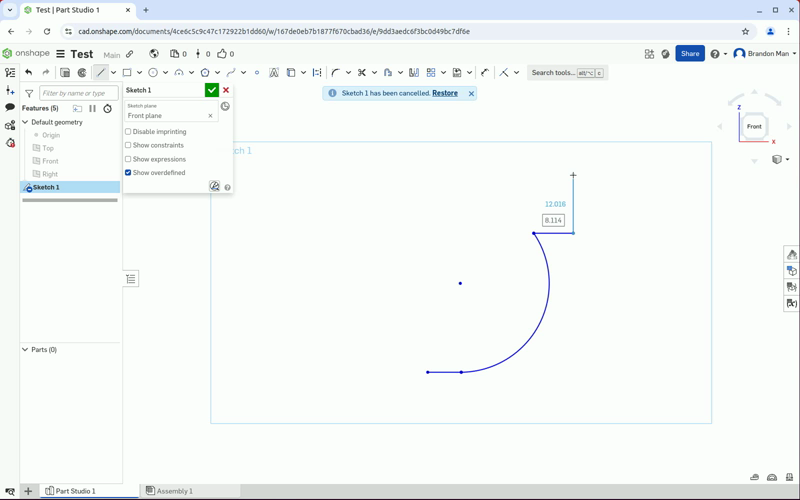
key_down(shift)
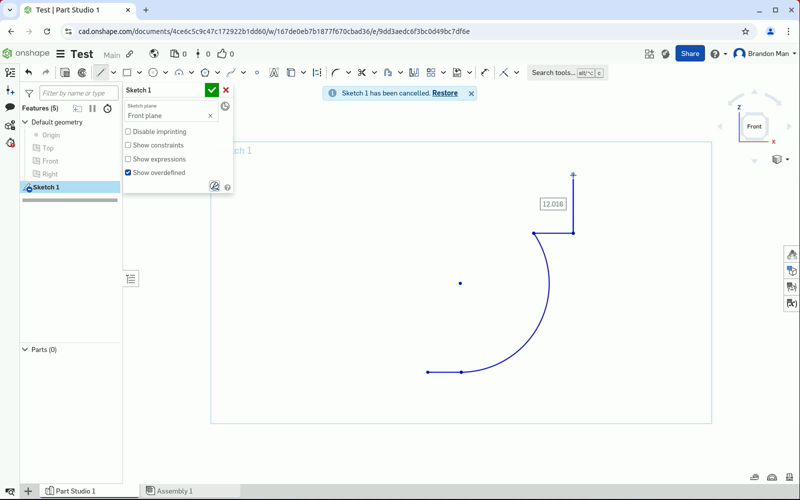
mouse_move(428, 174)
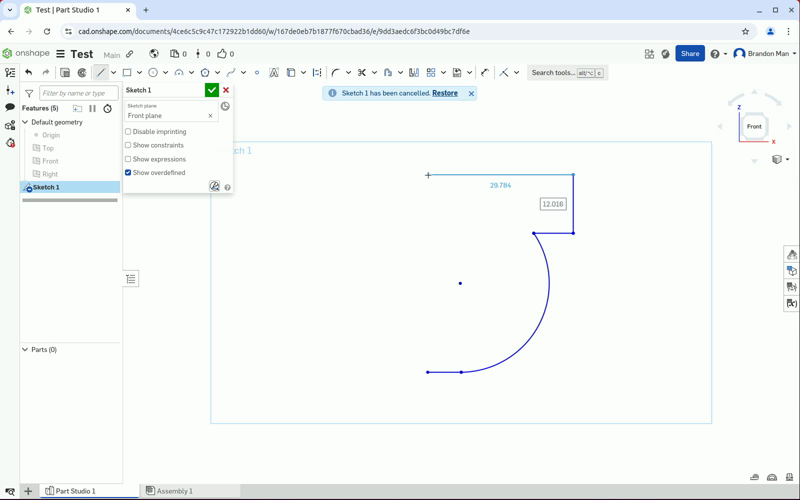
click(428, 174)
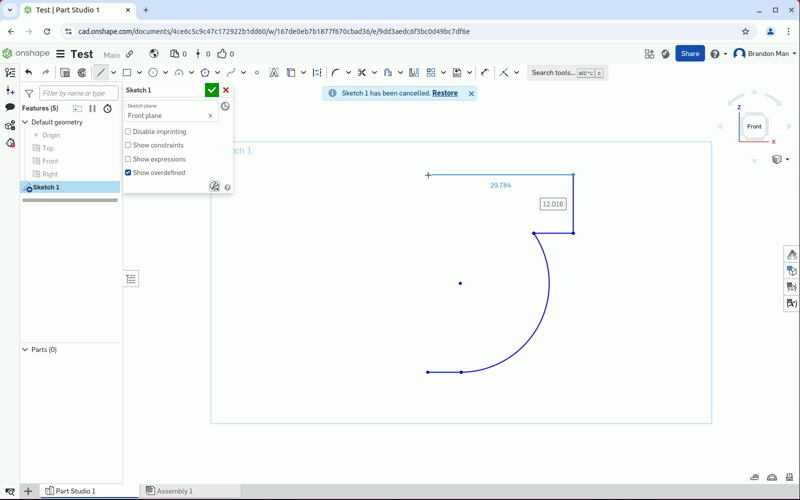
key_up(shift)
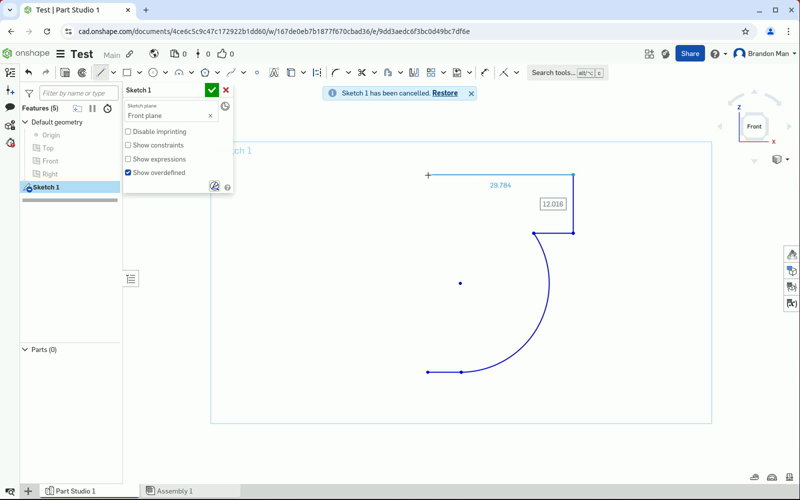
key_down(shift)
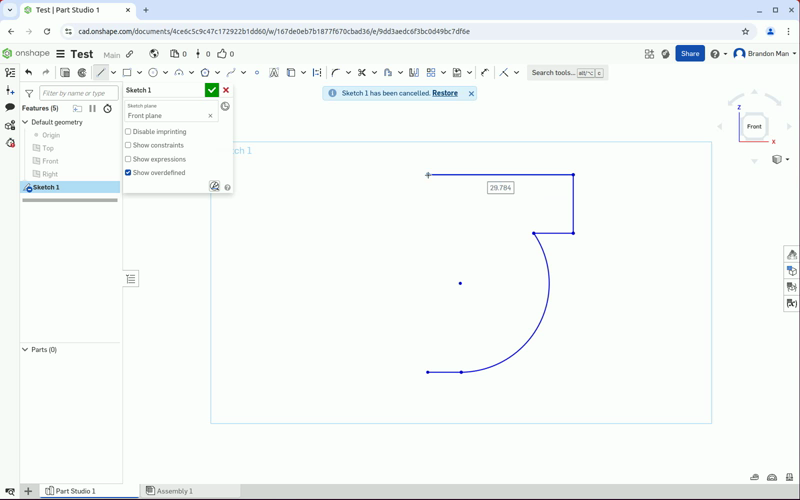
mouse_move(427, 372)
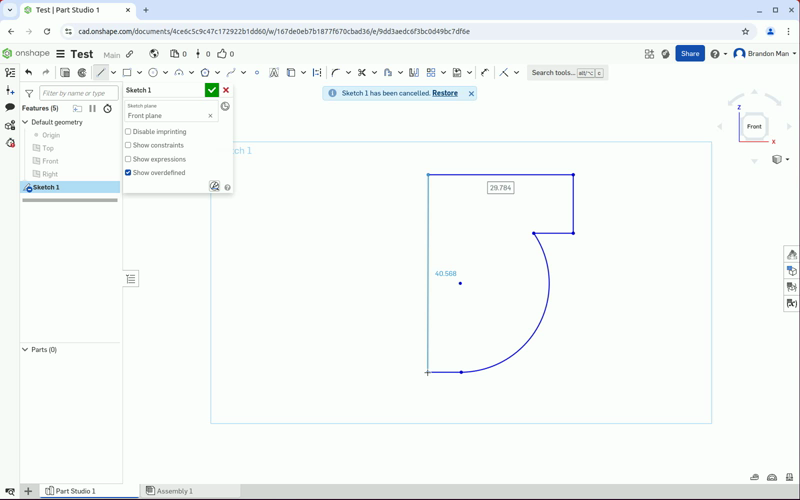
key_up(shift)
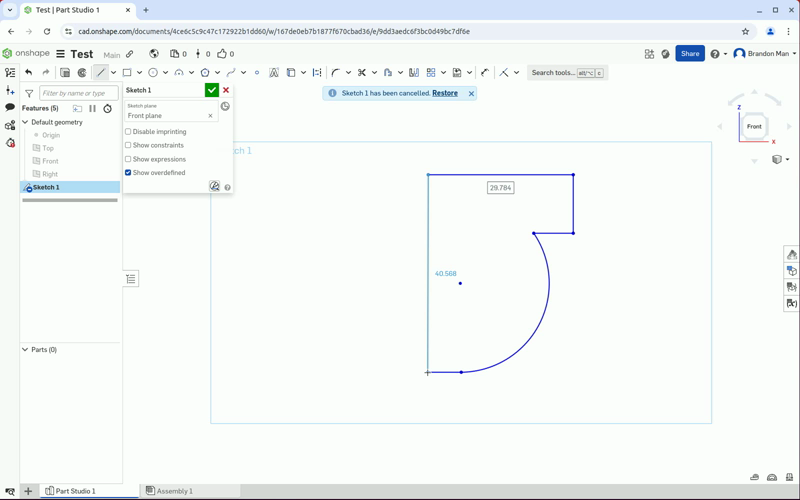
click(427, 372)
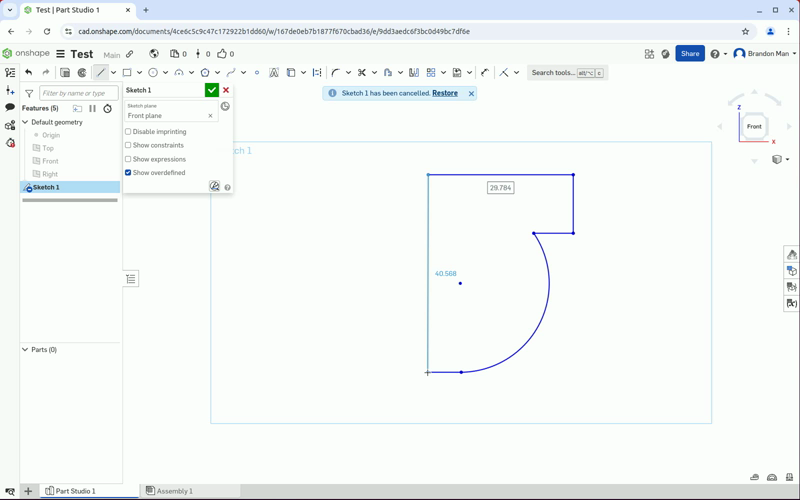
key(esc)
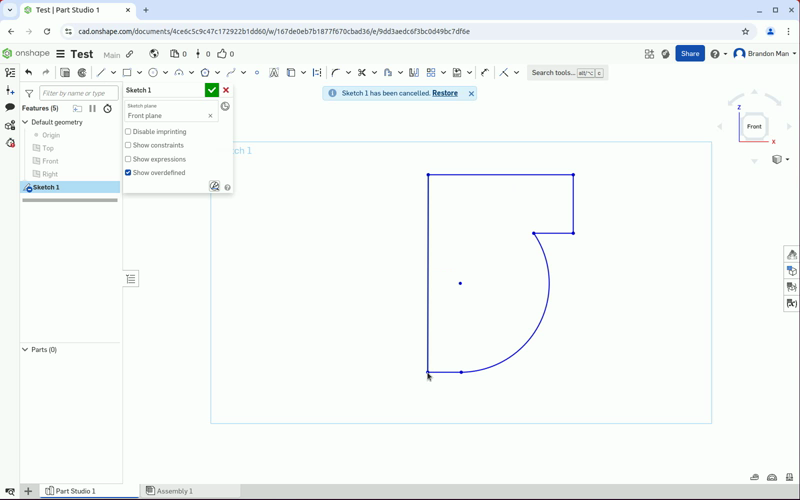
key(c)
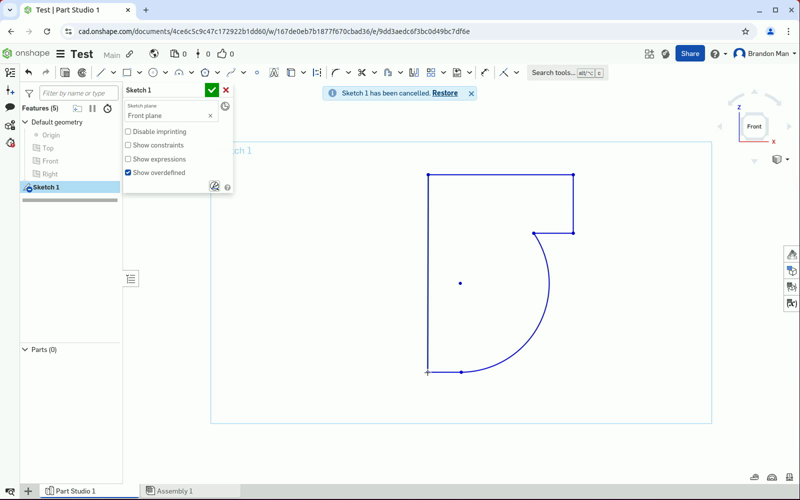
key_down(shift)
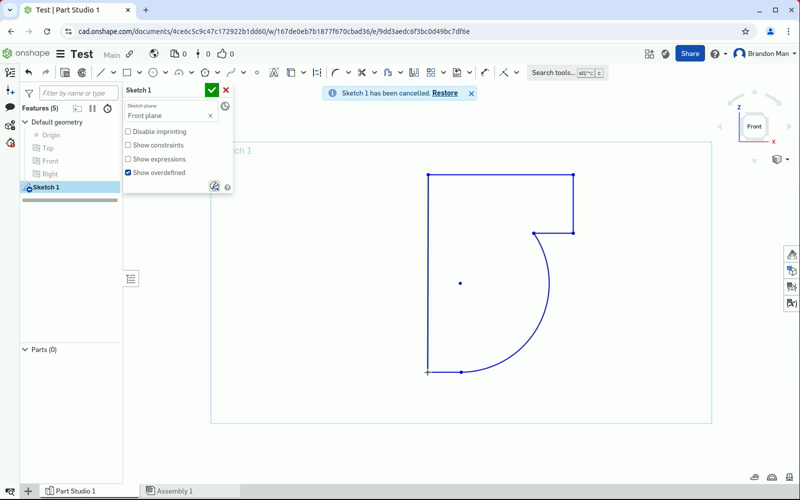
mouse_move(461, 282)
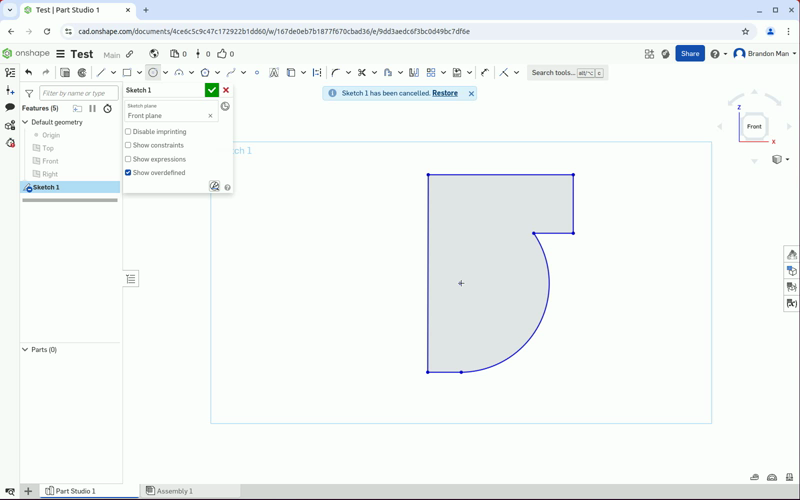
scroll(6)
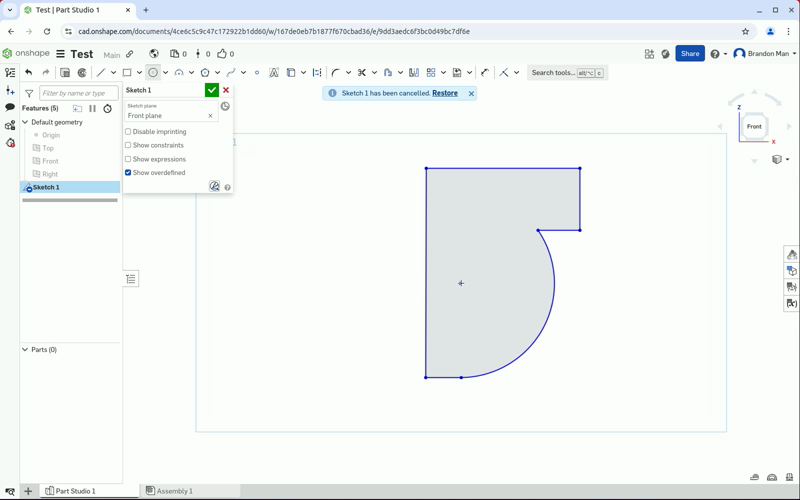
scroll(6)
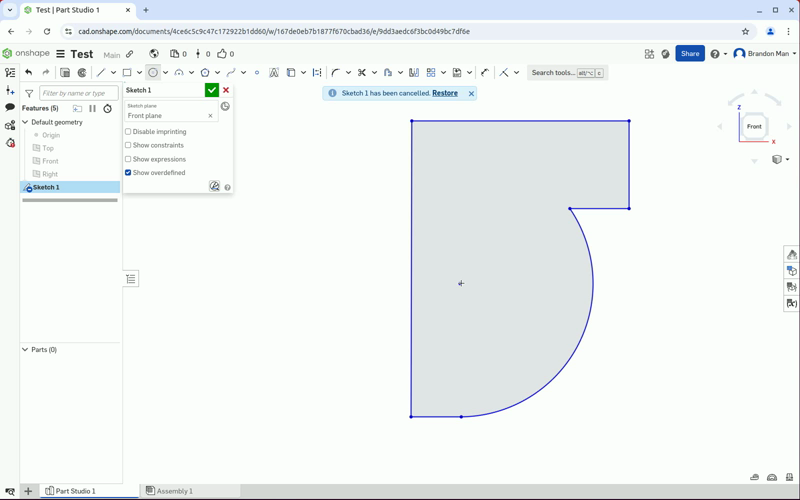
scroll(6)
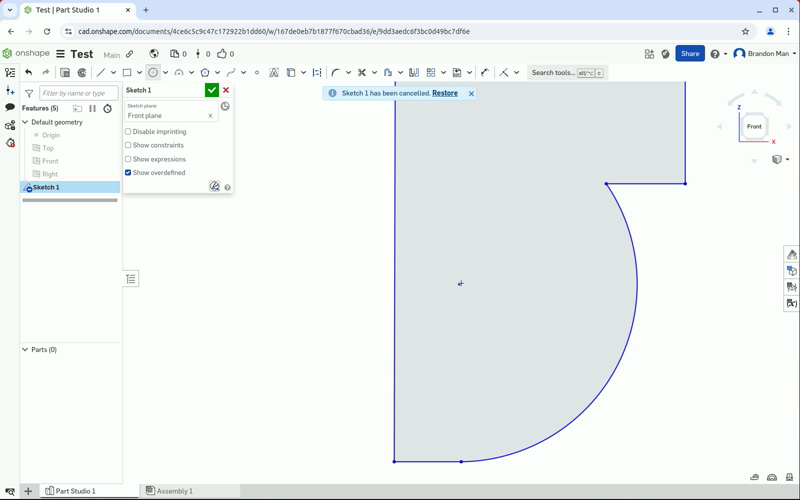
scroll(6)
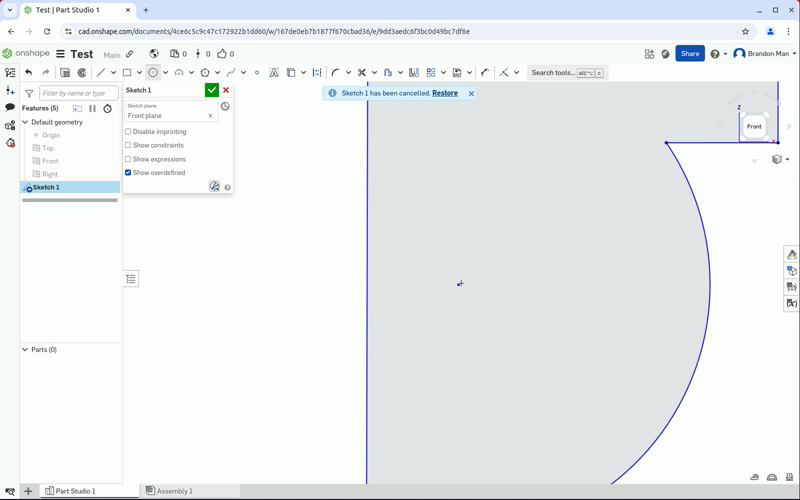
scroll(6)
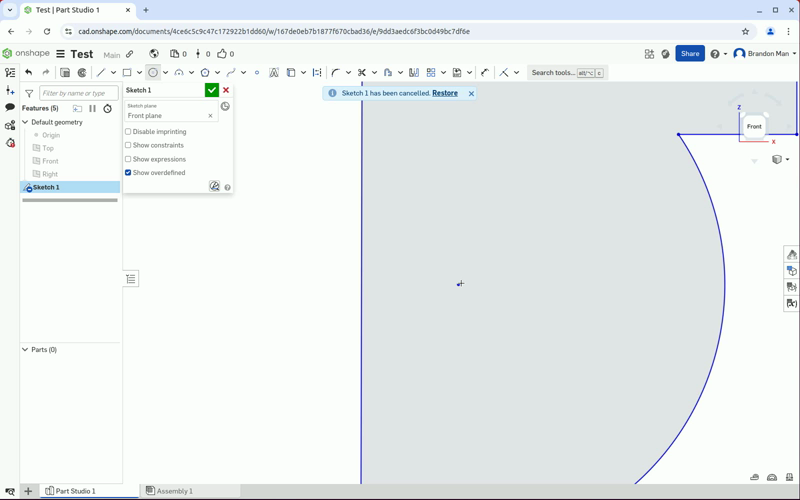
scroll(6)
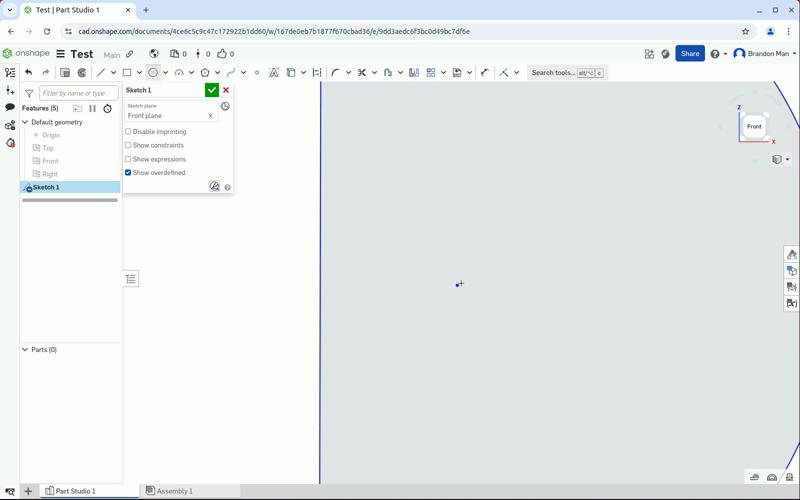
scroll(6)
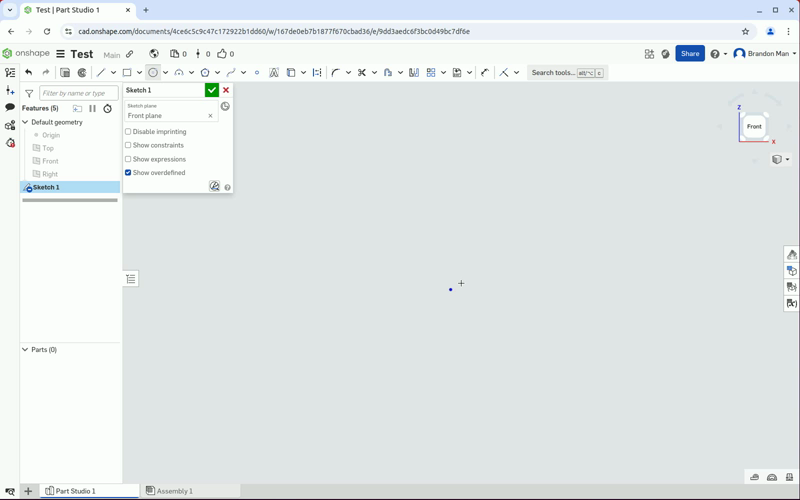
click(461, 282)
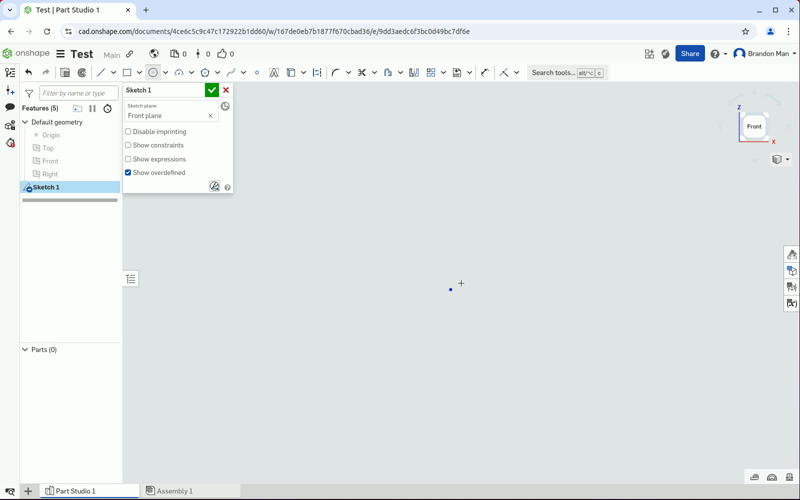
scroll(-6)
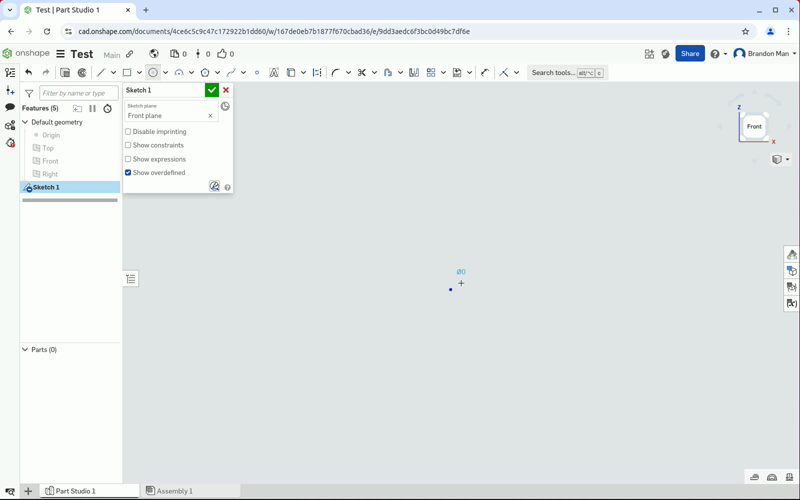
scroll(-6)
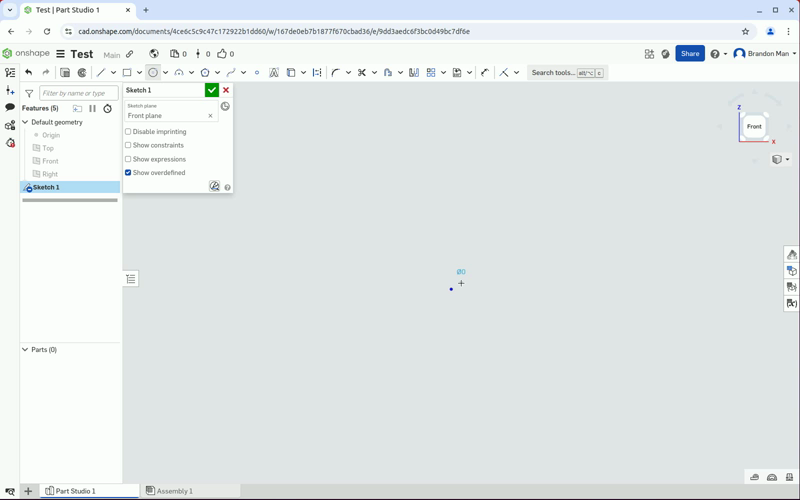
scroll(-6)
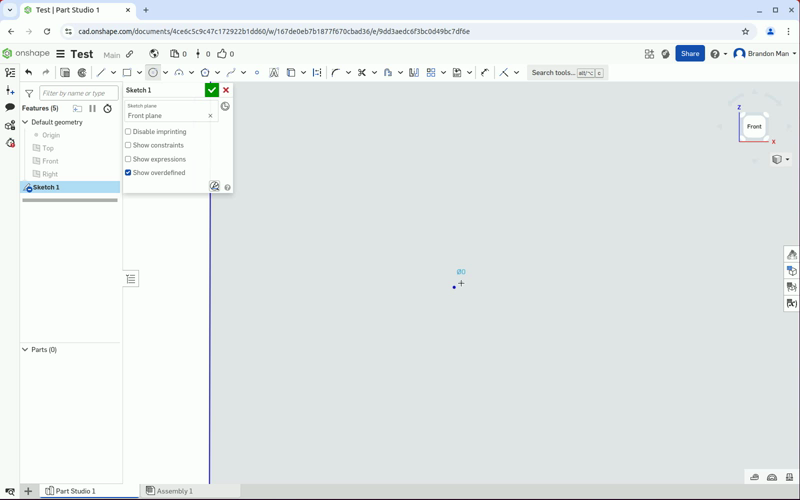
scroll(-6)
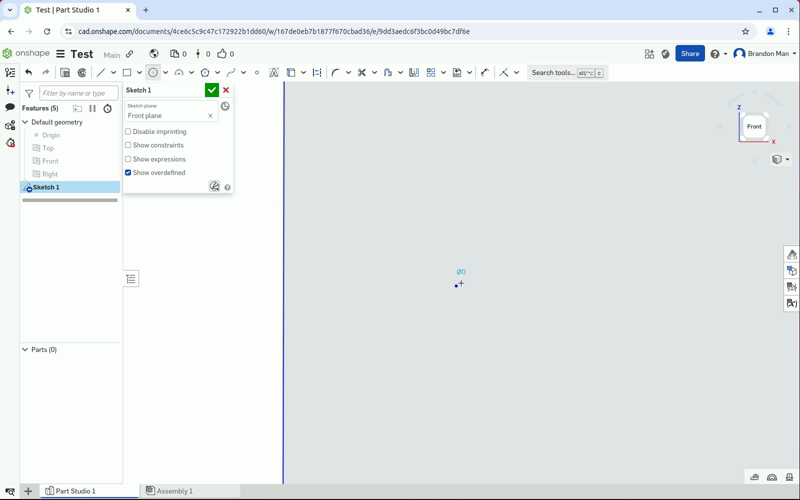
scroll(-6)
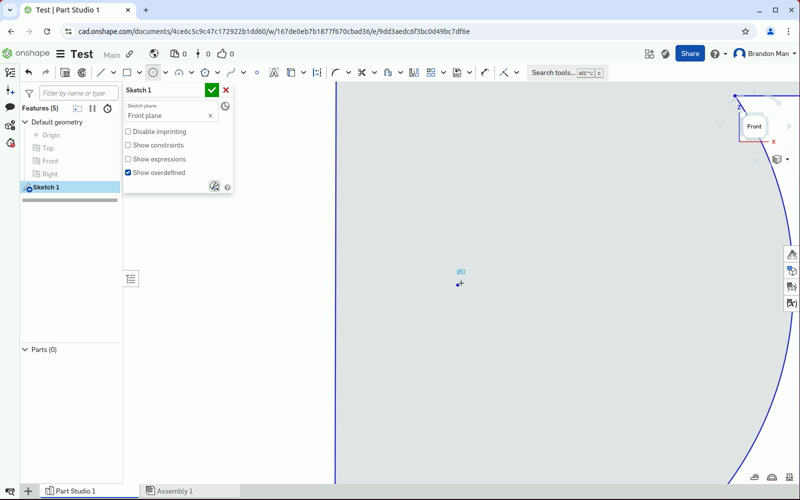
scroll(-6)
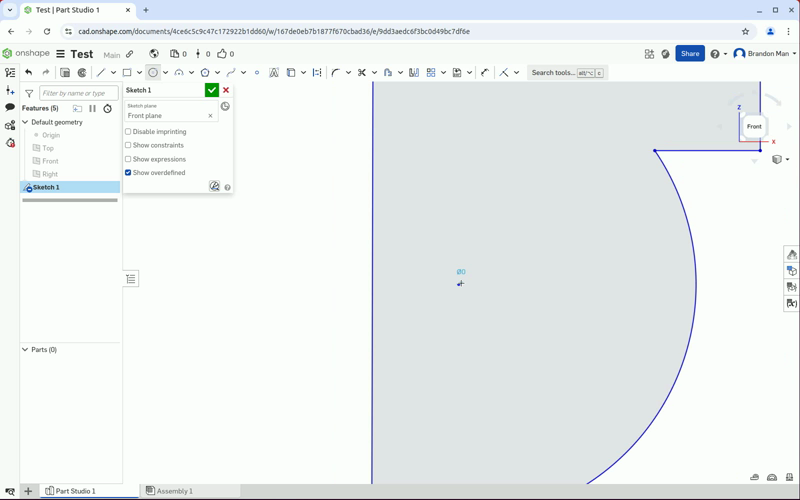
scroll(-6)
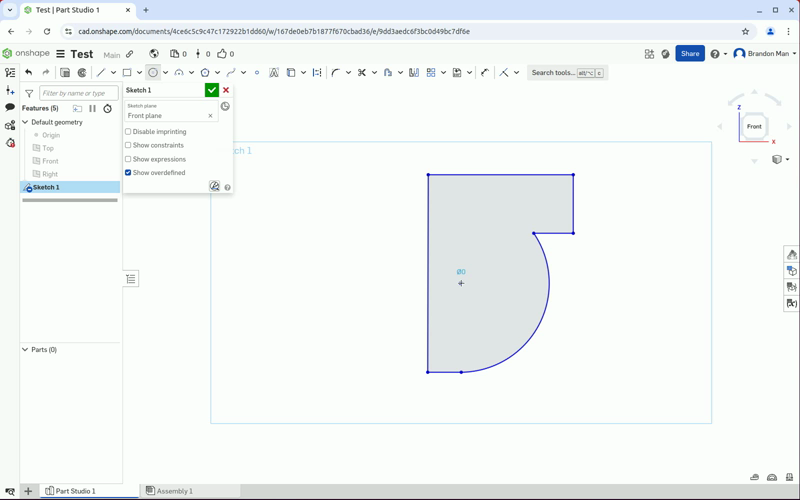
key_up(shift)
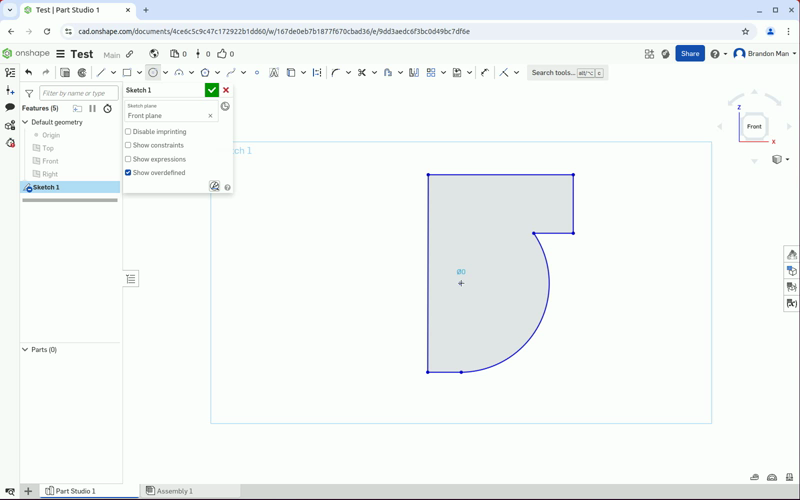
mouse_move(467, 282)
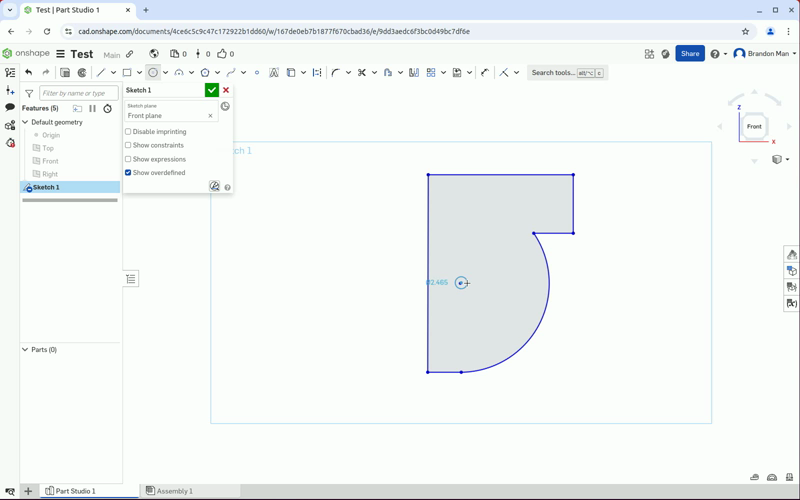
click(467, 282)
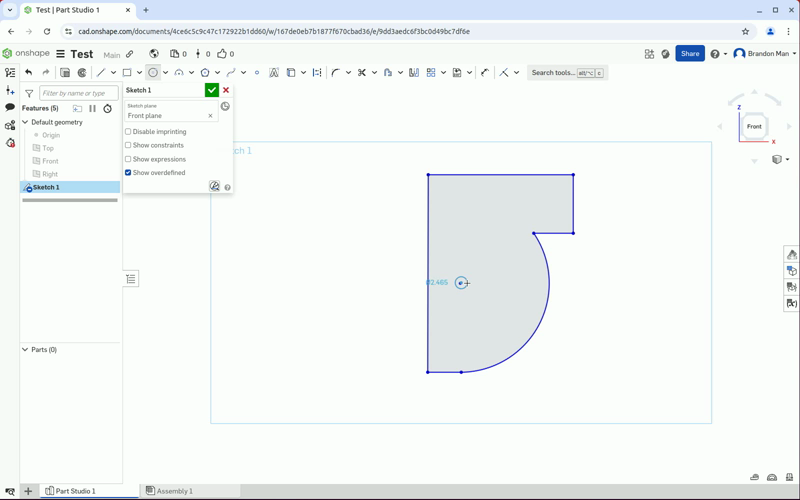
key(esc)
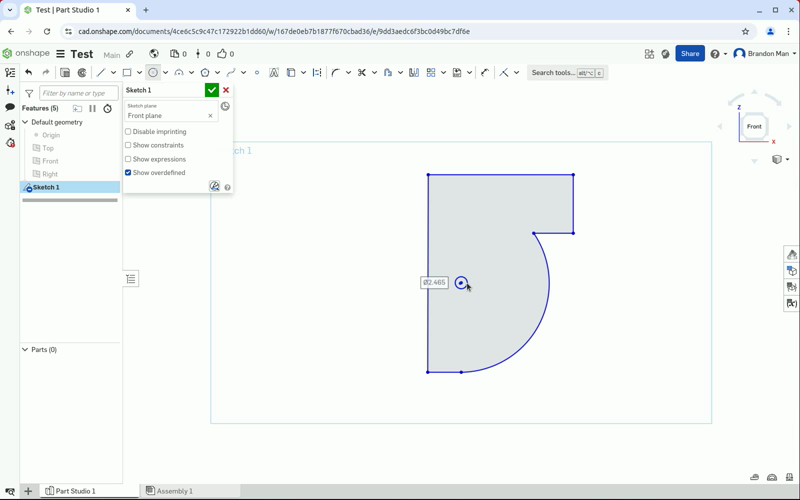
mouse_move(465, 307)
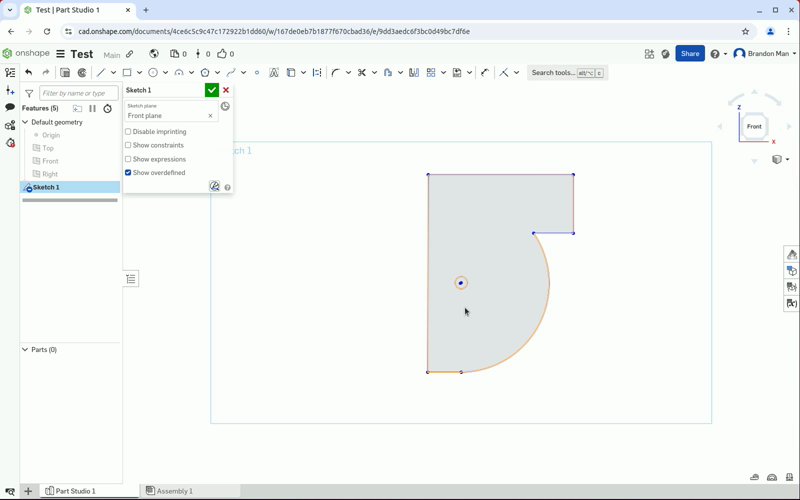
click(465, 307)
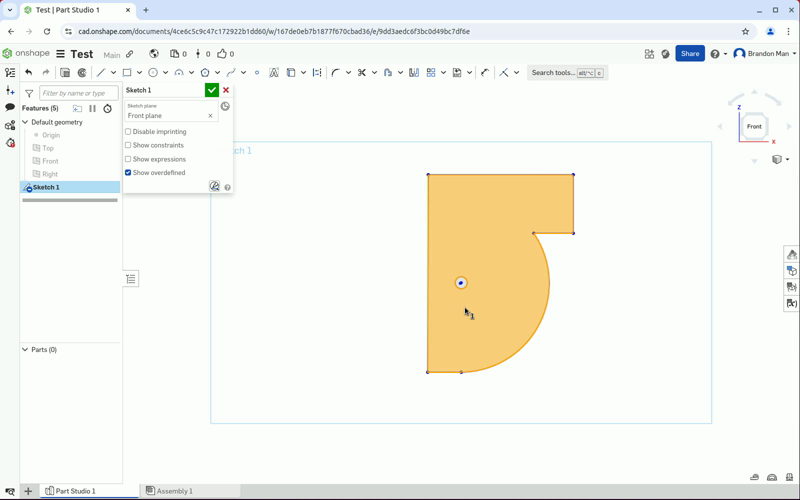
mouse_move(73, 352)
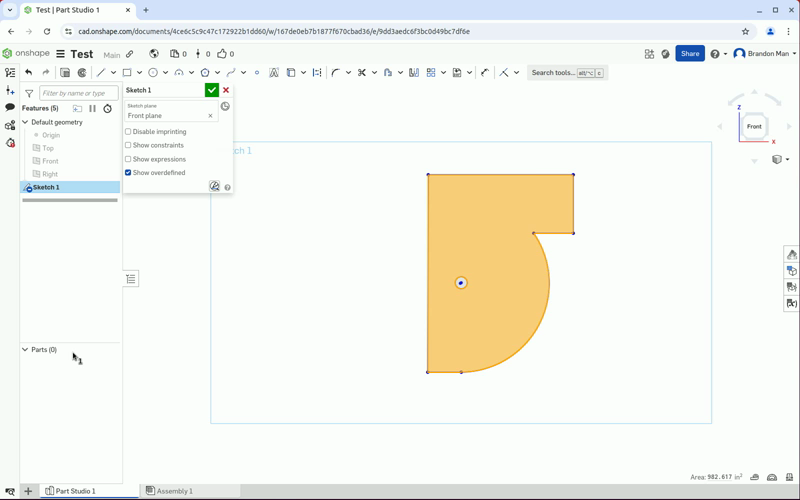
key(shift+y)
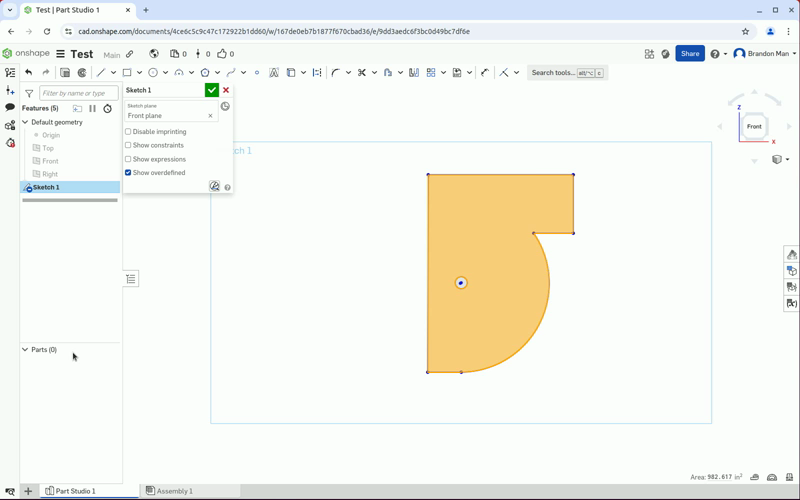
key(shift+e)
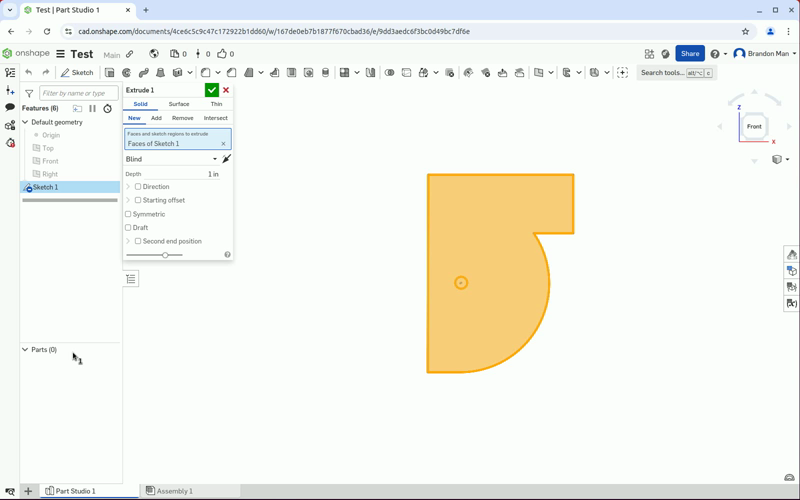
mouse_move(143, 106)
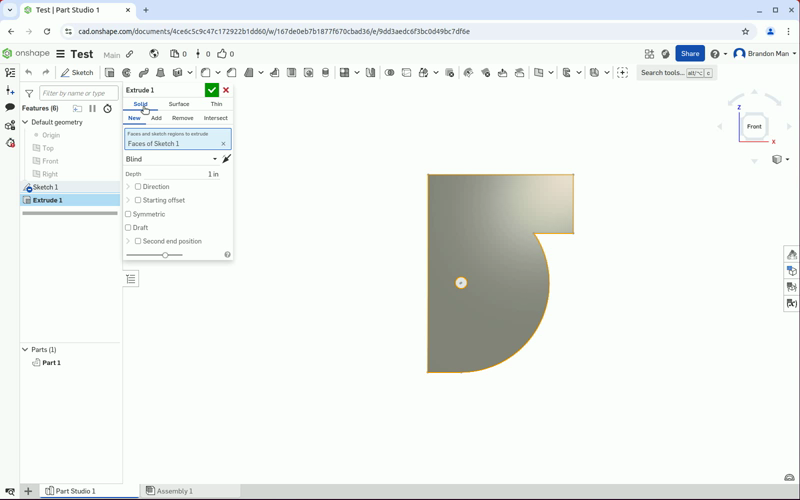
click(143, 106)
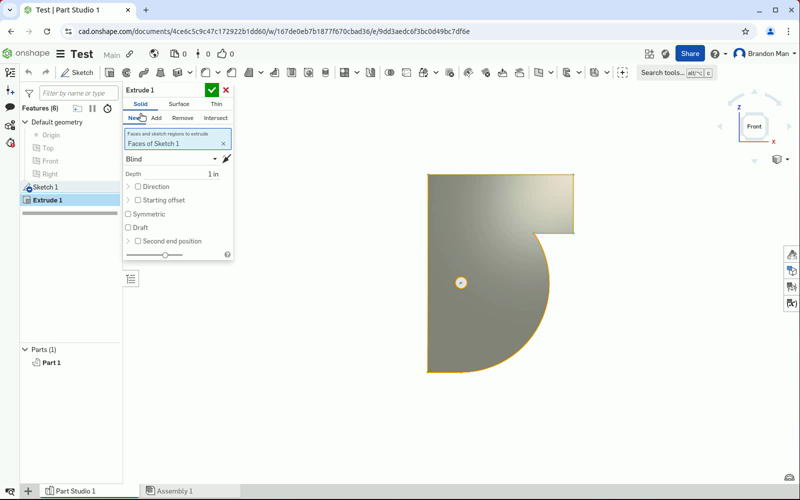
mouse_move(137, 120)
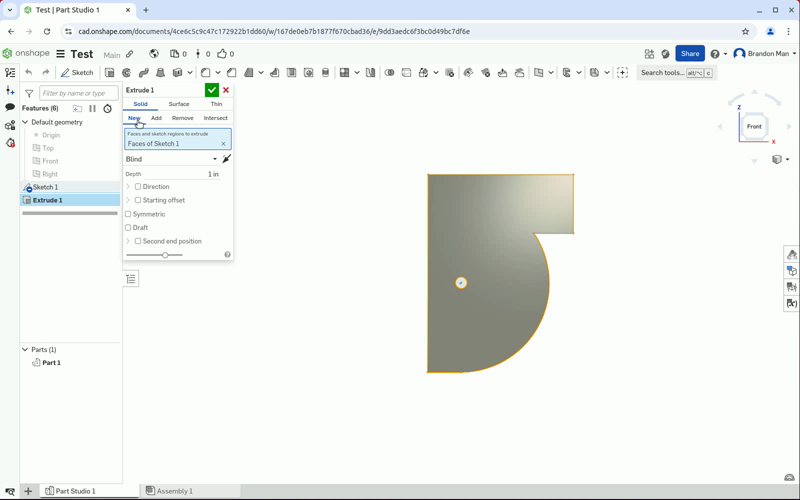
click(137, 120)
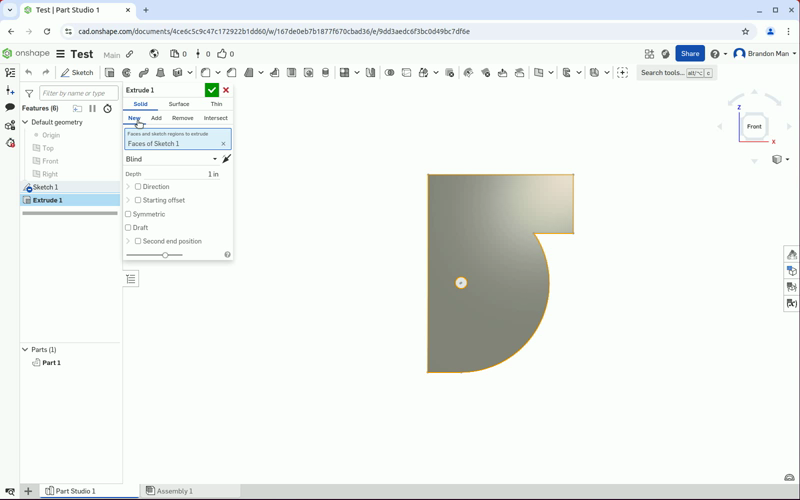
key(tab, 4)
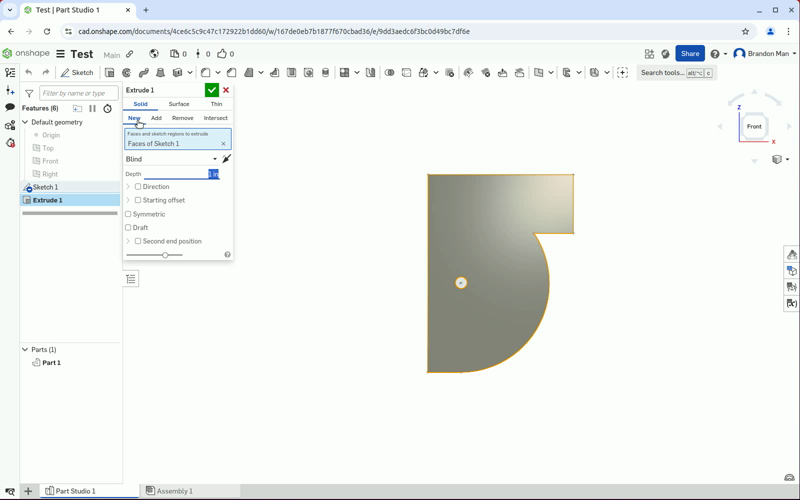
text(0.481)
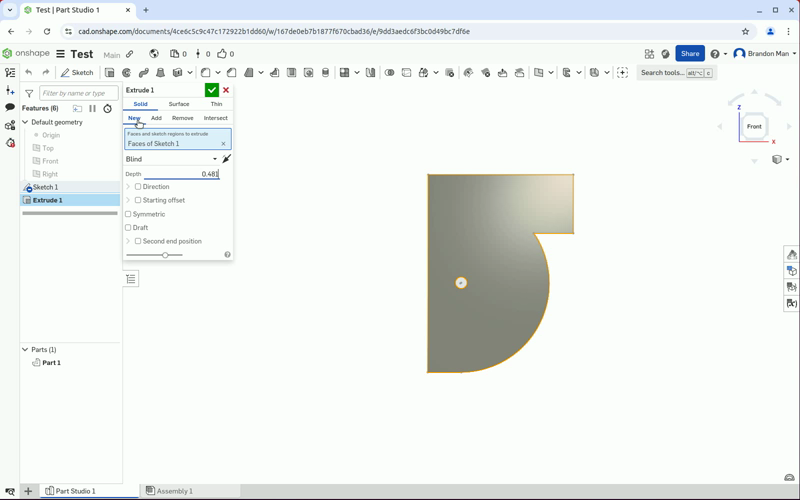
key(enter)
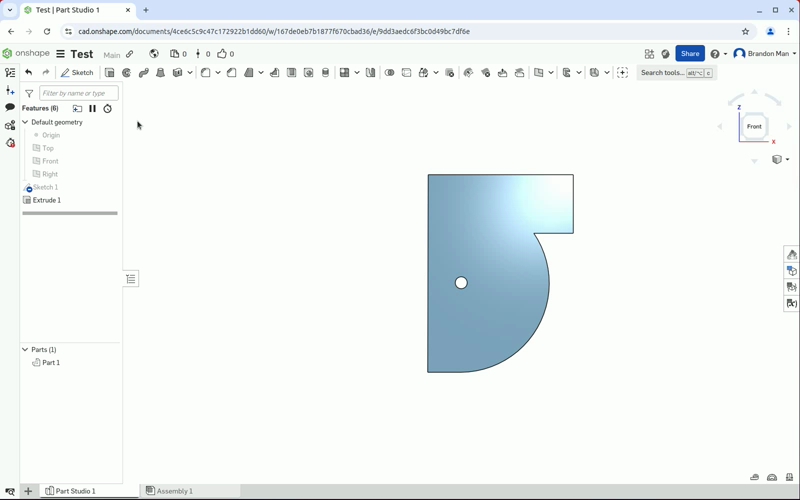
key(shift+h)
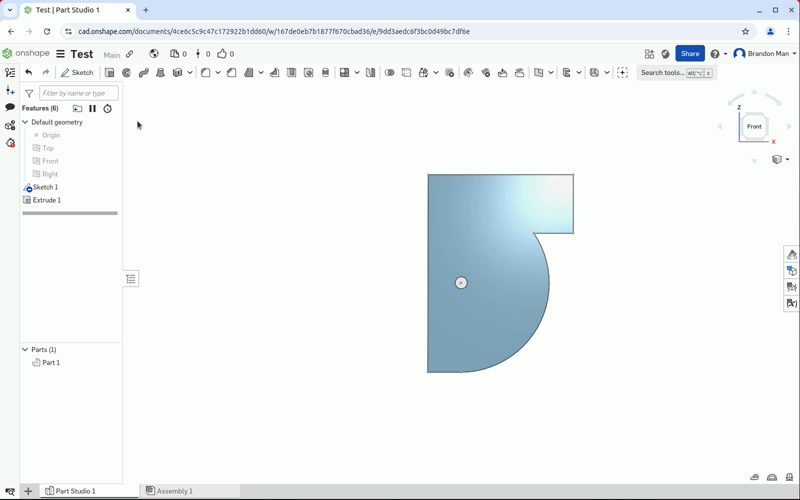
key(shift+h)
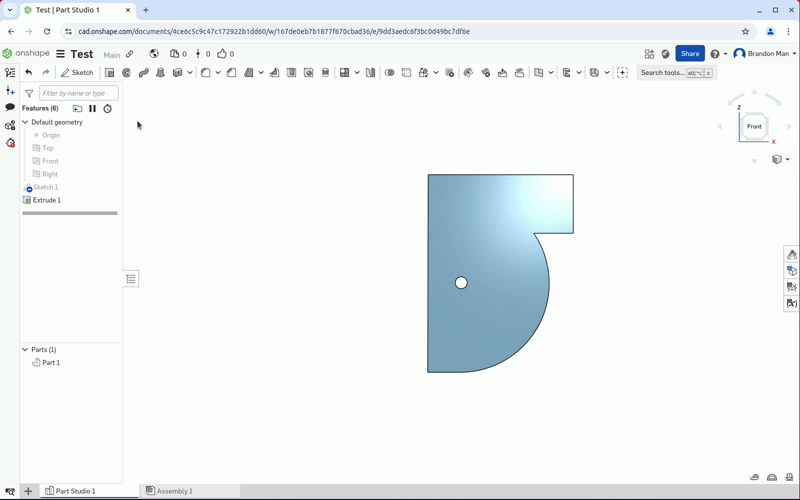
mouse_move(73, 189)
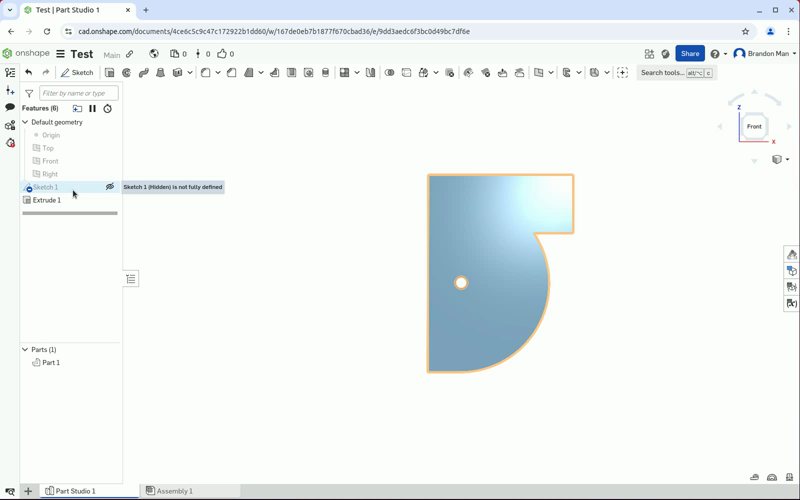
click(73, 189)
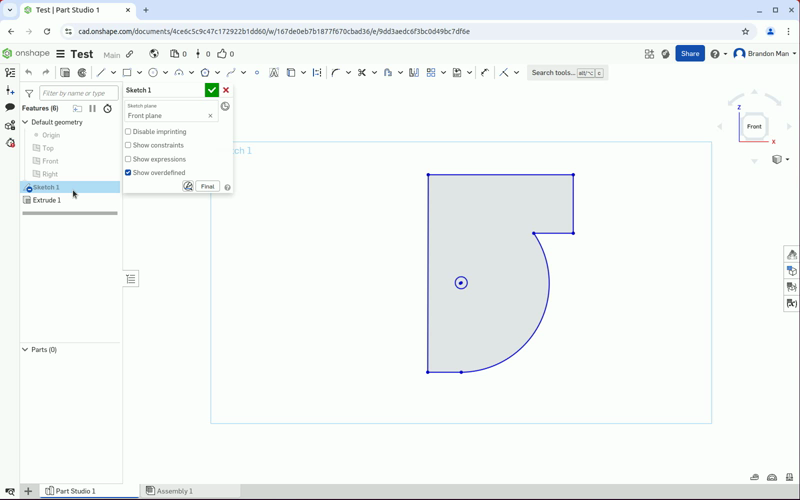
mouse_move(229, 92)
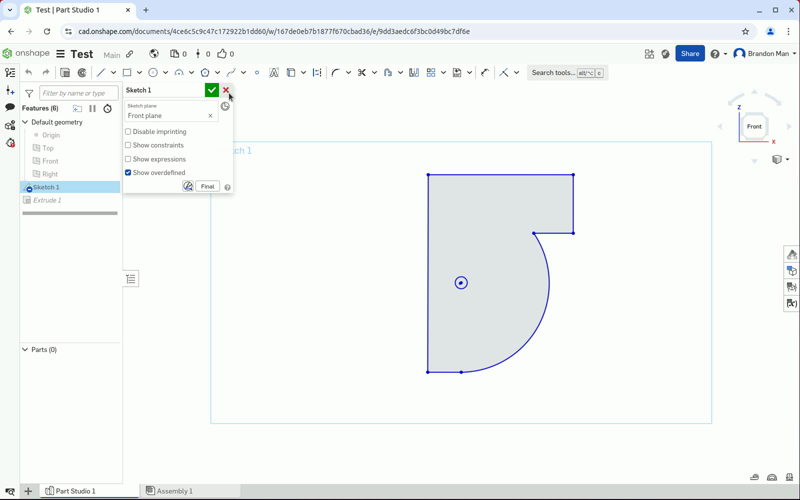
click(229, 92)
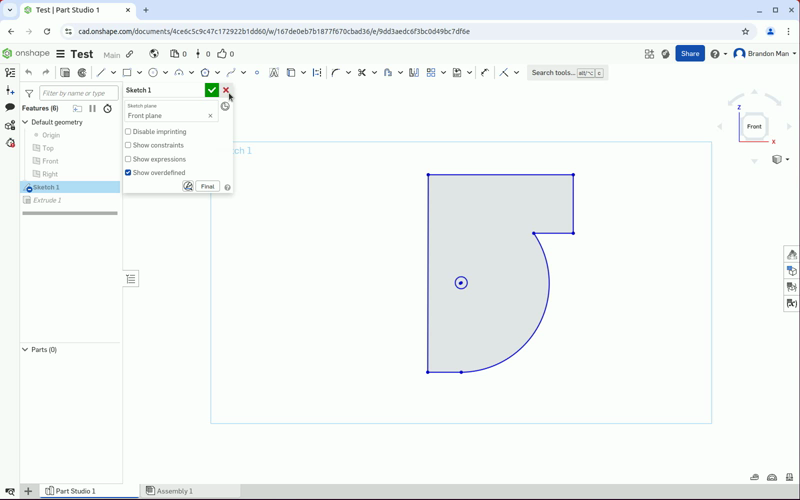
key(shift+s)
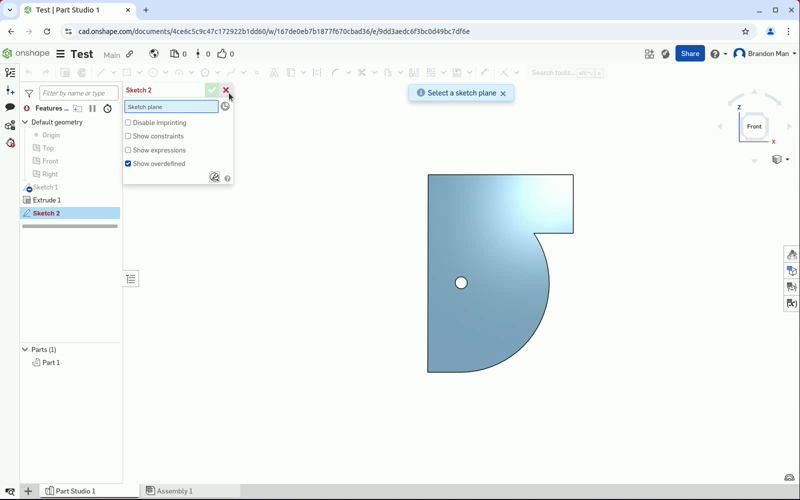
mouse_move(73, 163)
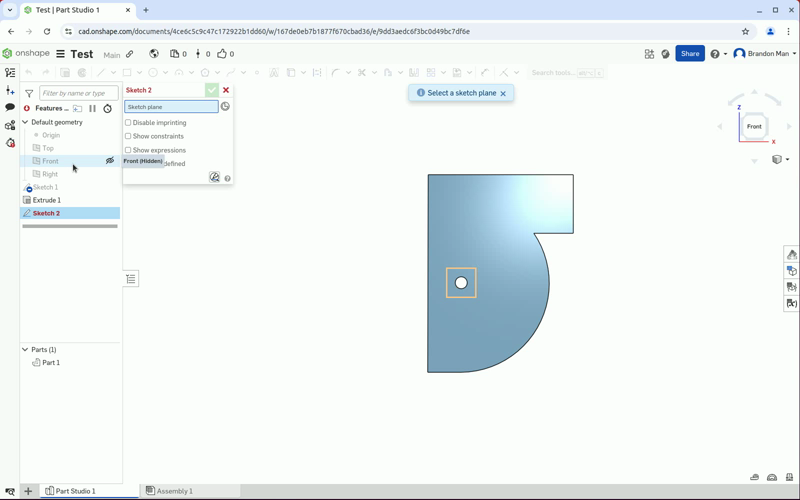
click(73, 163)
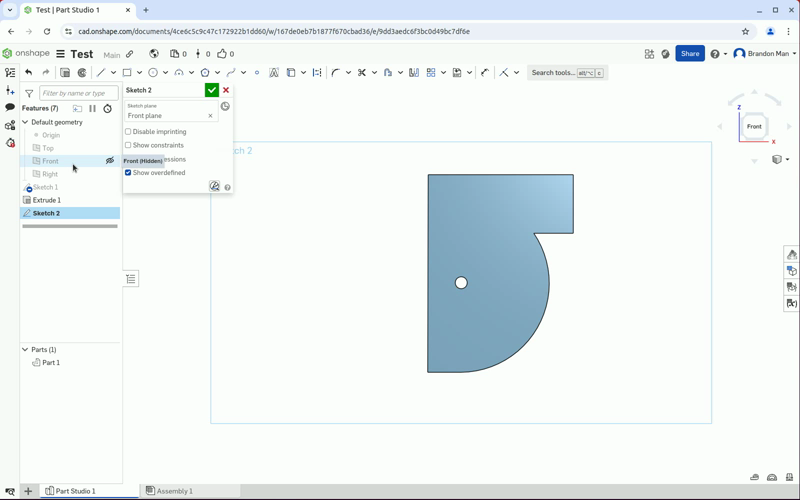
mouse_move(73, 352)
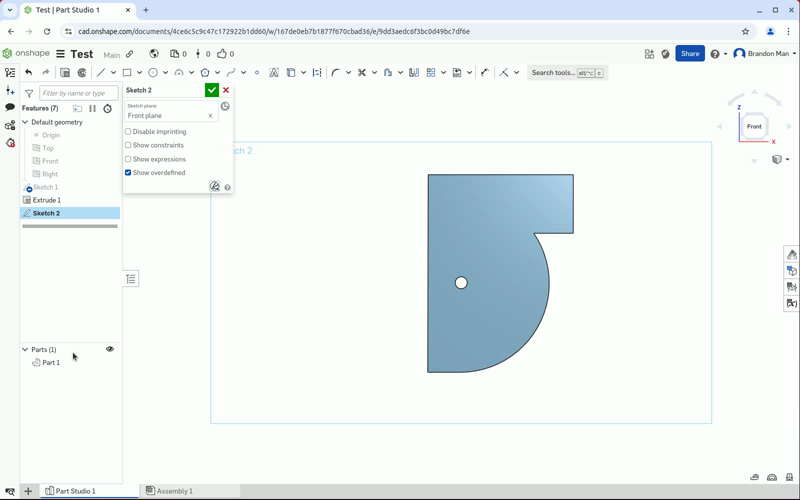
key(y)
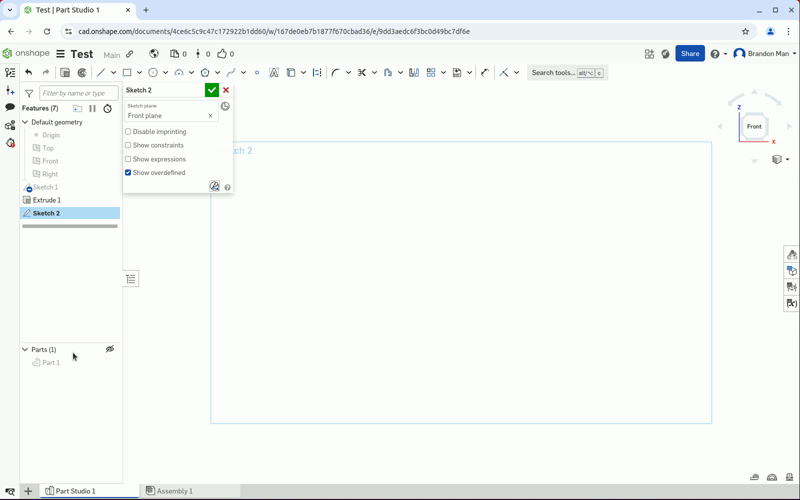
key(l)
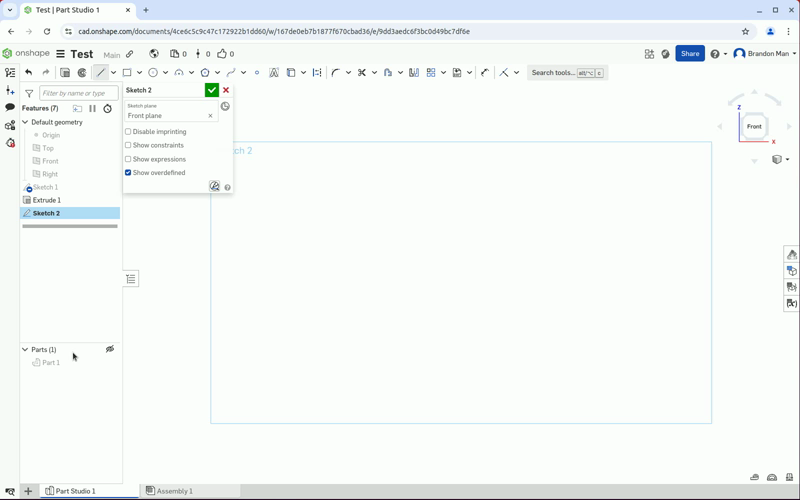
key_down(shift)
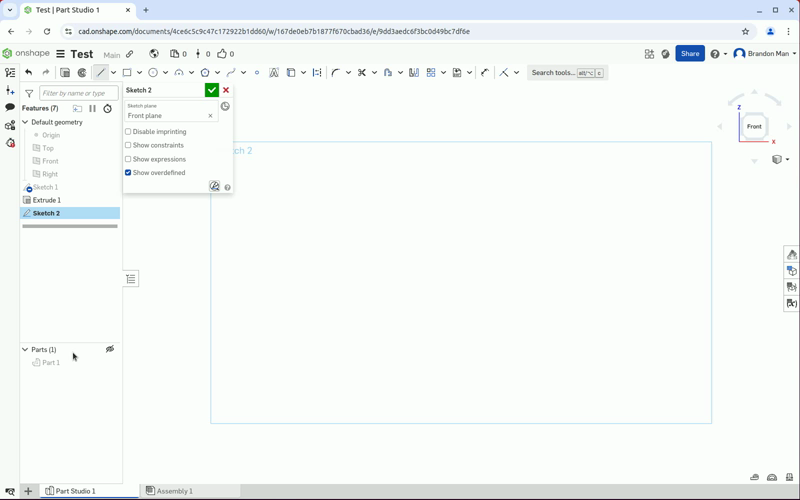
mouse_move(460, 372)
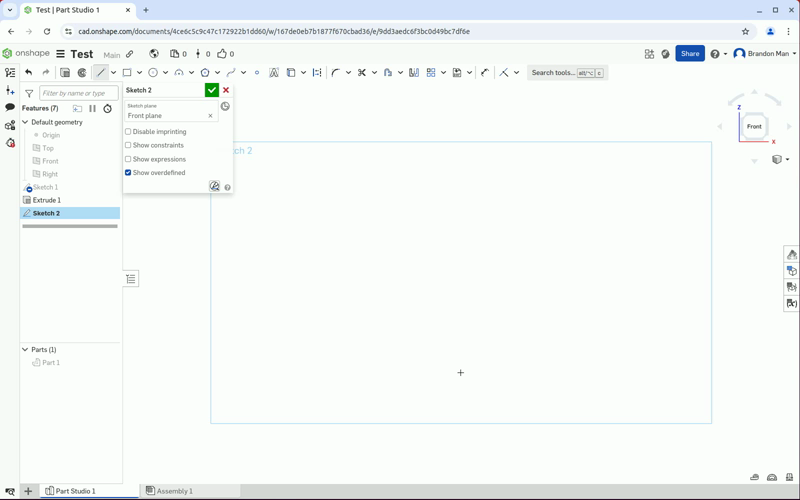
click(460, 372)
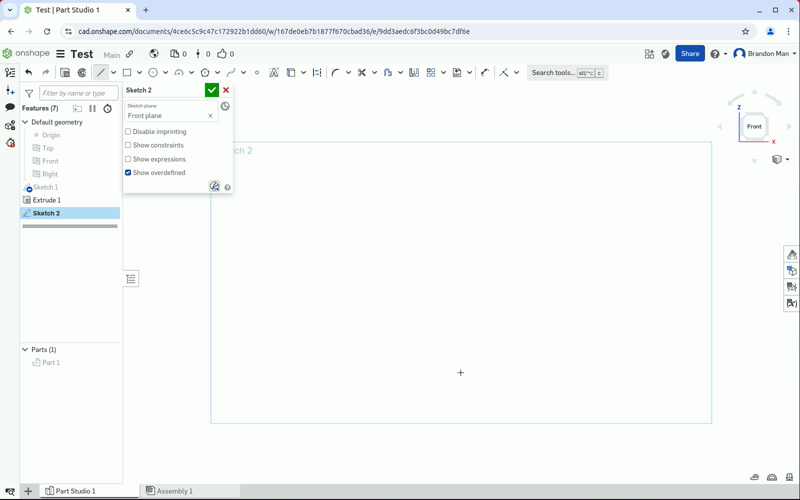
key_up(shift)
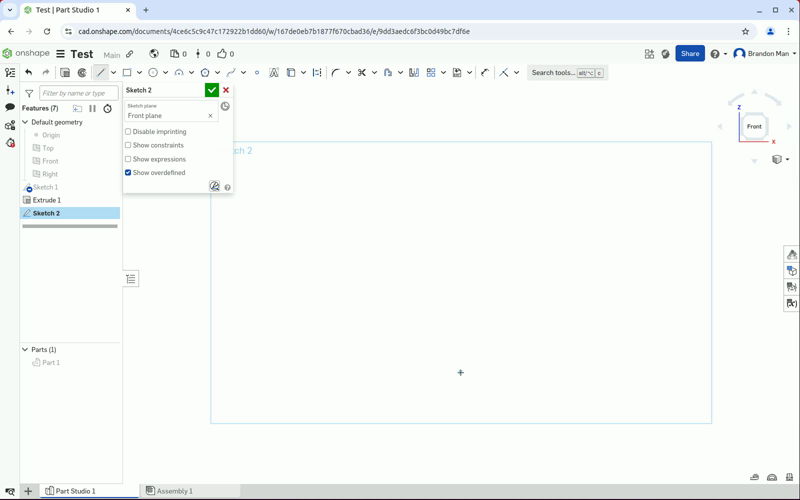
key_down(shift)
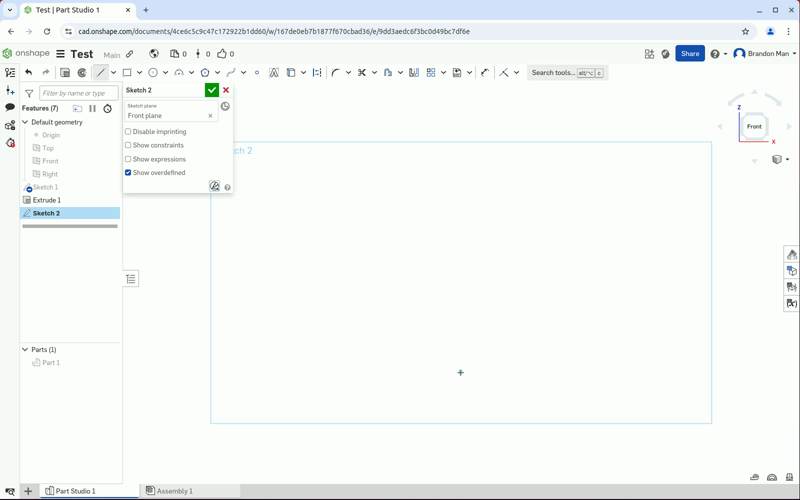
mouse_move(572, 372)
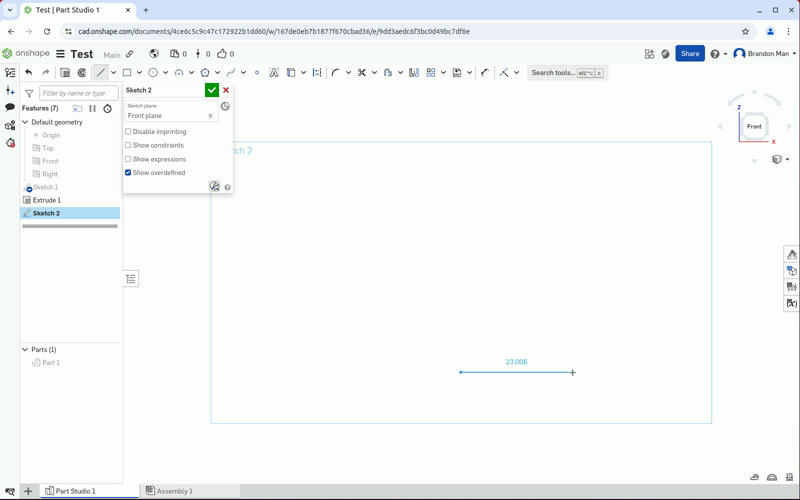
click(572, 372)
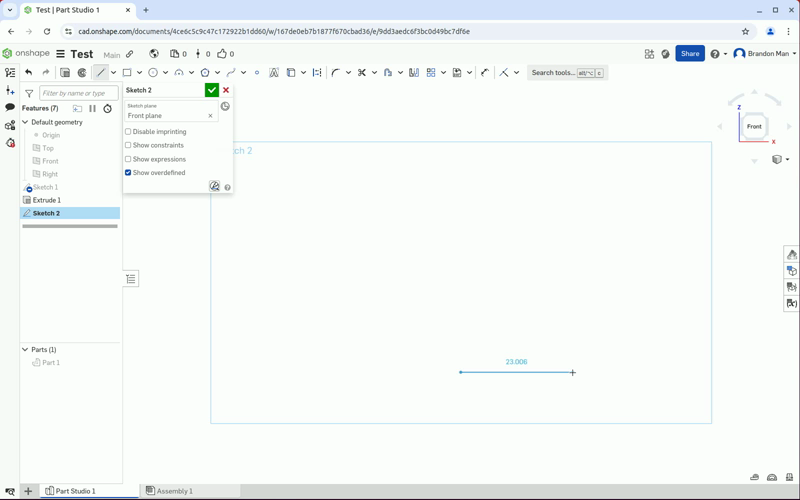
key_up(shift)
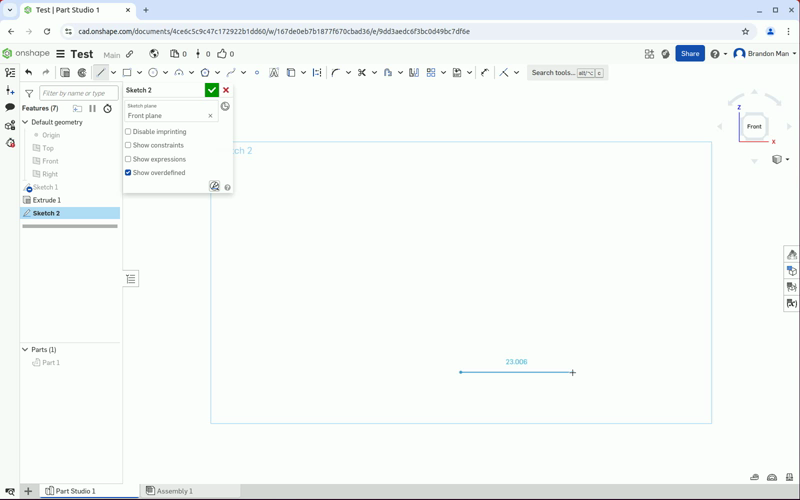
key_down(shift)
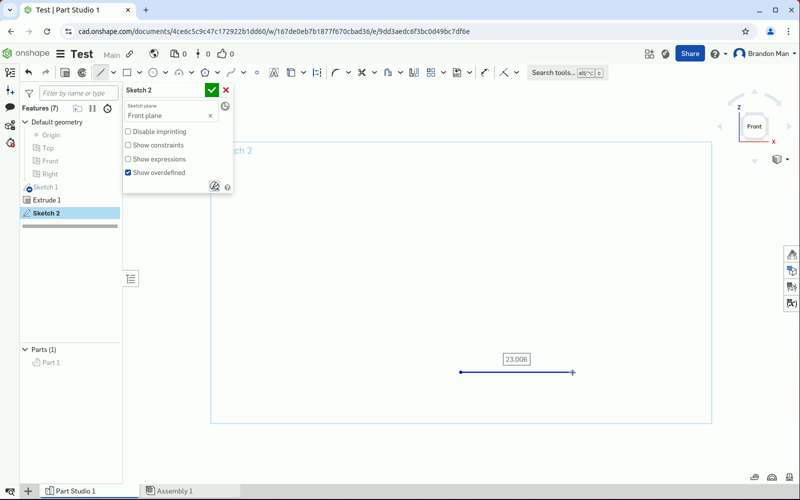
mouse_move(572, 234)
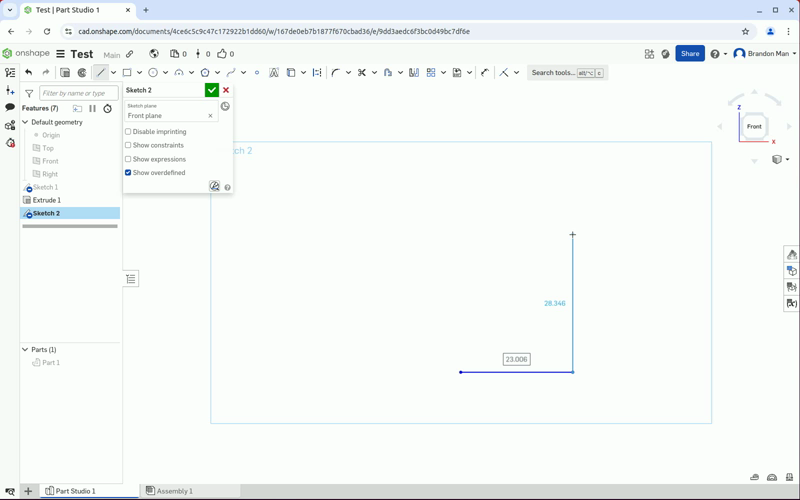
click(572, 234)
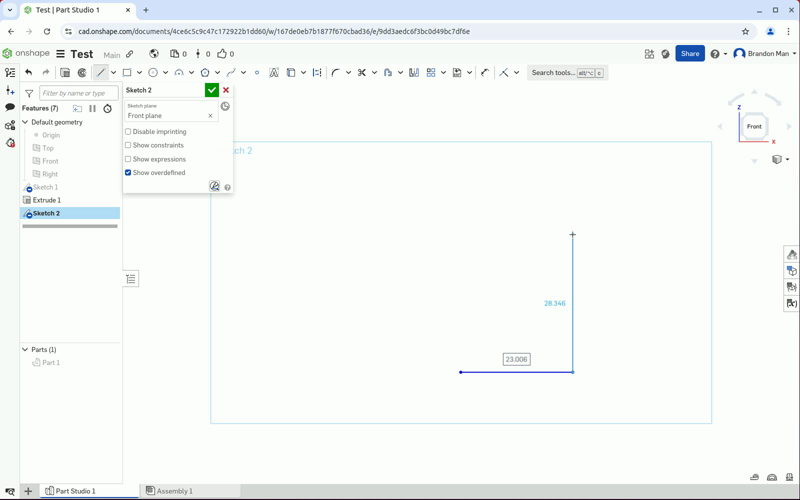
key_up(shift)
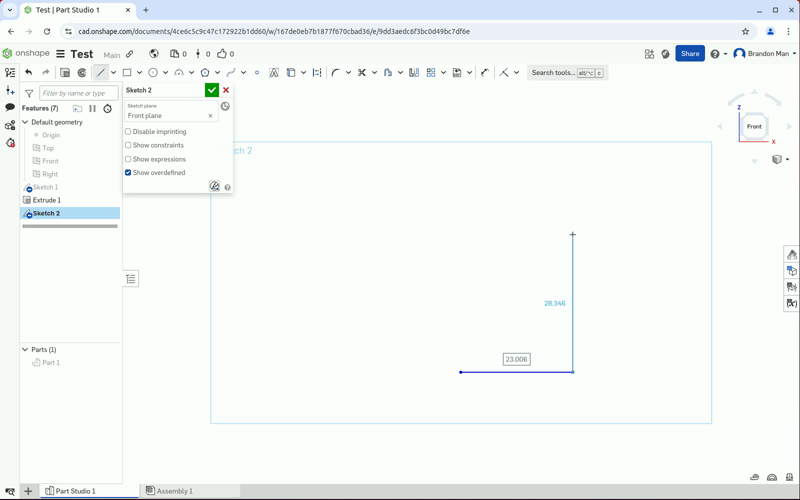
key_down(shift)
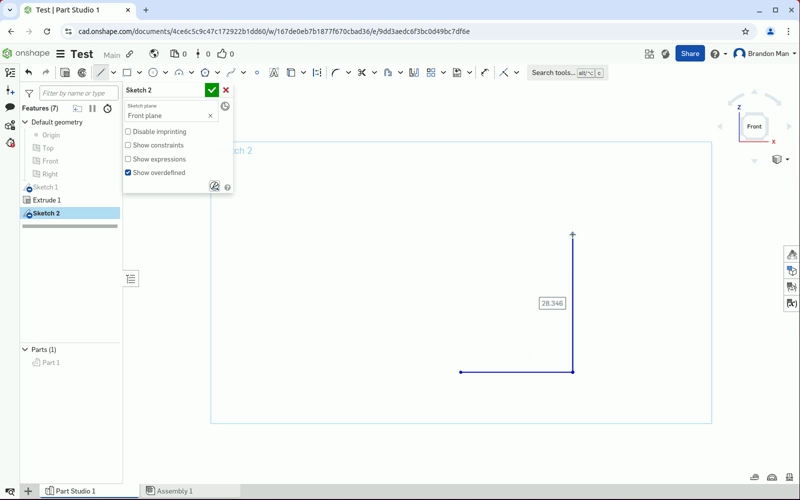
mouse_move(589, 234)
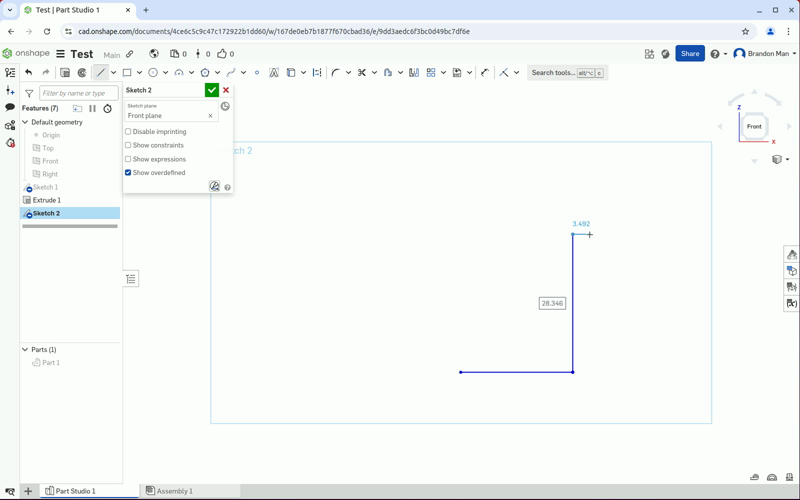
mouse_move(534, 234)
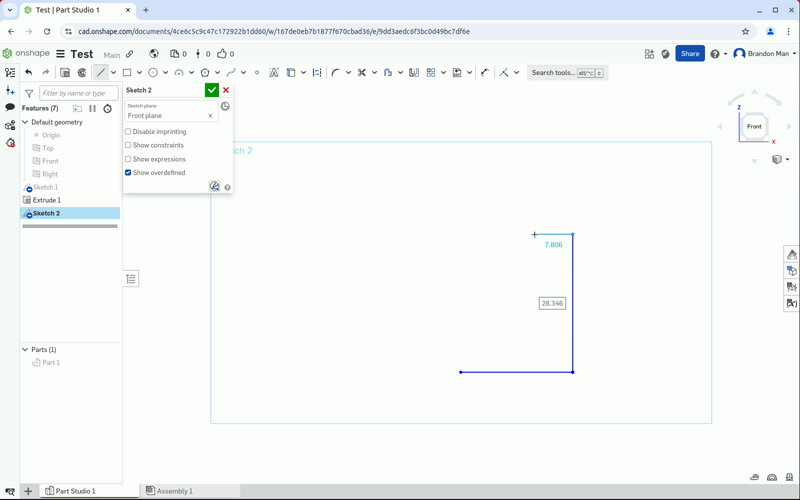
click(534, 234)
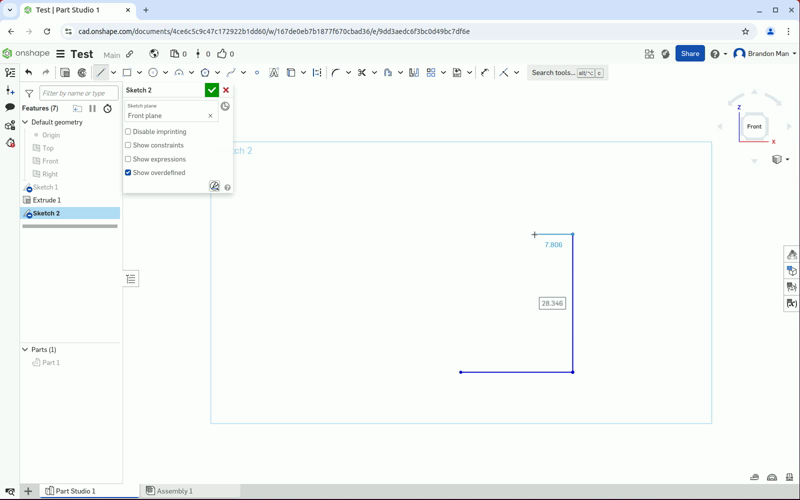
key_up(shift)
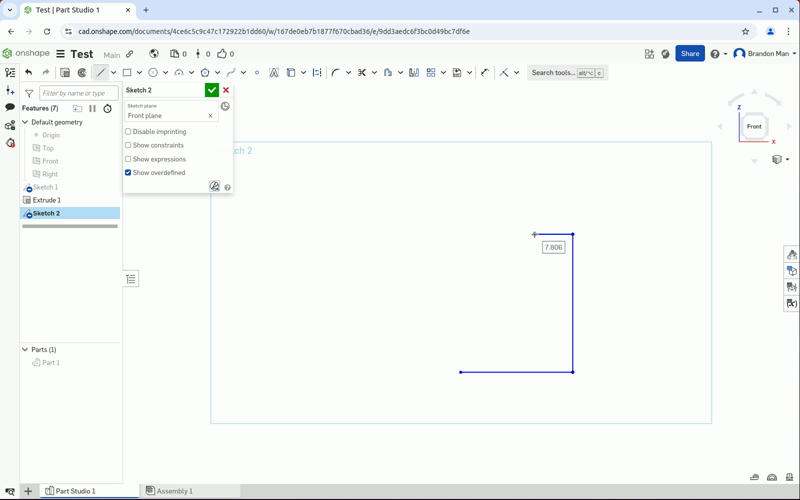
key(esc)
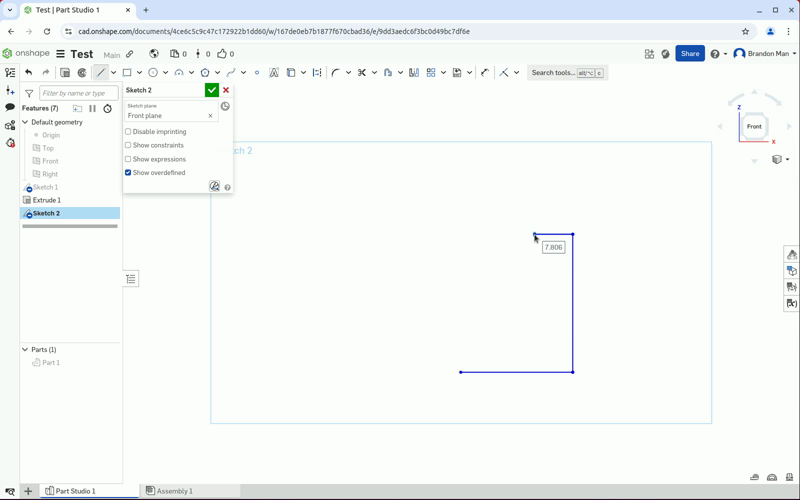
key(a)
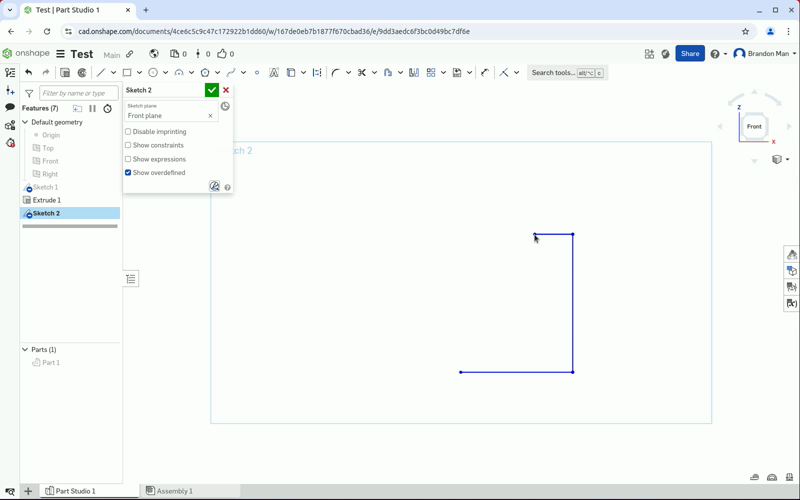
mouse_move(534, 234)
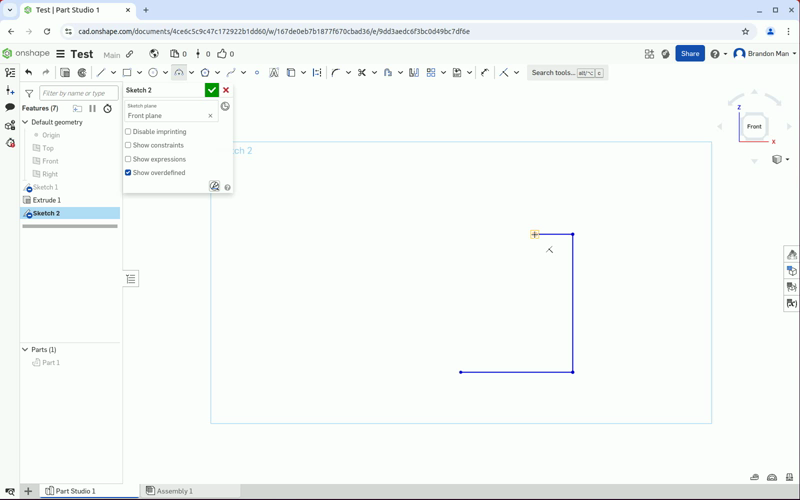
click(534, 234)
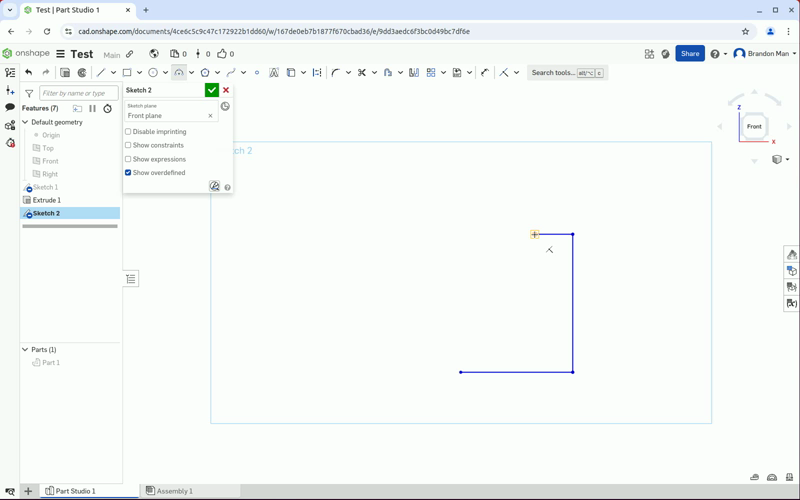
mouse_move(460, 372)
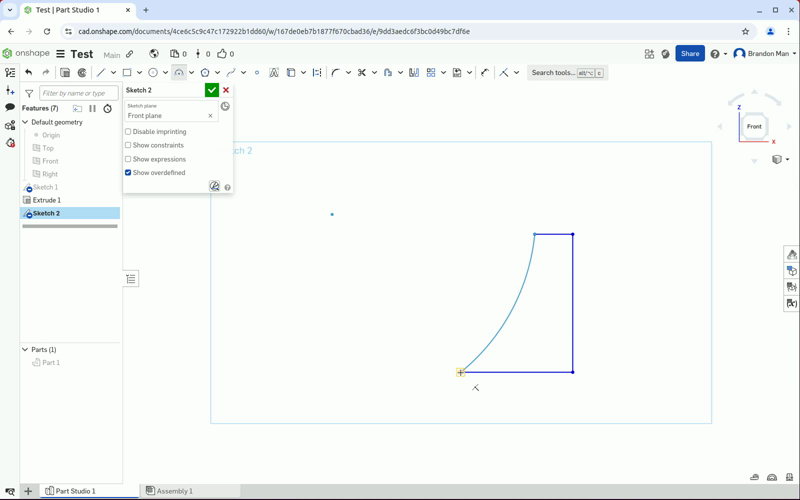
click(460, 372)
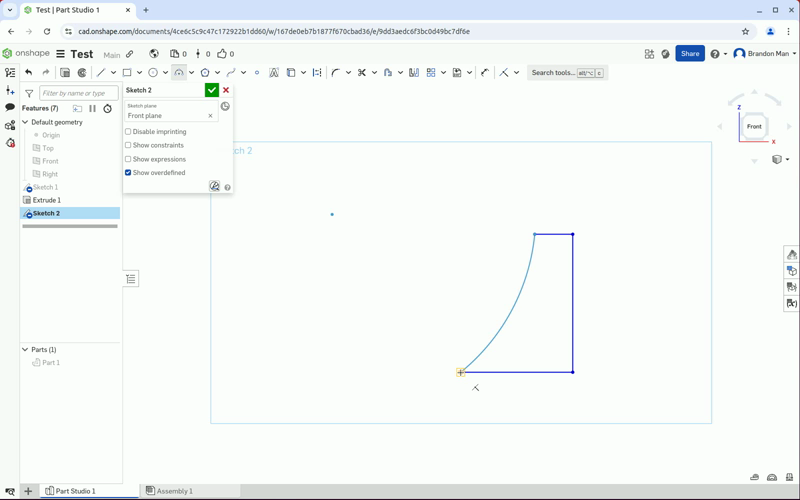
key_down(shift)
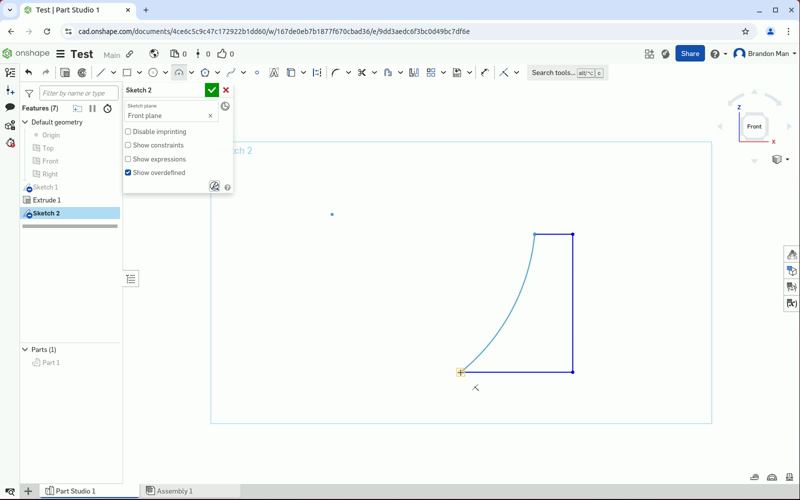
mouse_move(539, 325)
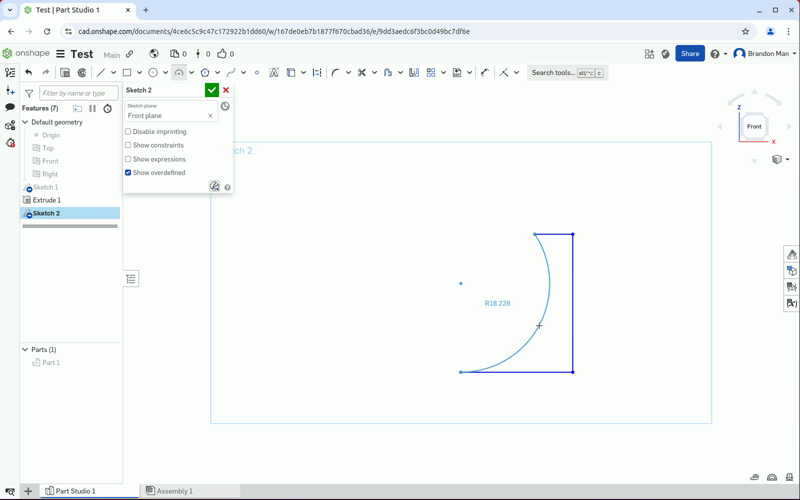
click(539, 325)
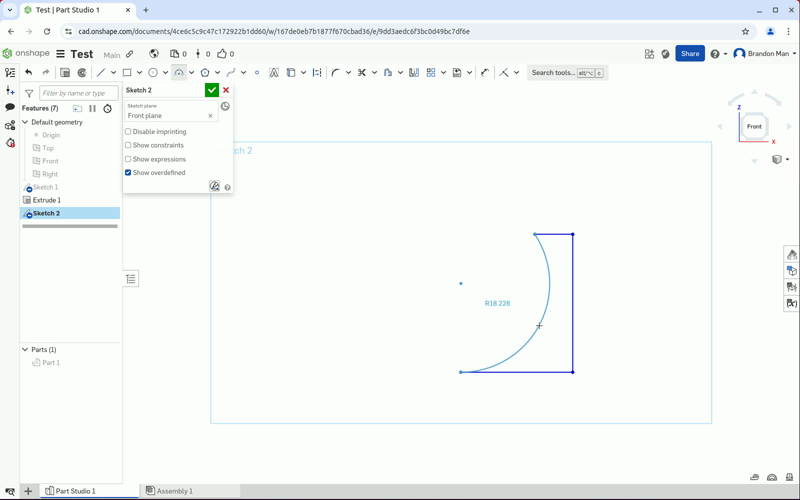
key_up(shift)
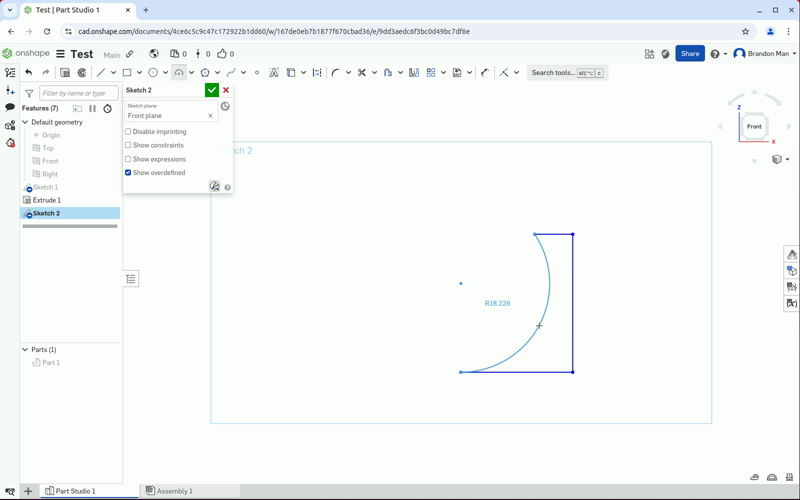
key(esc)
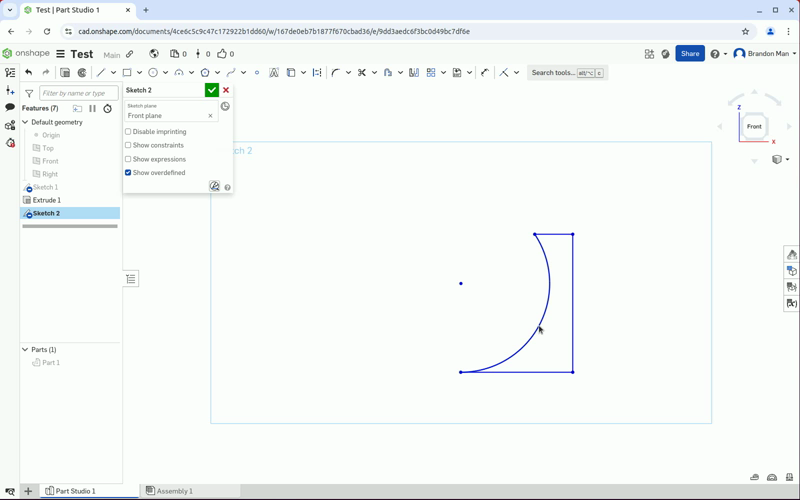
key(c)
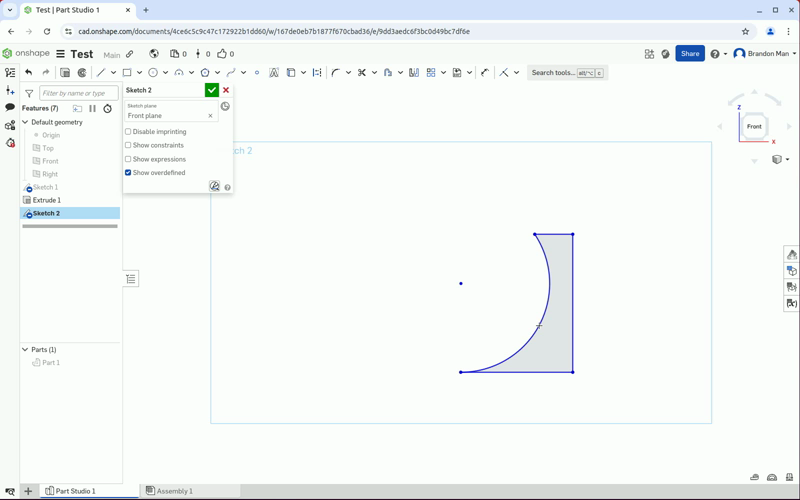
key_down(shift)
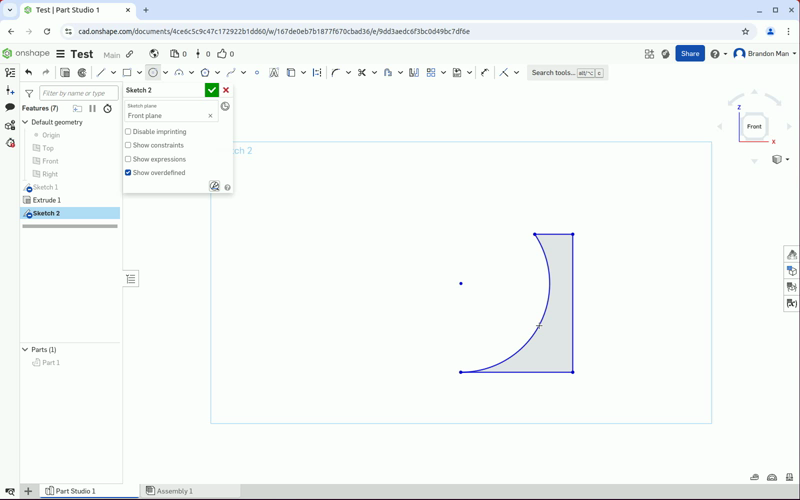
mouse_move(527, 353)
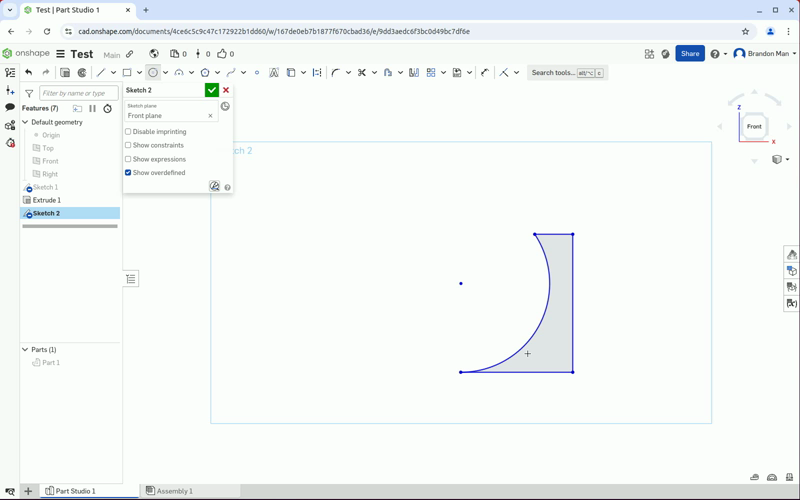
click(527, 353)
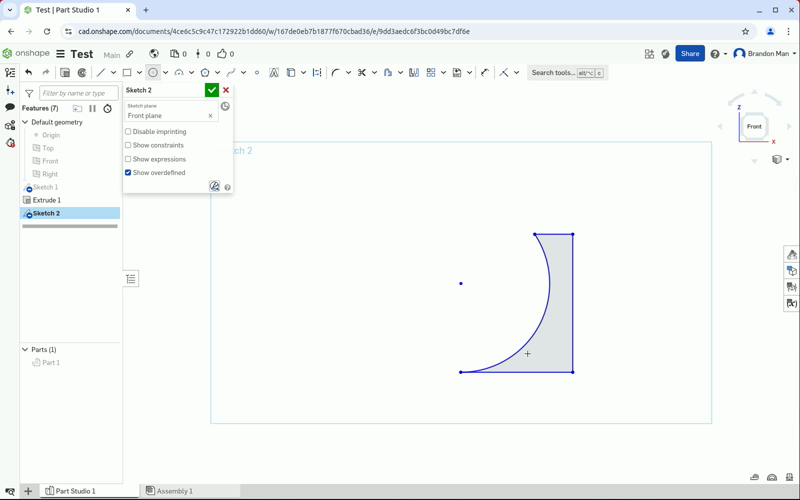
key_up(shift)
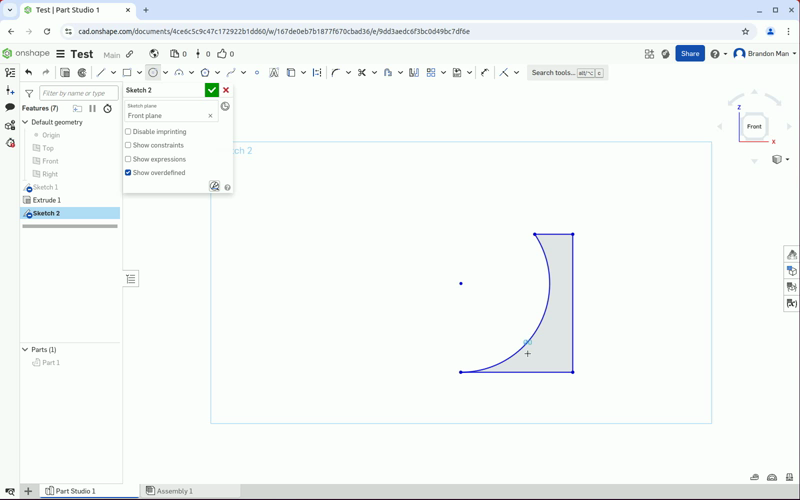
mouse_move(529, 353)
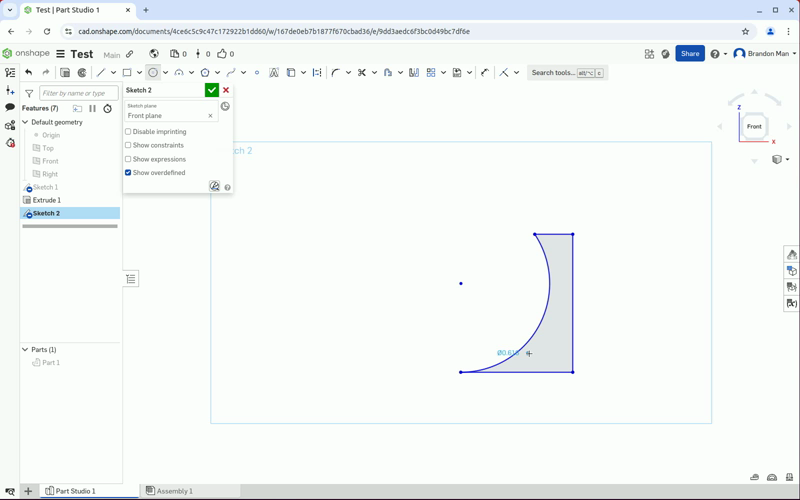
scroll(6)
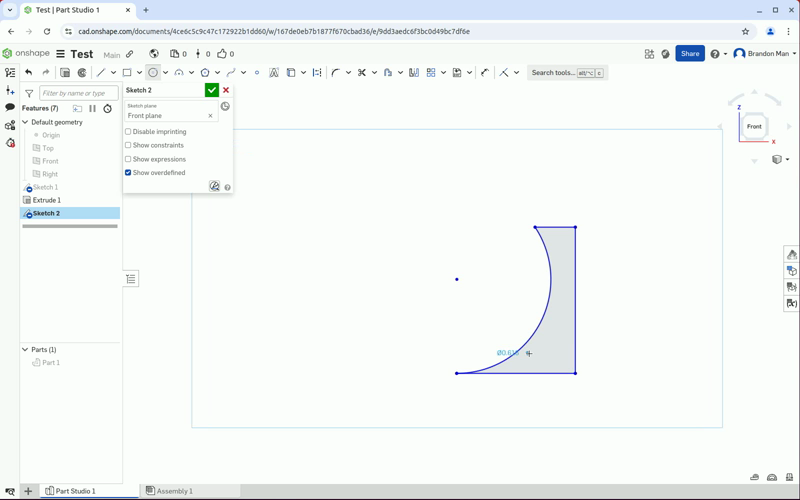
scroll(6)
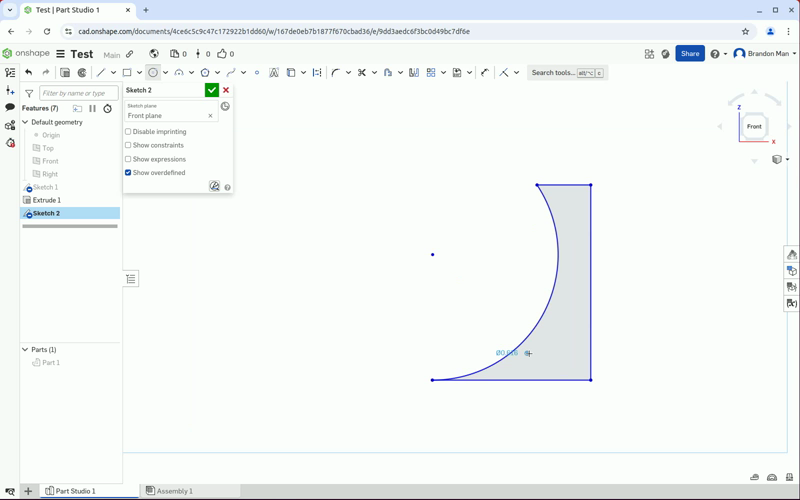
scroll(6)
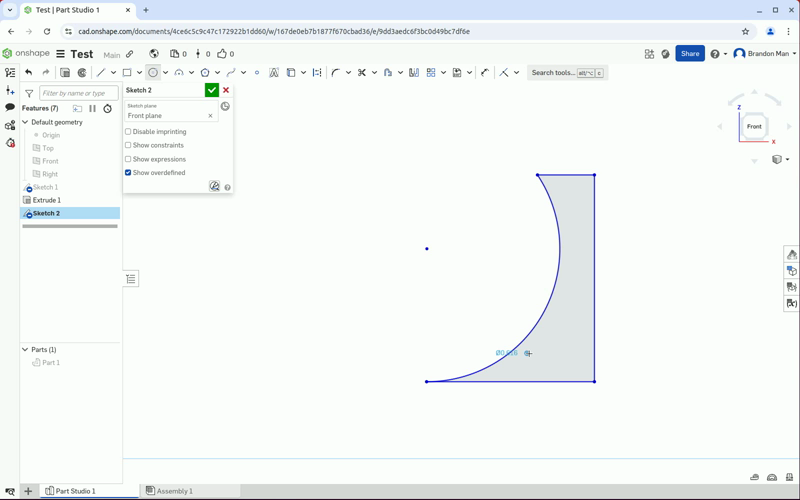
scroll(6)
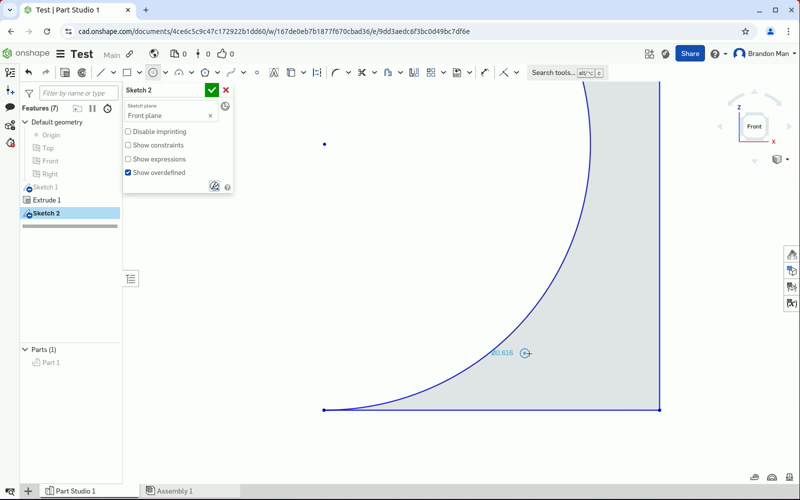
scroll(6)
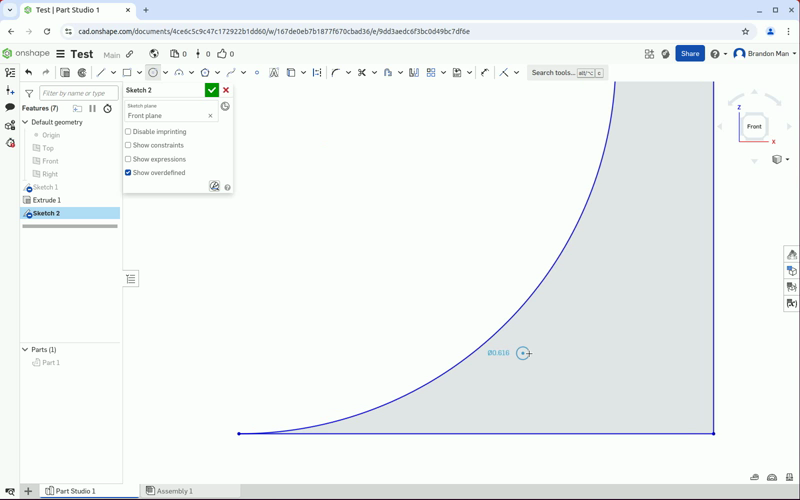
scroll(6)
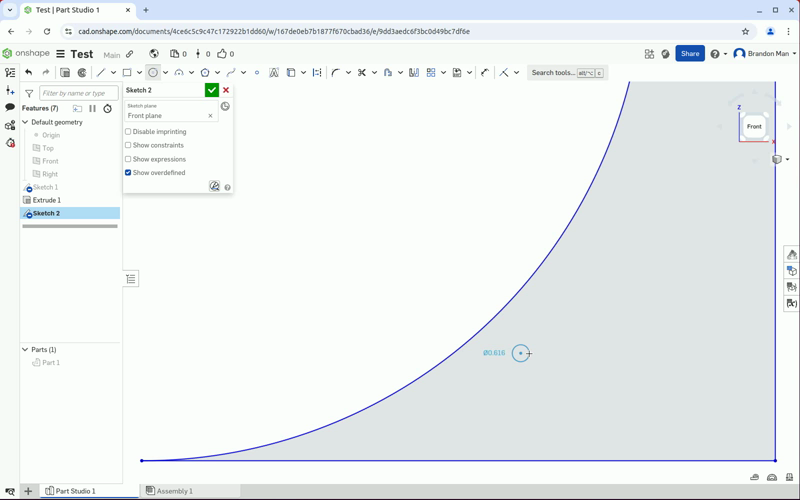
scroll(6)
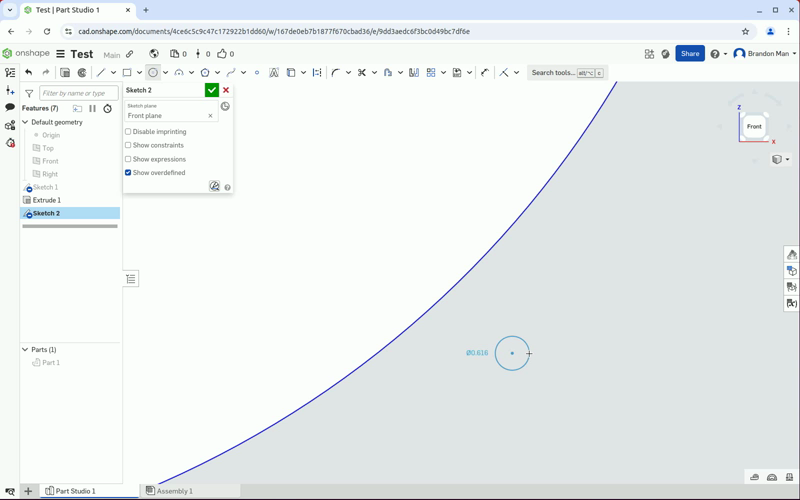
click(529, 353)
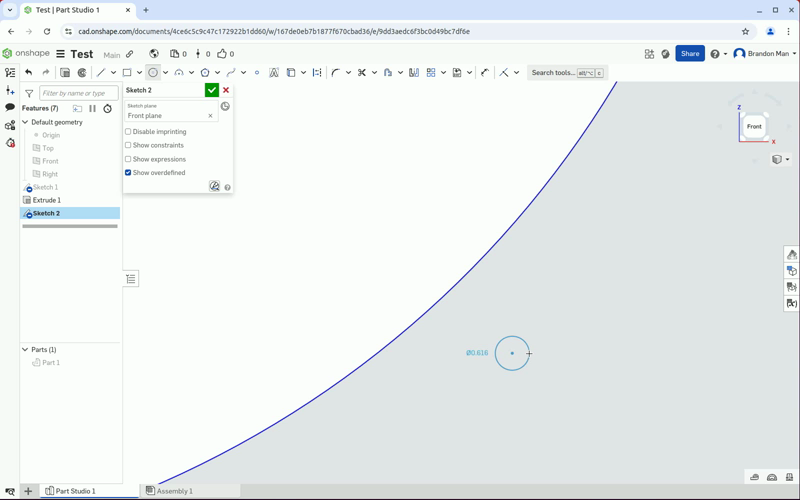
scroll(-6)
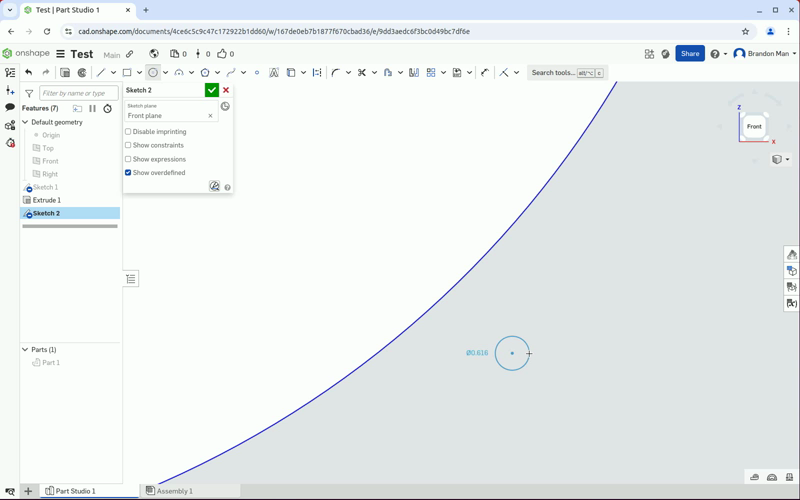
scroll(-6)
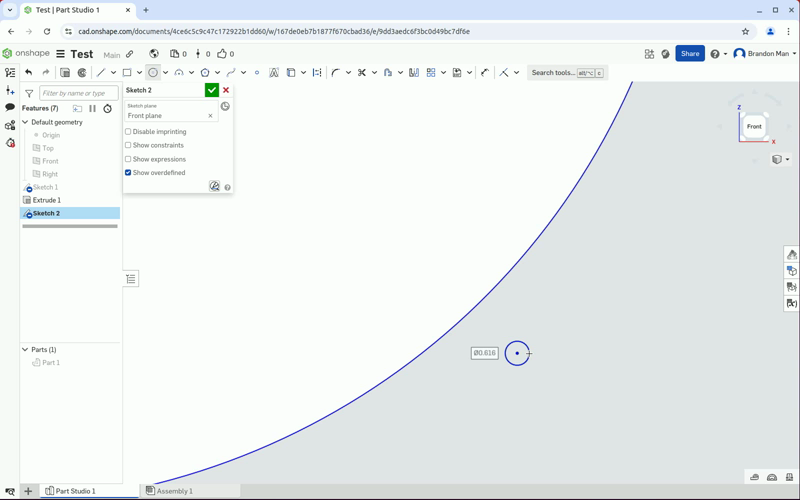
scroll(-6)
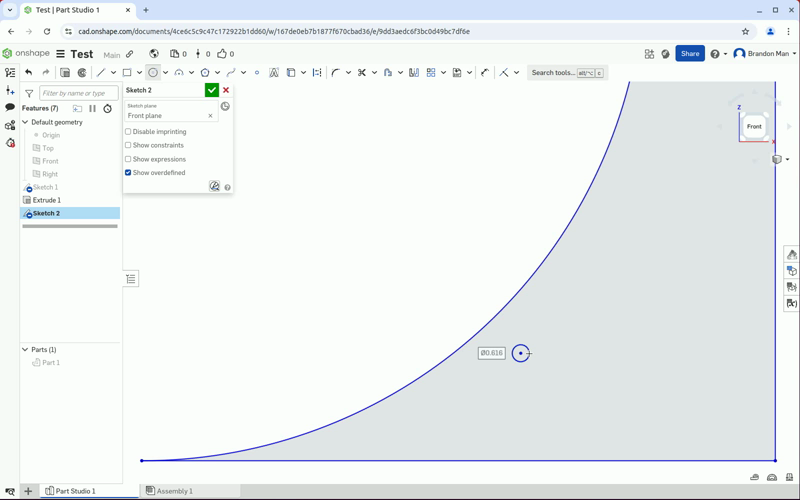
scroll(-6)
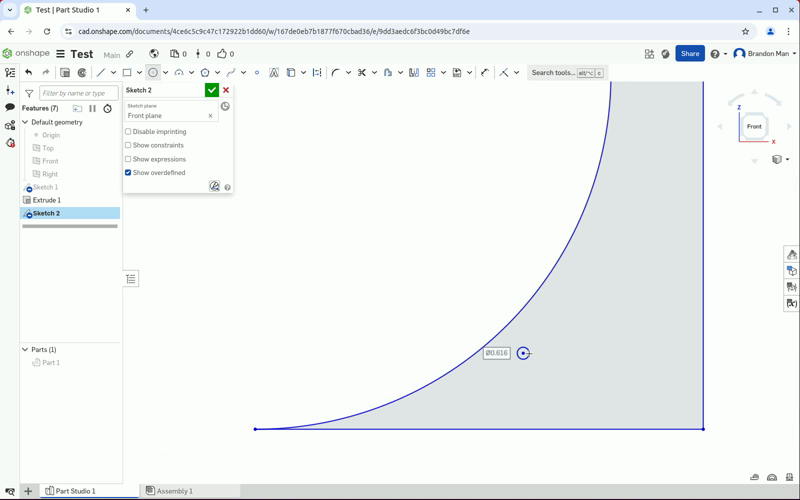
scroll(-6)
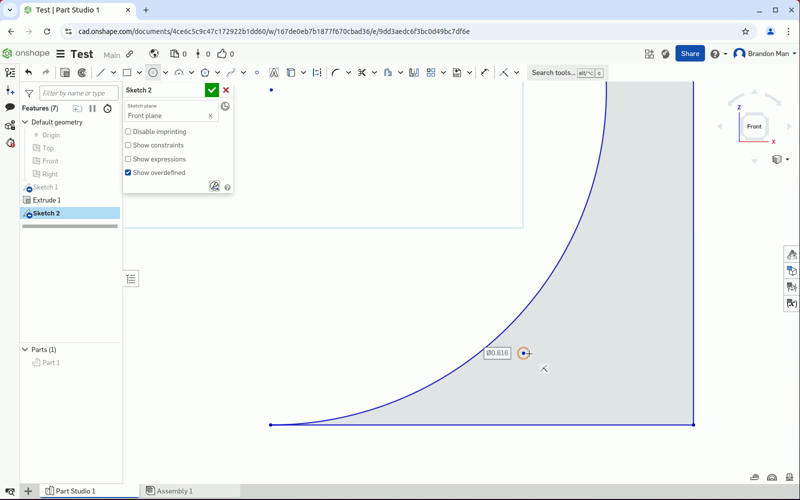
scroll(-6)
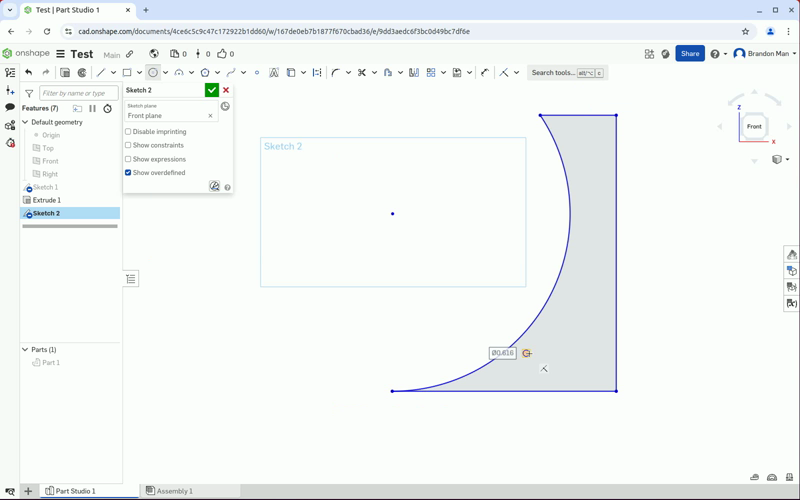
scroll(-6)
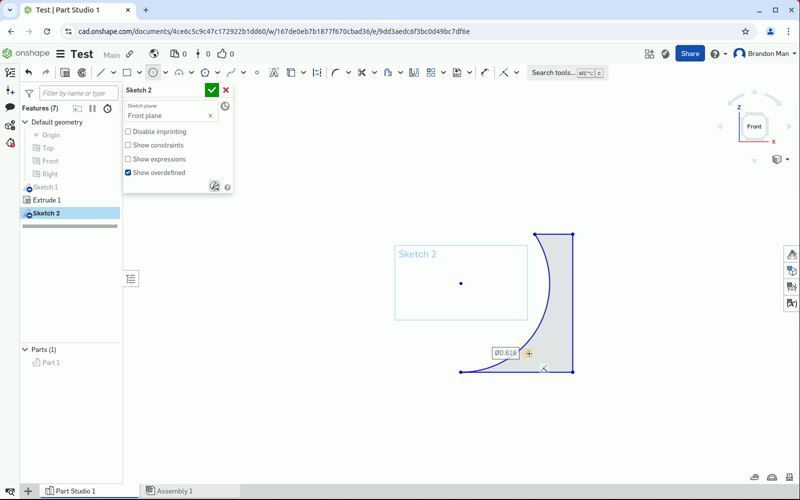
key(esc)
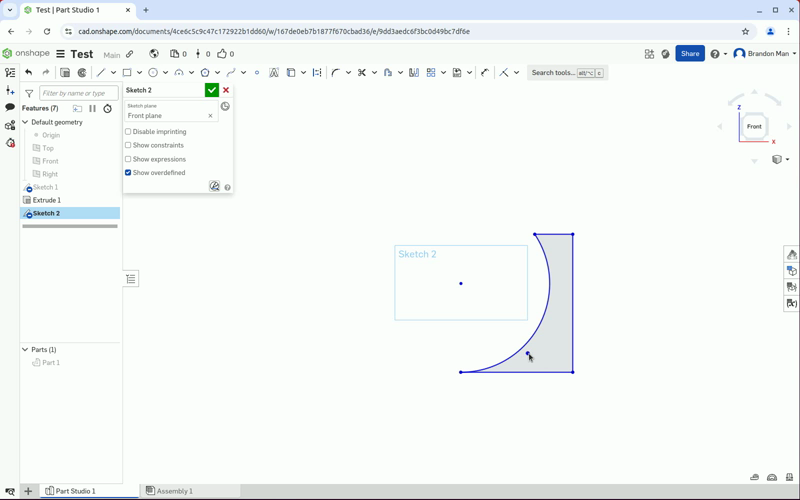
key(c)
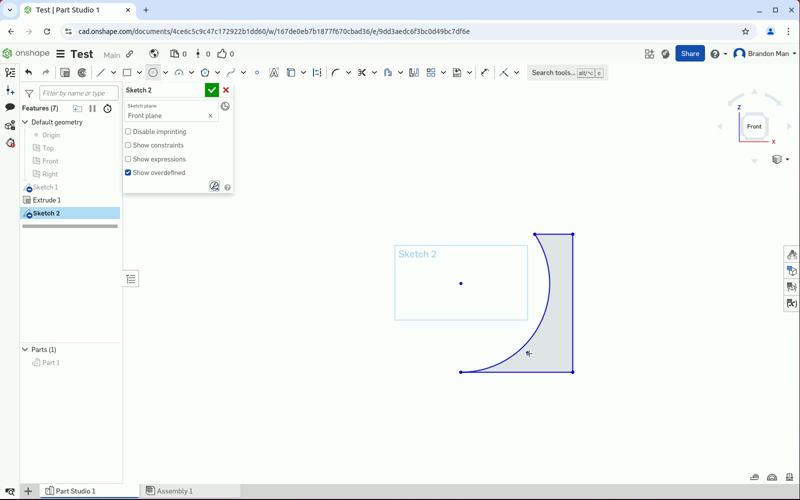
key_down(shift)
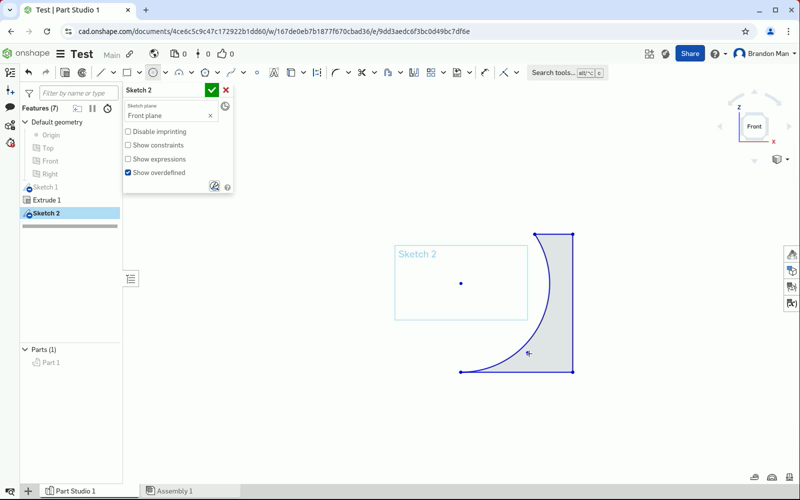
mouse_move(536, 361)
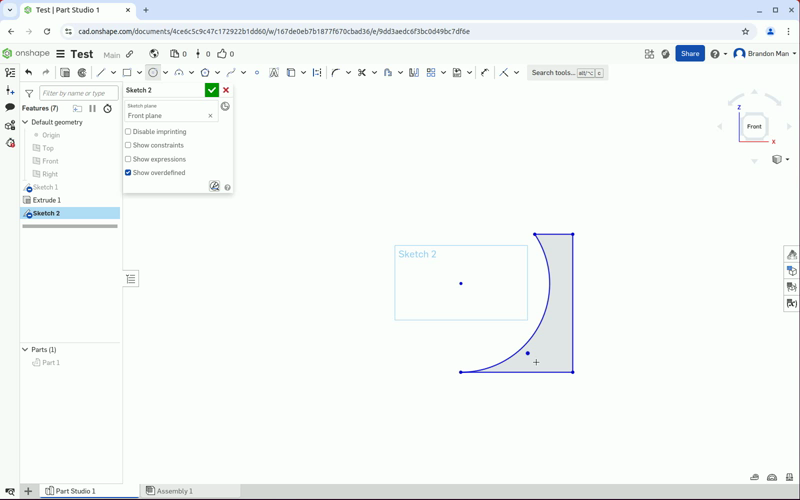
click(536, 361)
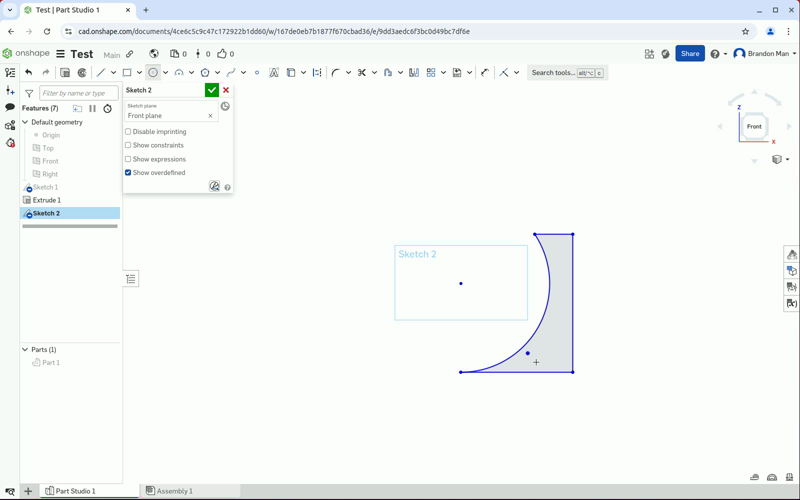
key_up(shift)
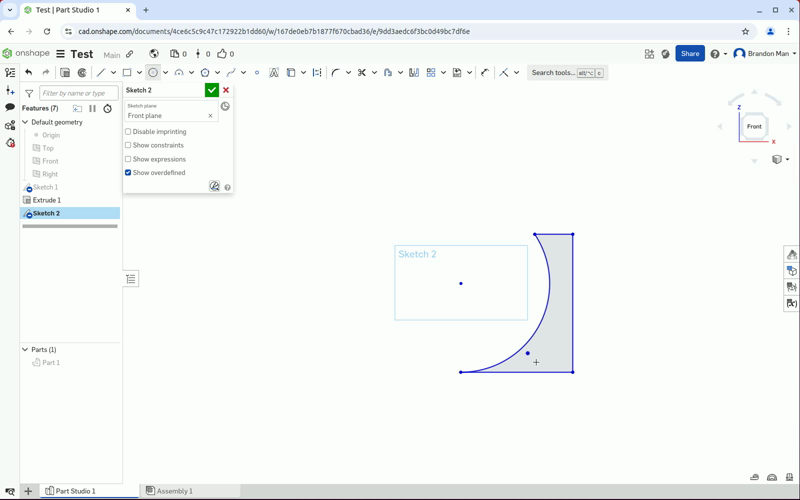
mouse_move(540, 361)
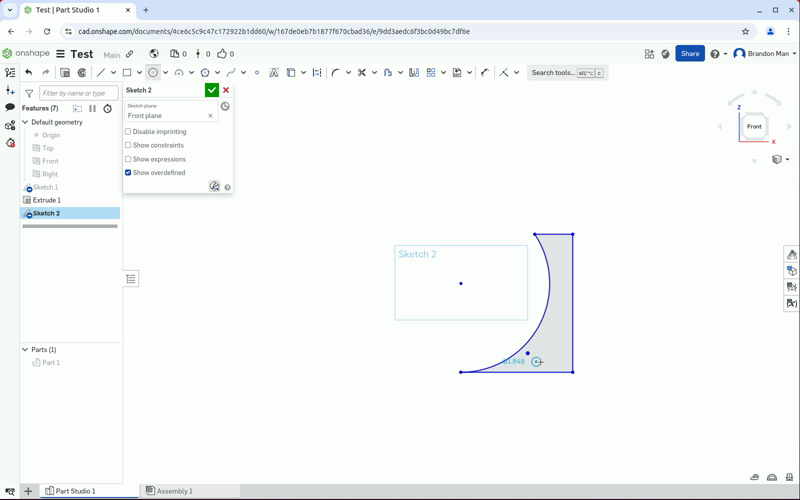
click(540, 361)
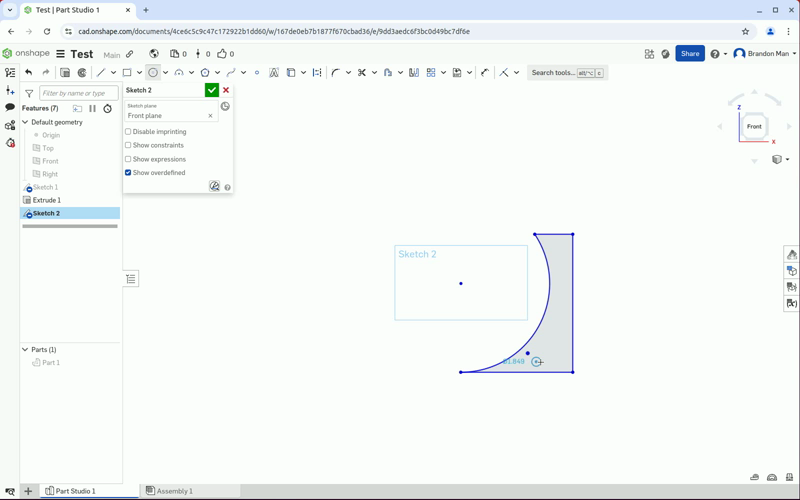
key(esc)
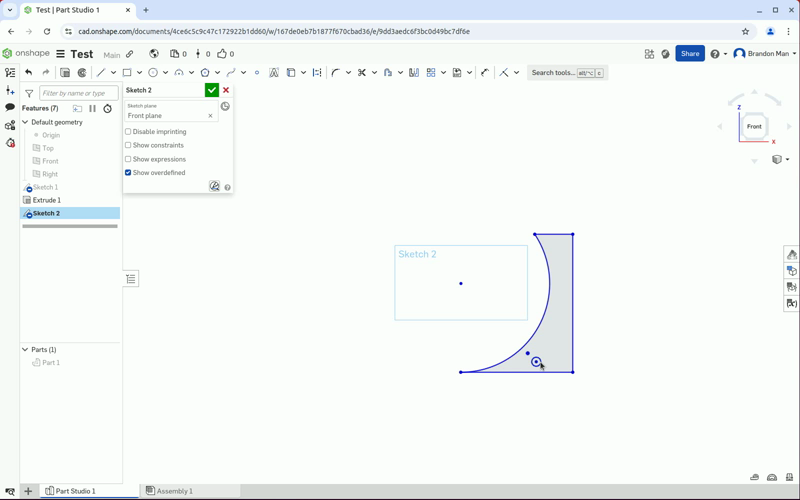
key(c)
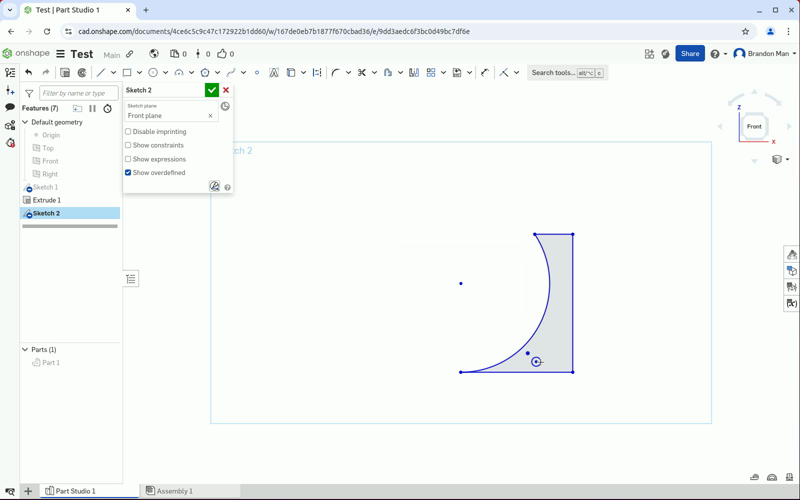
key_down(shift)
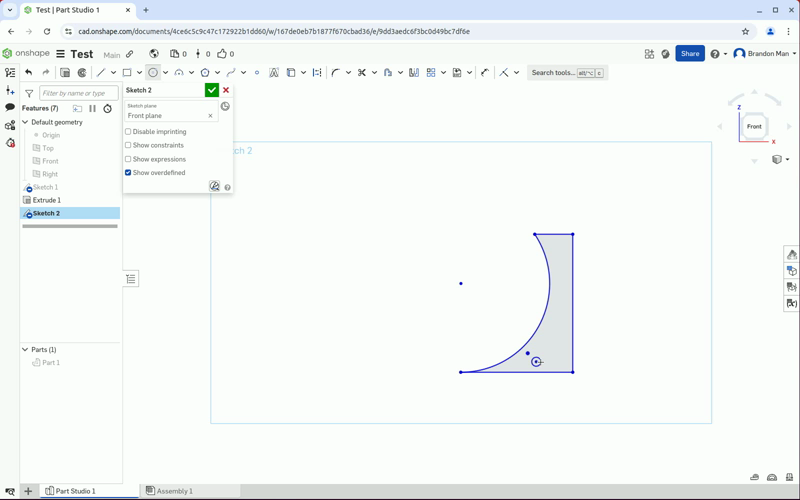
mouse_move(545, 369)
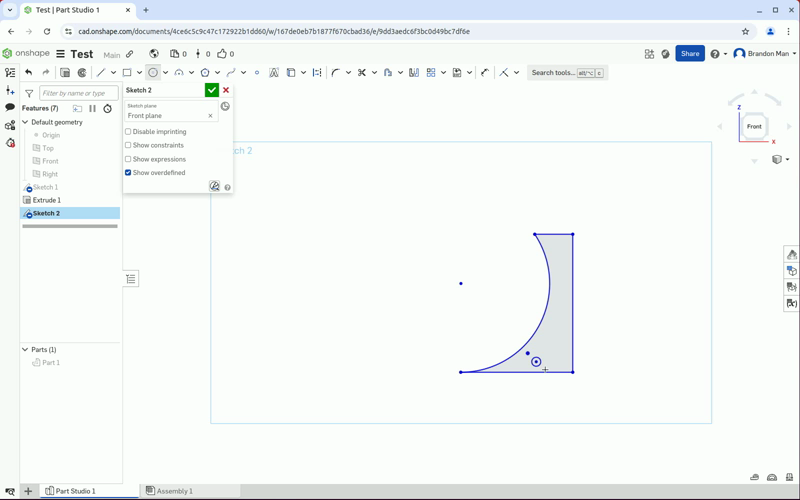
click(545, 369)
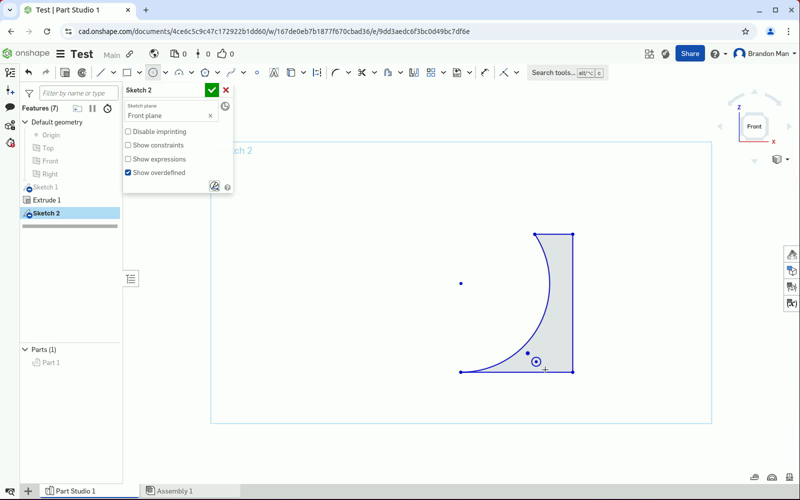
key_up(shift)
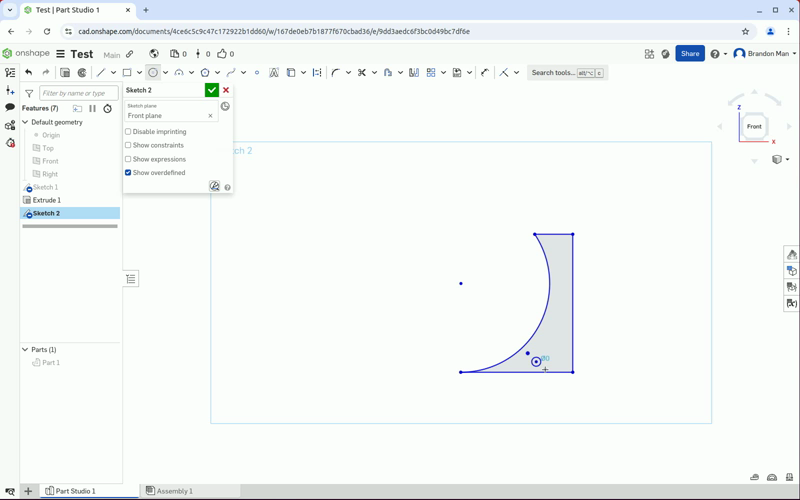
mouse_move(546, 369)
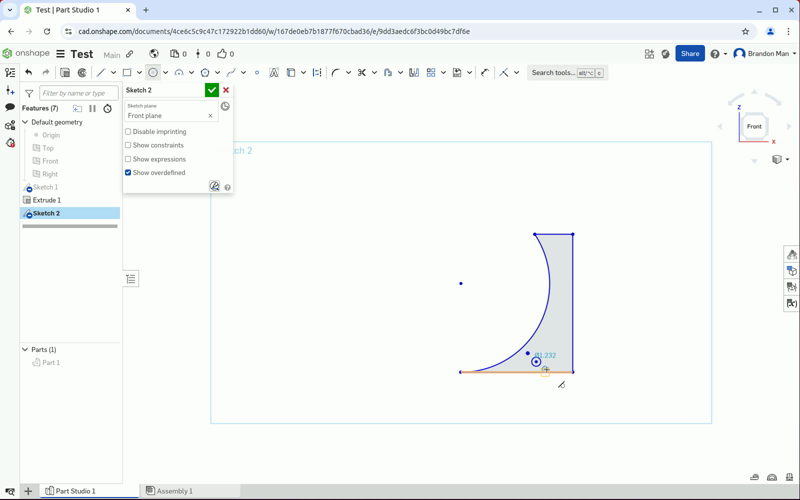
scroll(6)
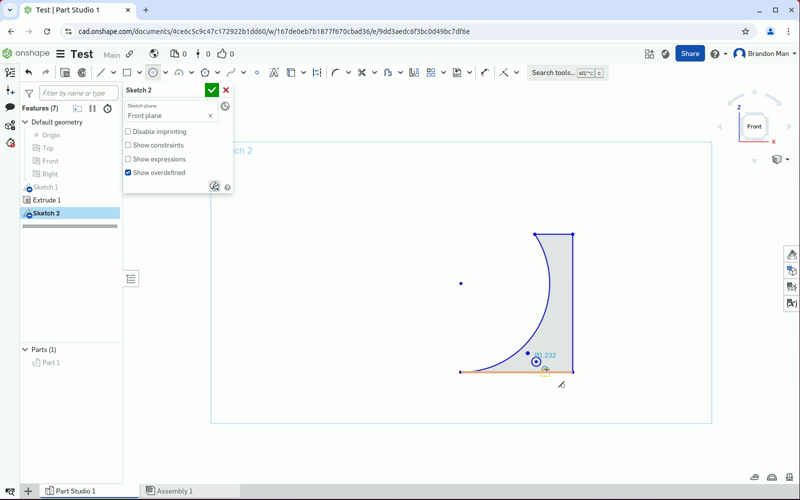
scroll(6)
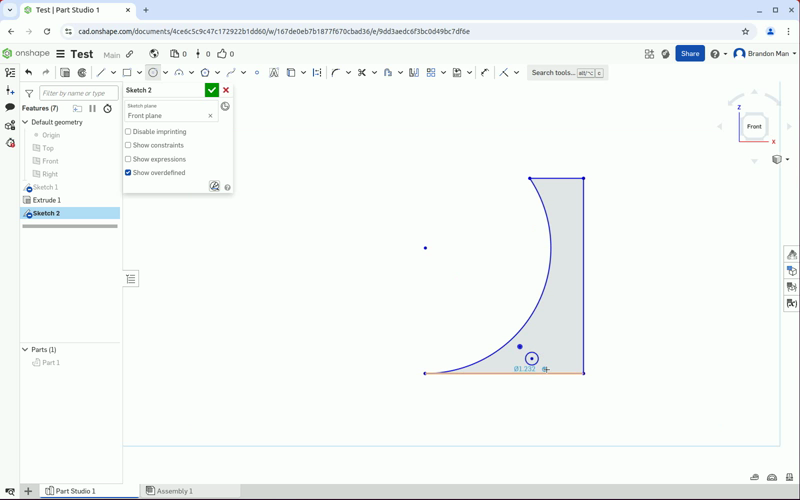
scroll(6)
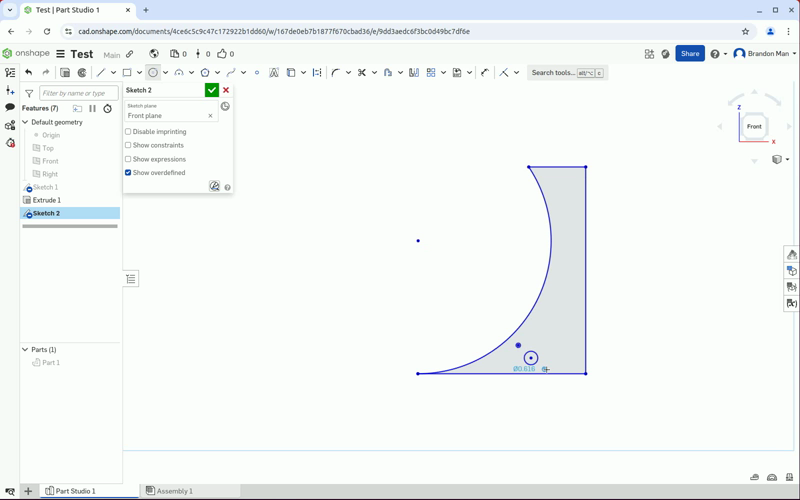
scroll(6)
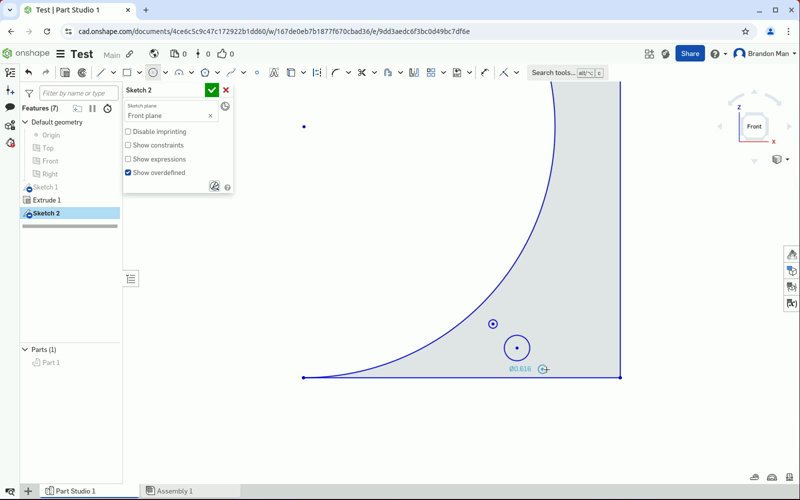
scroll(6)
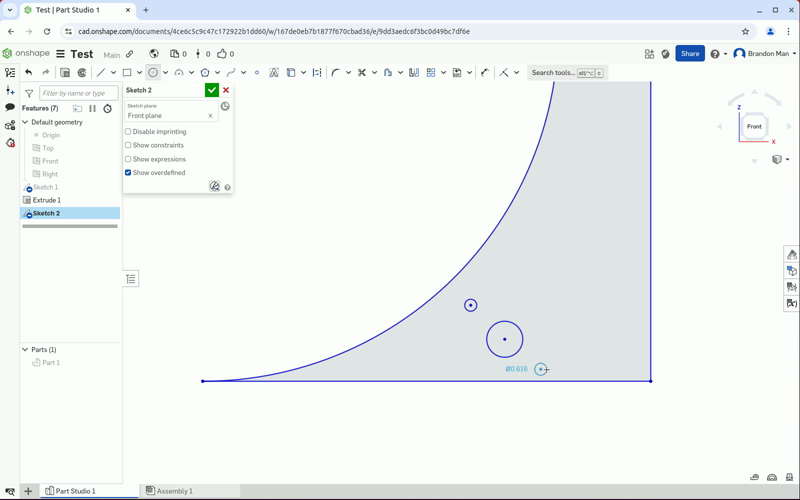
scroll(6)
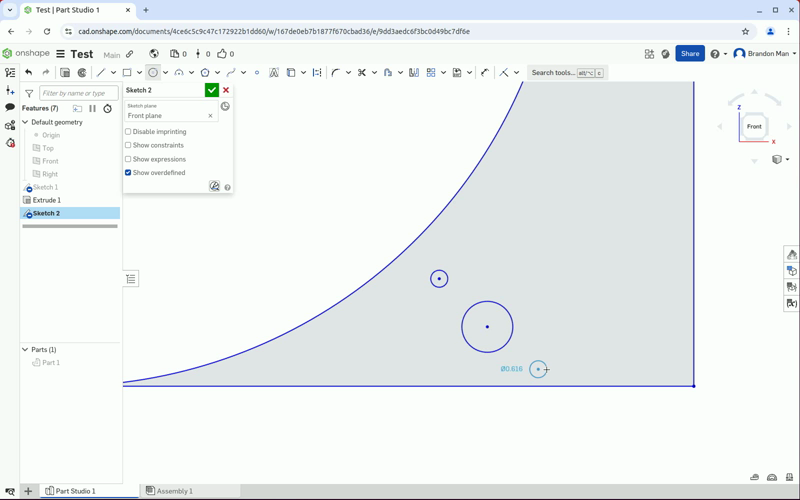
scroll(6)
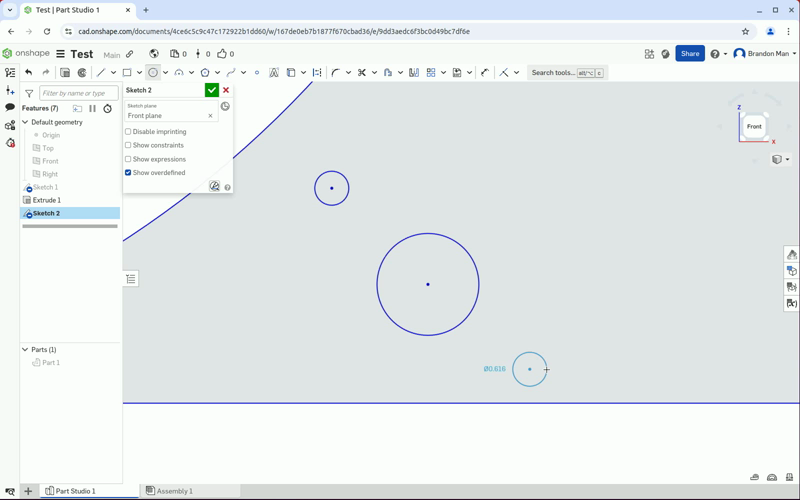
click(546, 369)
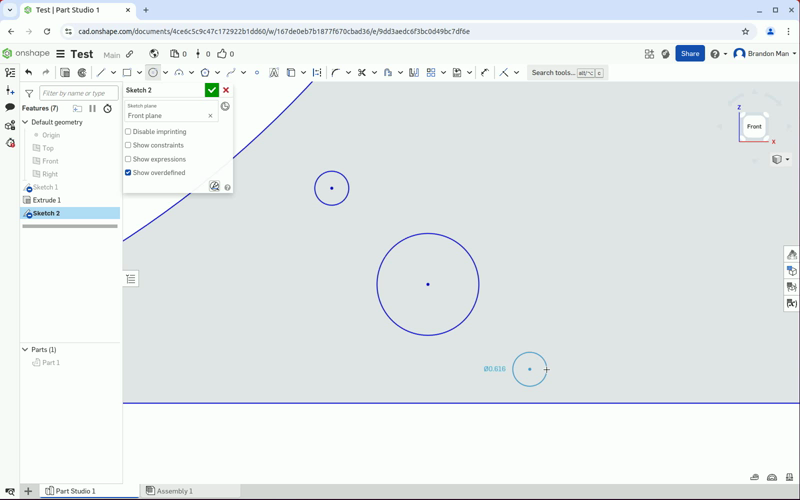
scroll(-6)
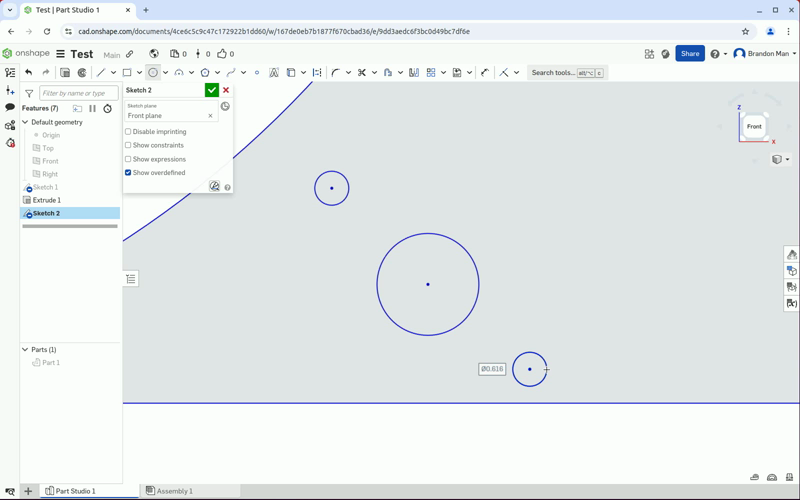
scroll(-6)
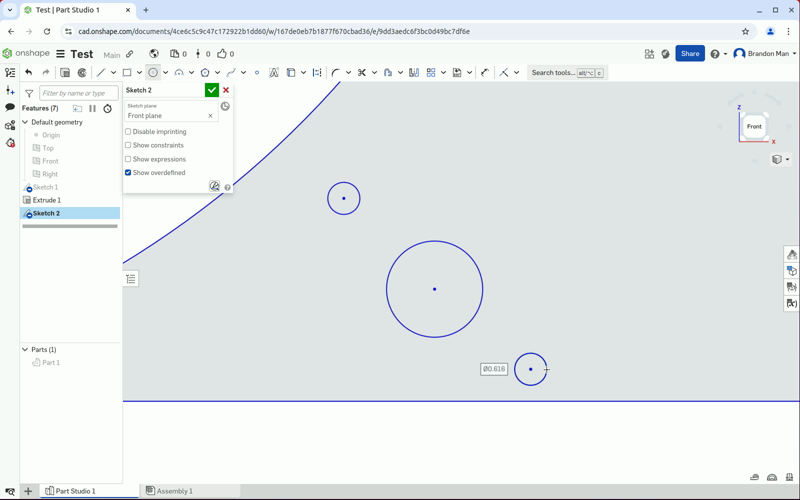
scroll(-6)
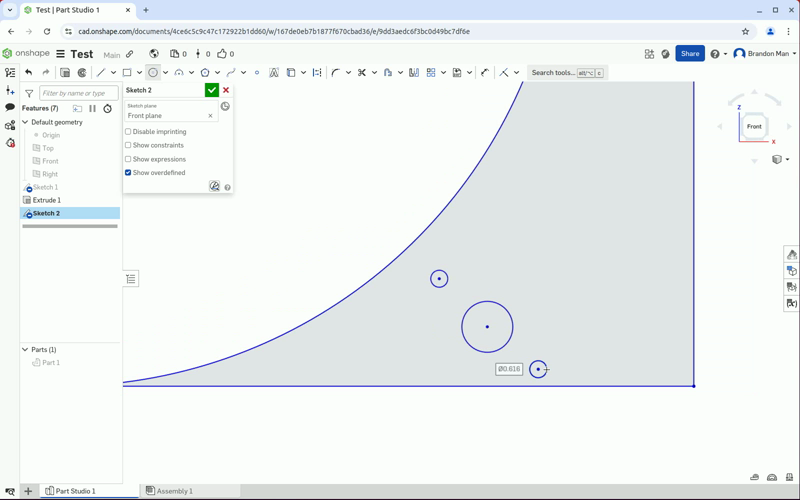
scroll(-6)
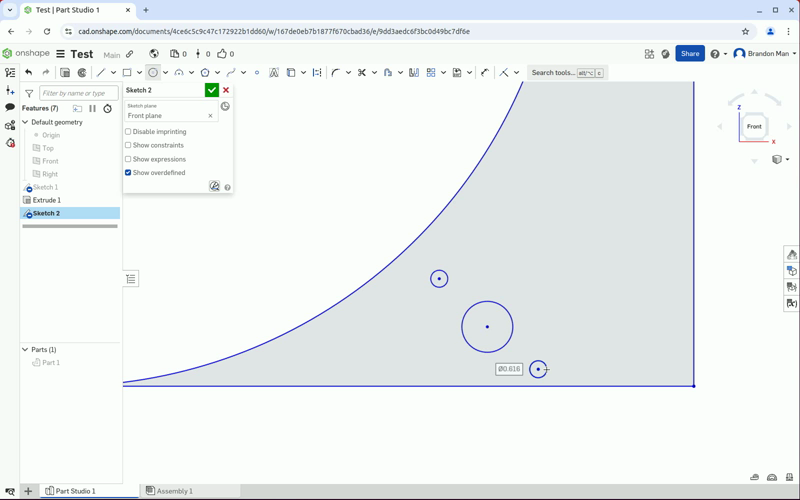
scroll(-6)
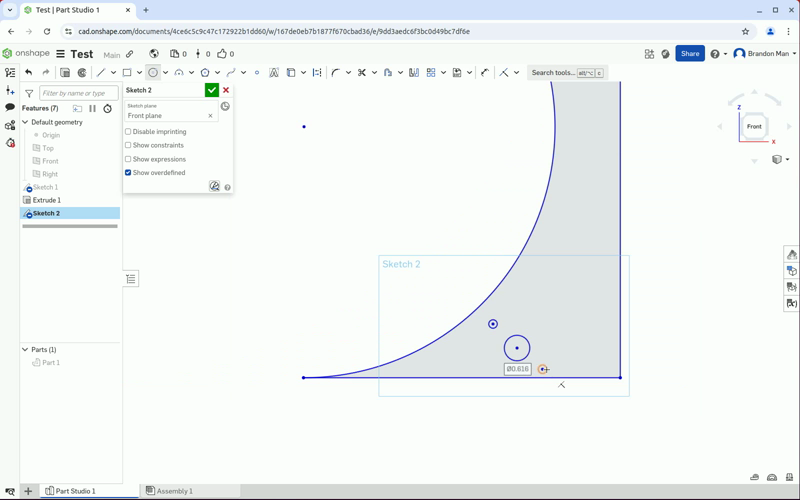
scroll(-6)
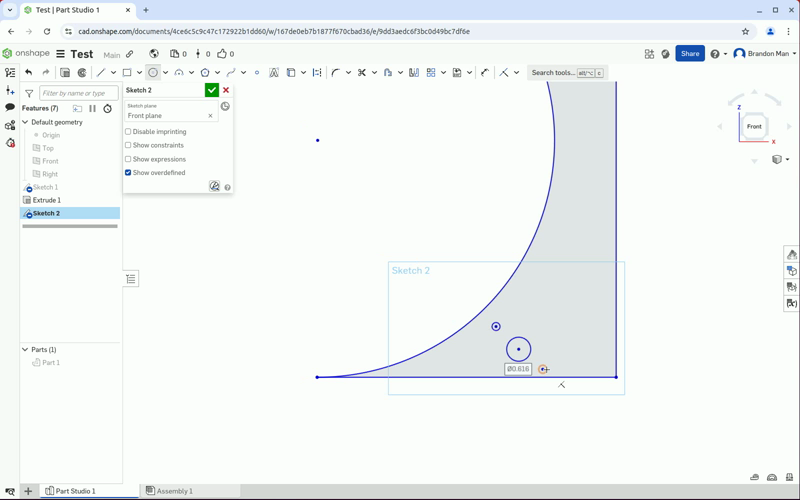
scroll(-6)
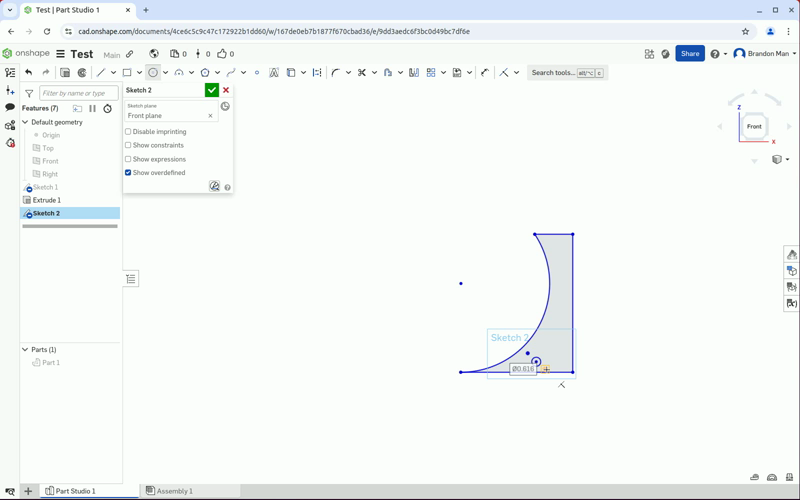
key(esc)
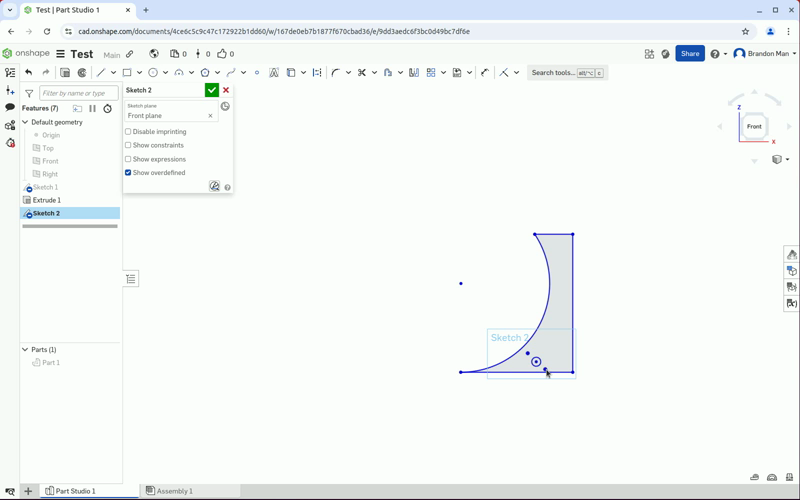
key(c)
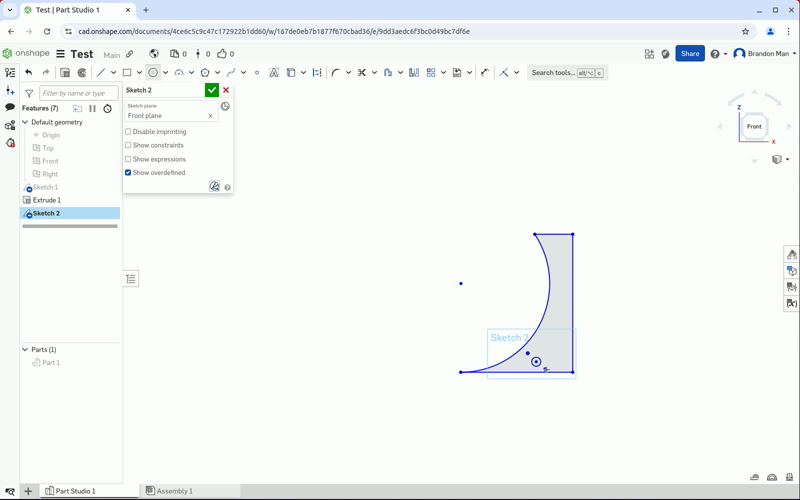
key_down(shift)
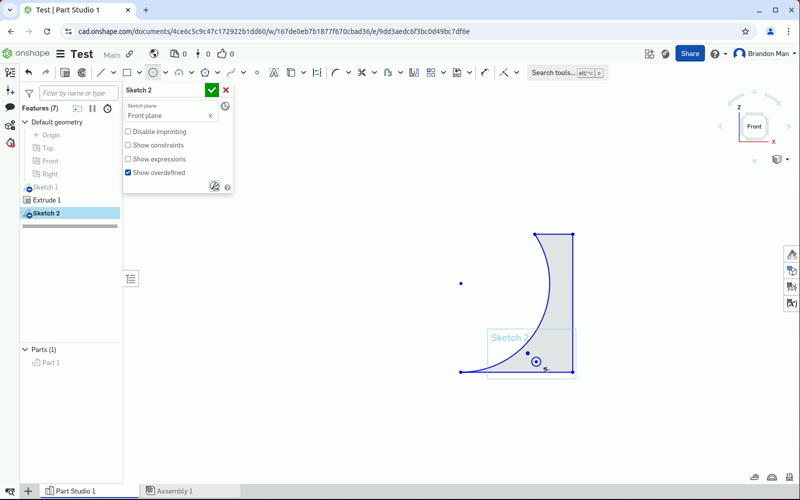
mouse_move(564, 335)
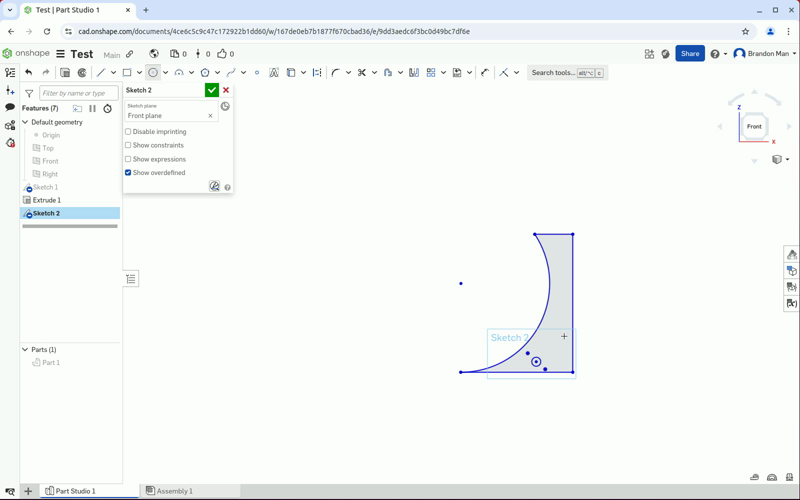
click(564, 335)
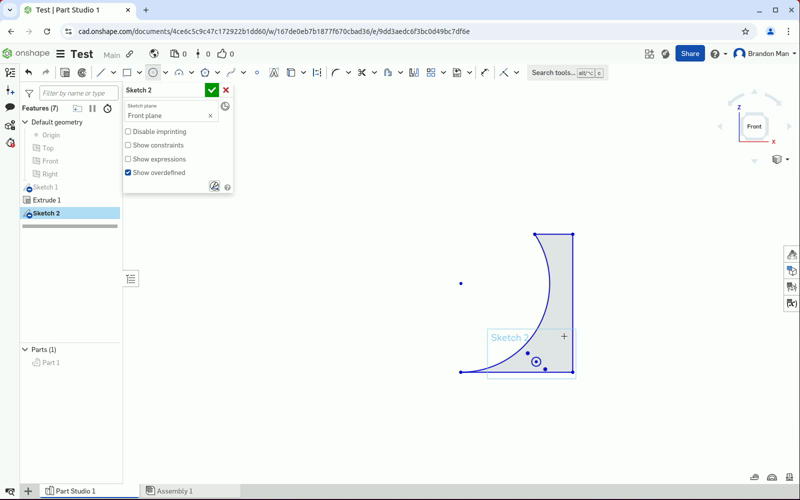
key_up(shift)
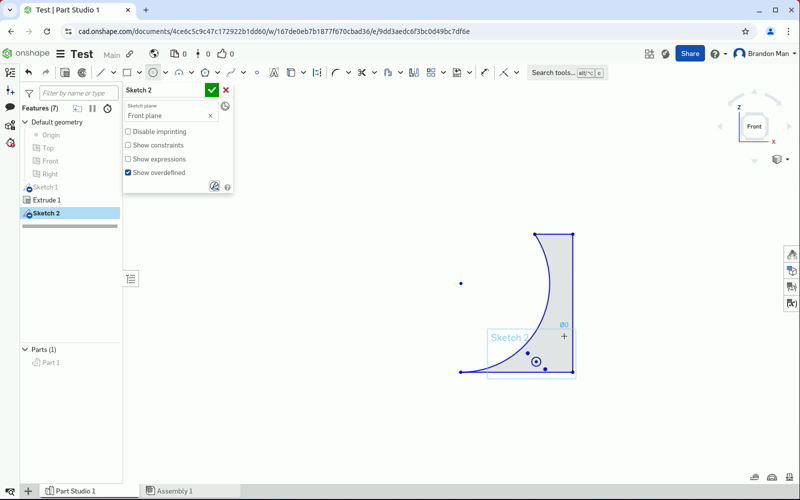
mouse_move(565, 335)
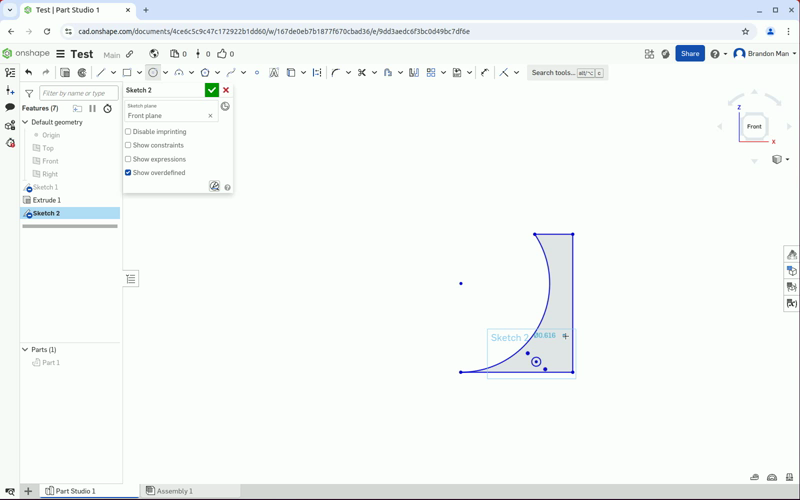
scroll(6)
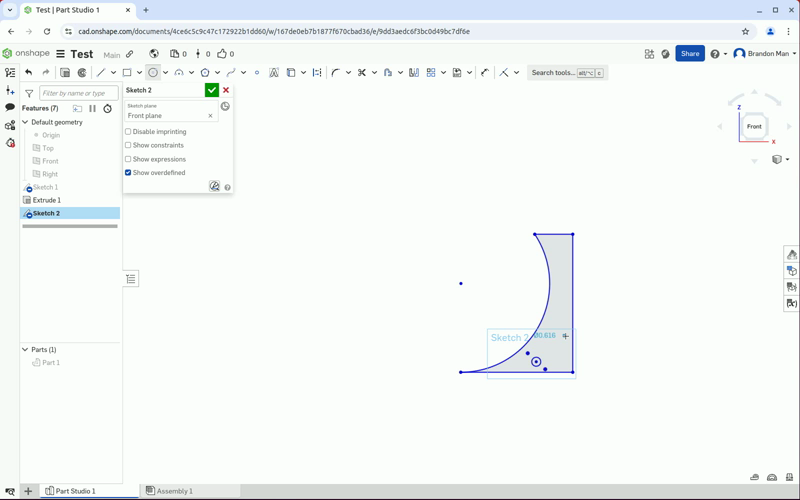
scroll(6)
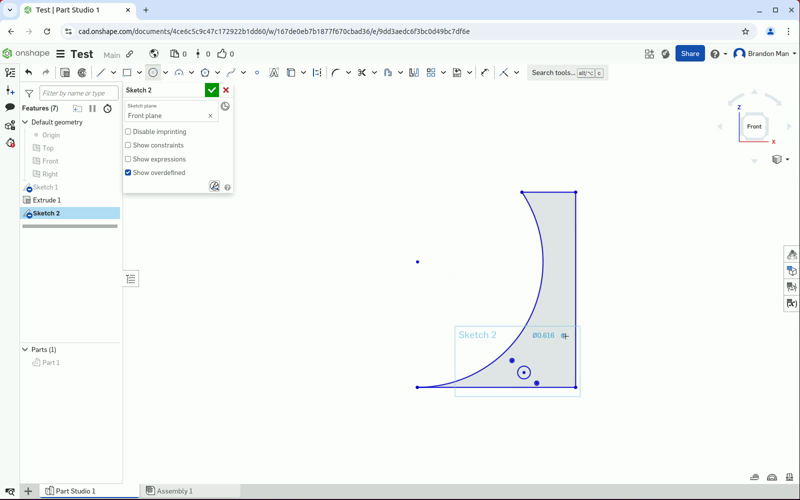
scroll(6)
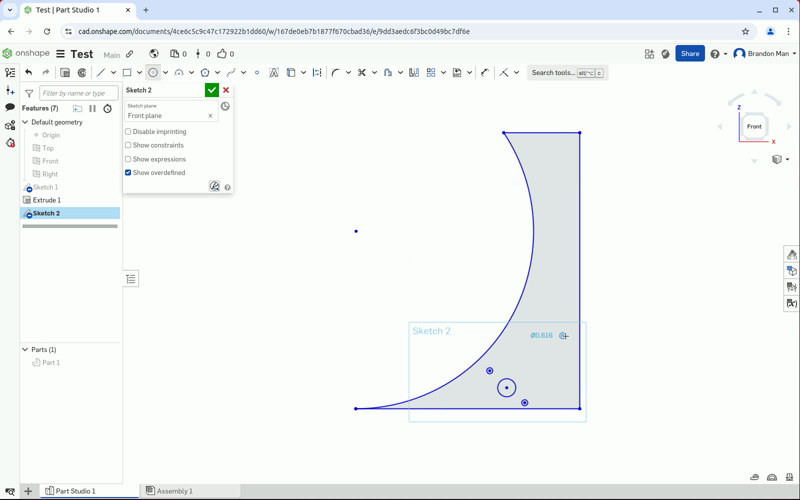
scroll(6)
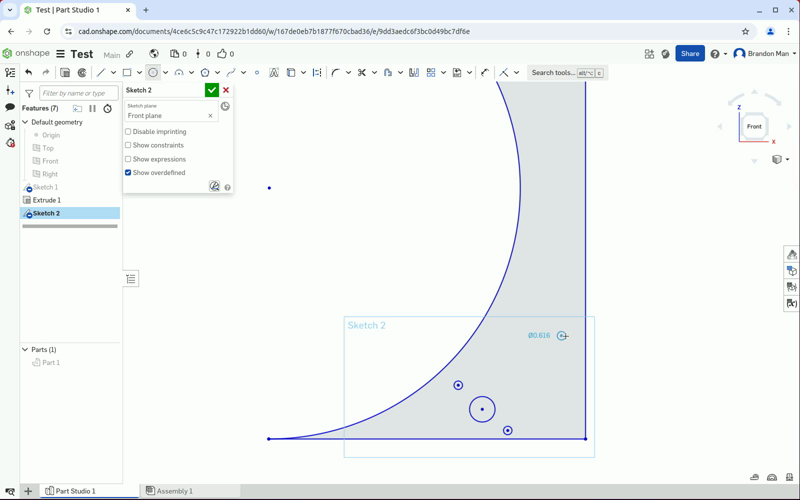
scroll(6)
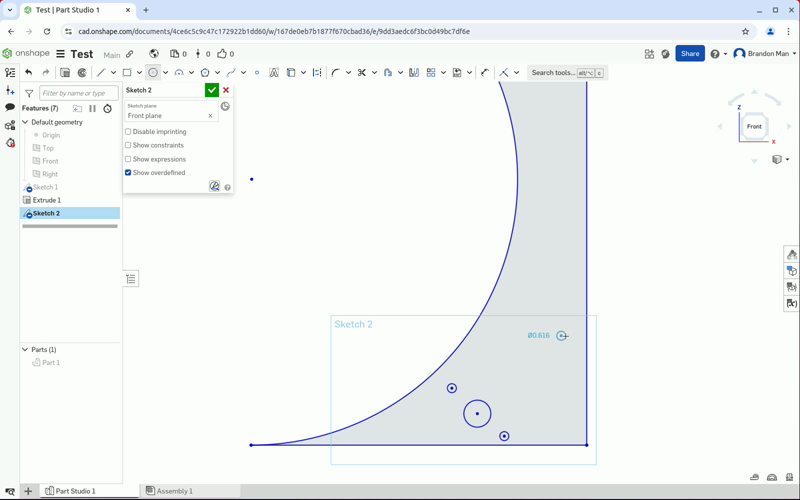
scroll(6)
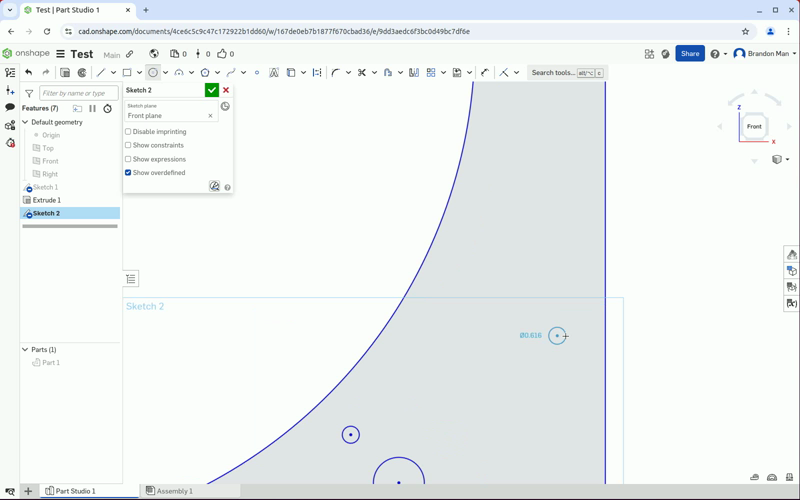
scroll(6)
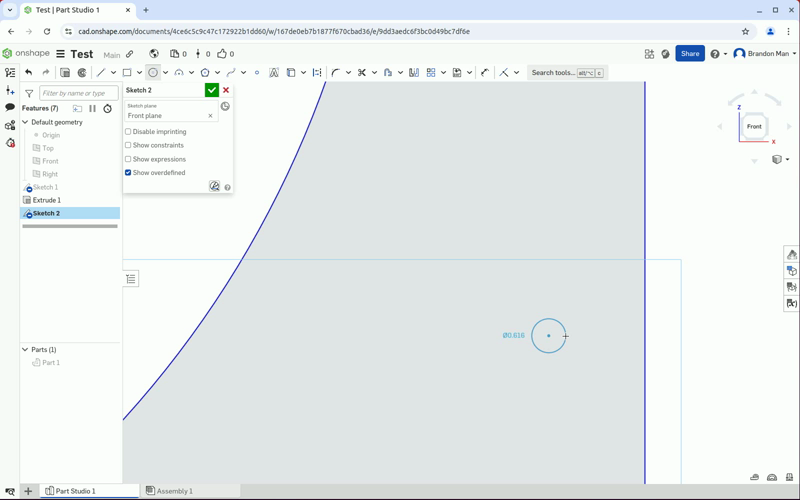
click(565, 335)
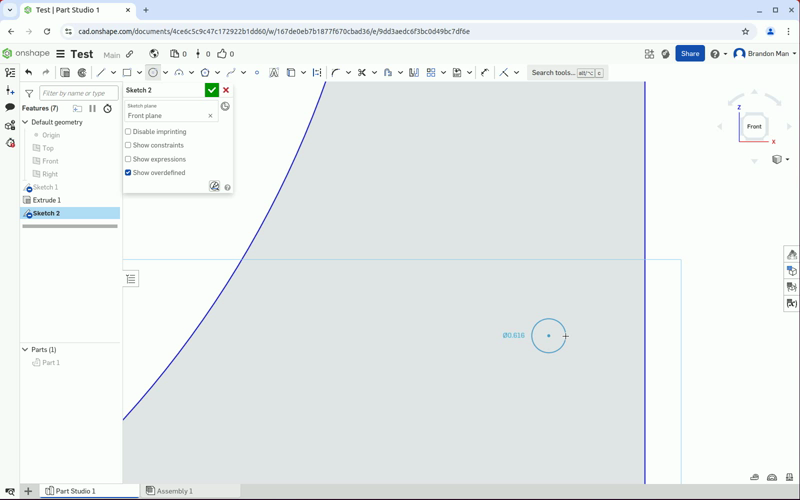
scroll(-6)
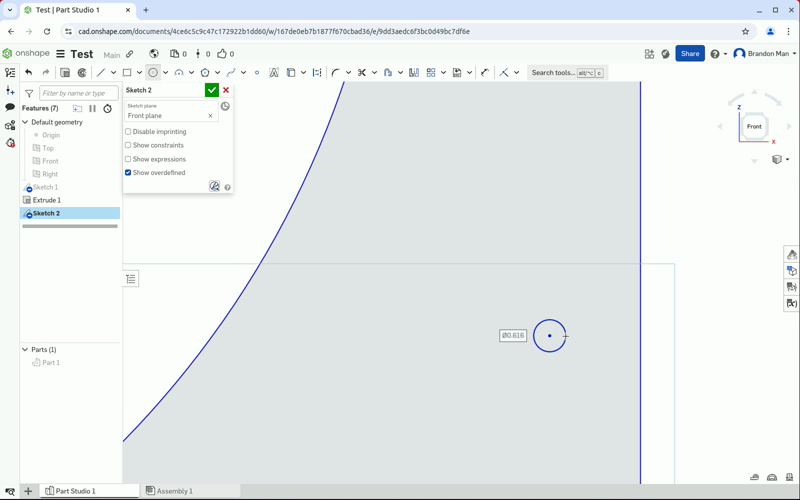
scroll(-6)
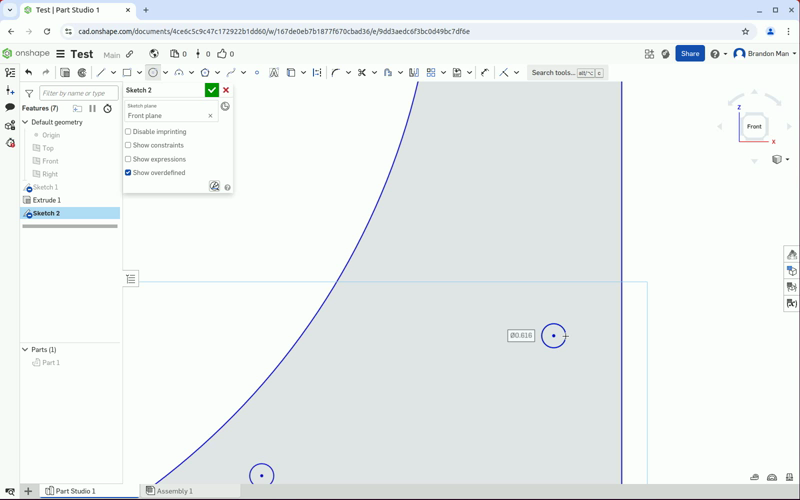
scroll(-6)
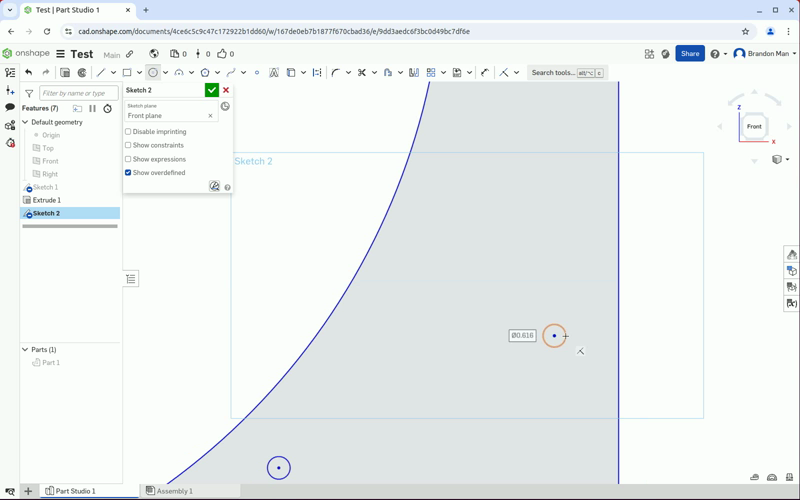
scroll(-6)
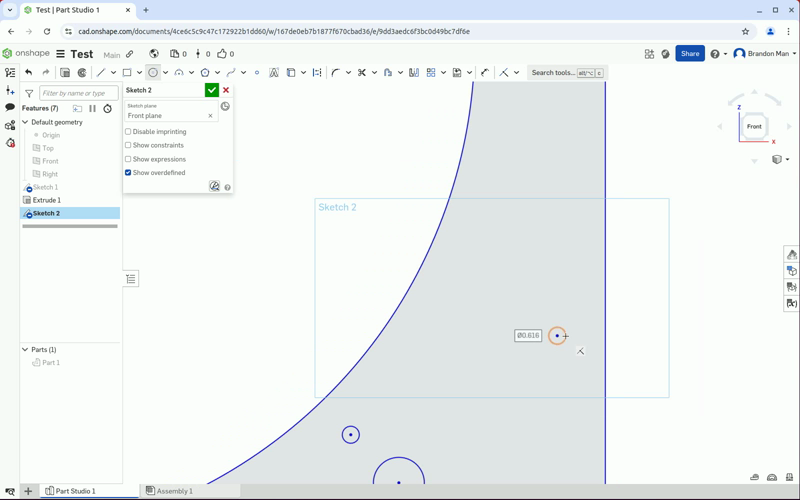
scroll(-6)
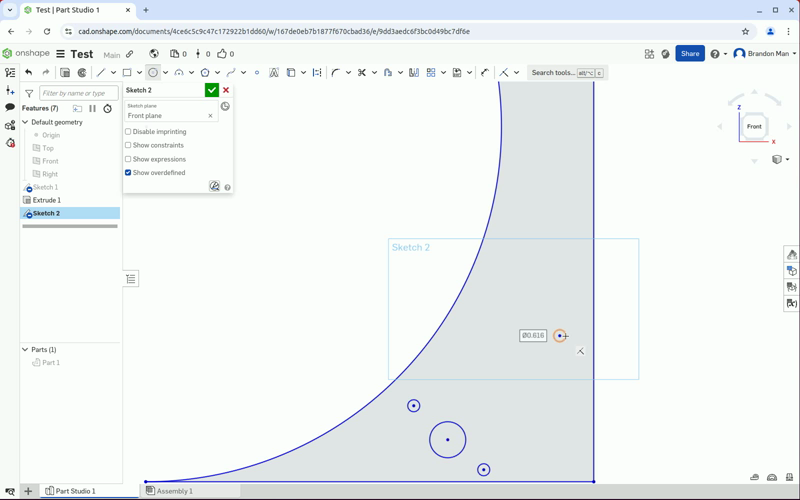
scroll(-6)
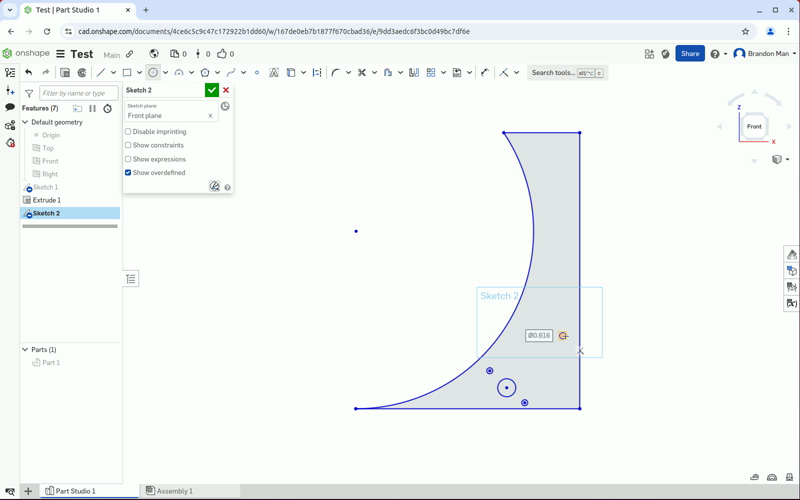
scroll(-6)
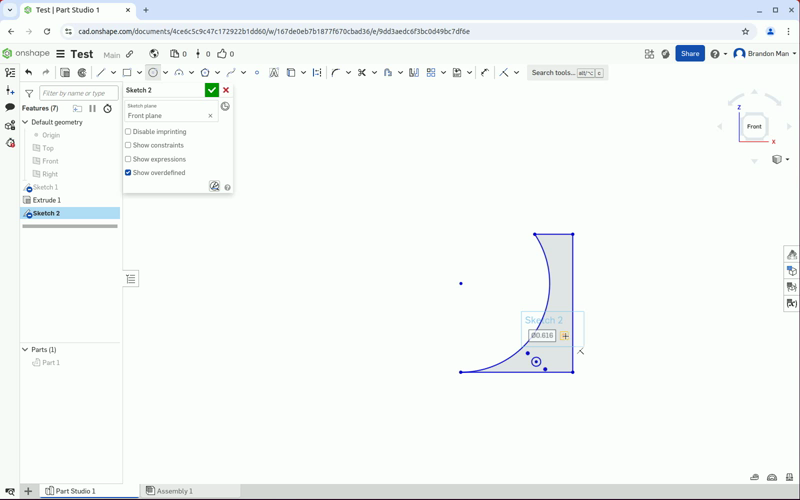
key(esc)
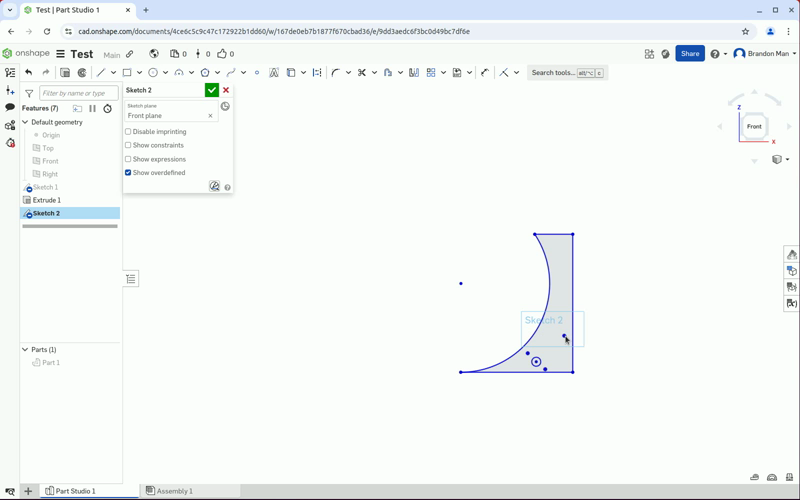
key(c)
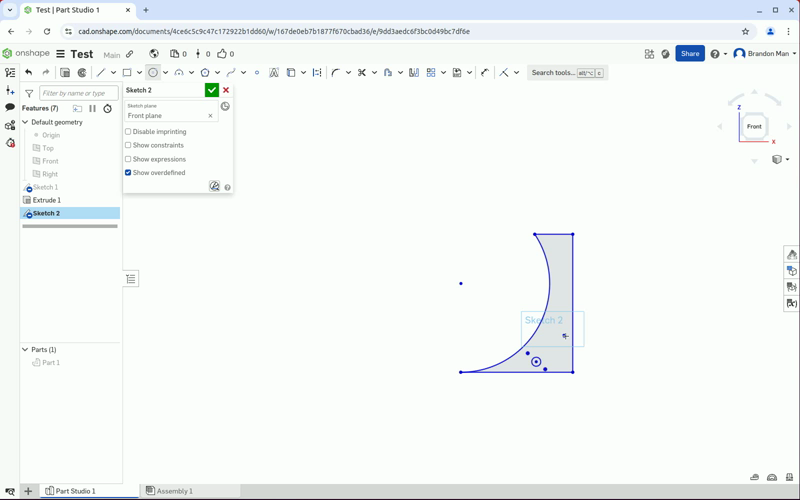
key_down(shift)
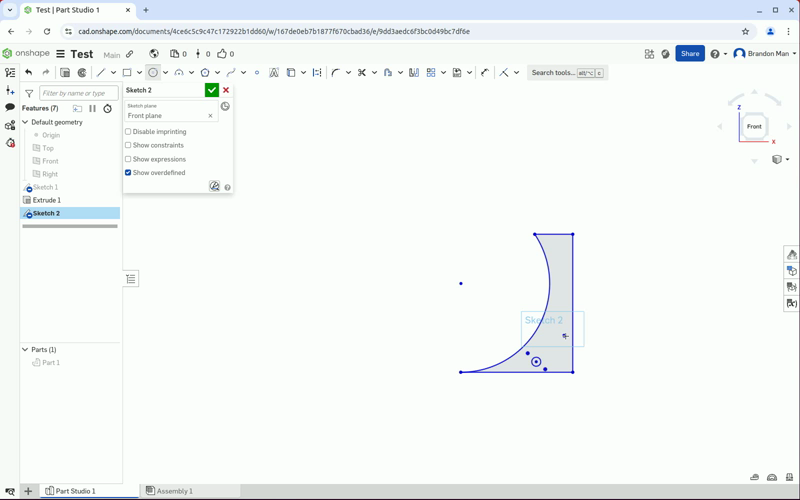
mouse_move(564, 270)
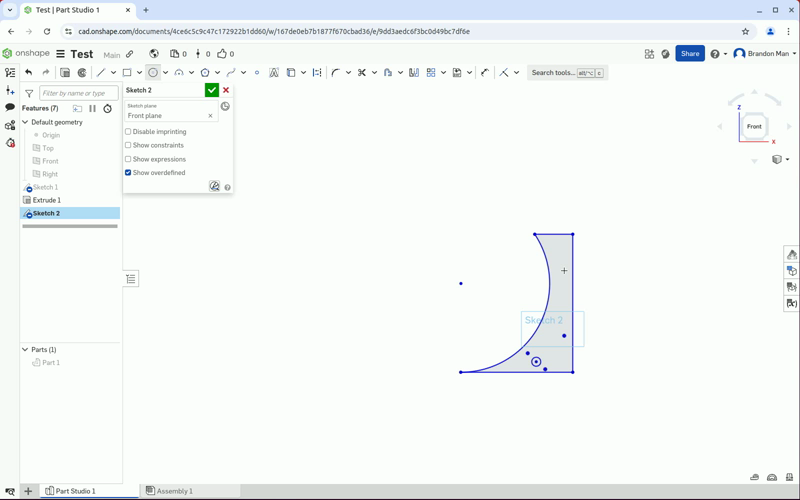
click(564, 270)
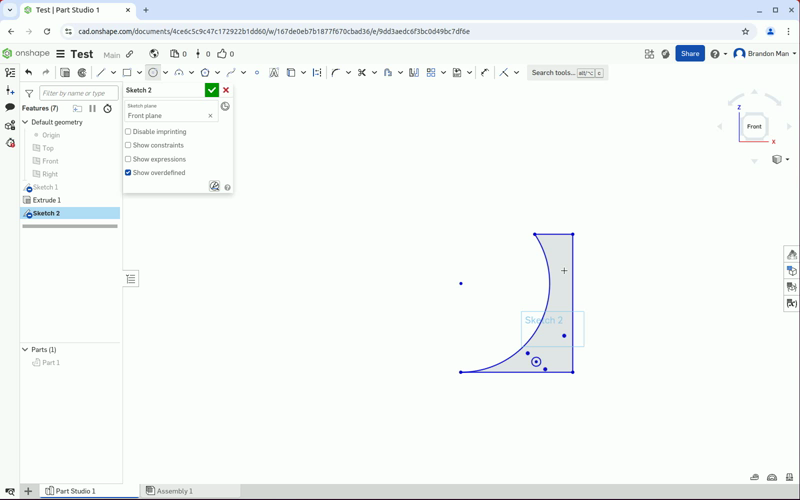
key_up(shift)
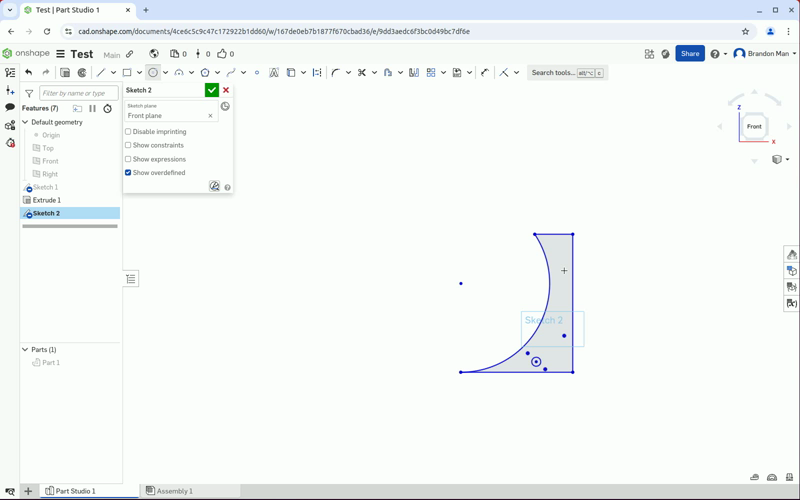
mouse_move(565, 270)
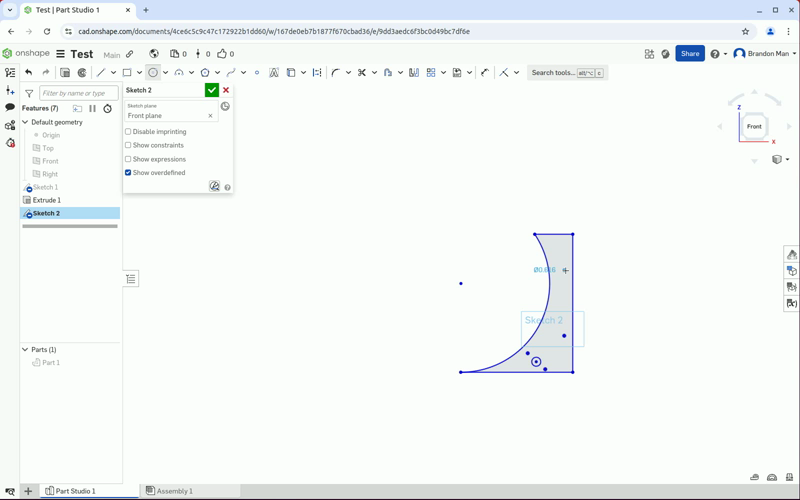
scroll(6)
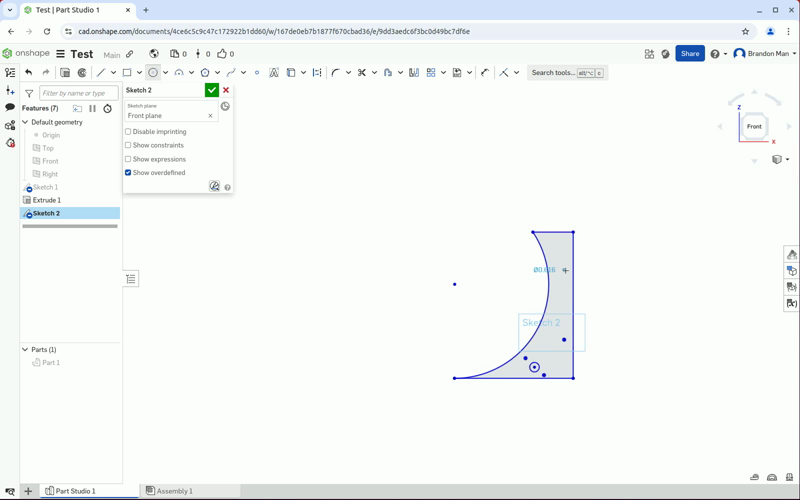
scroll(6)
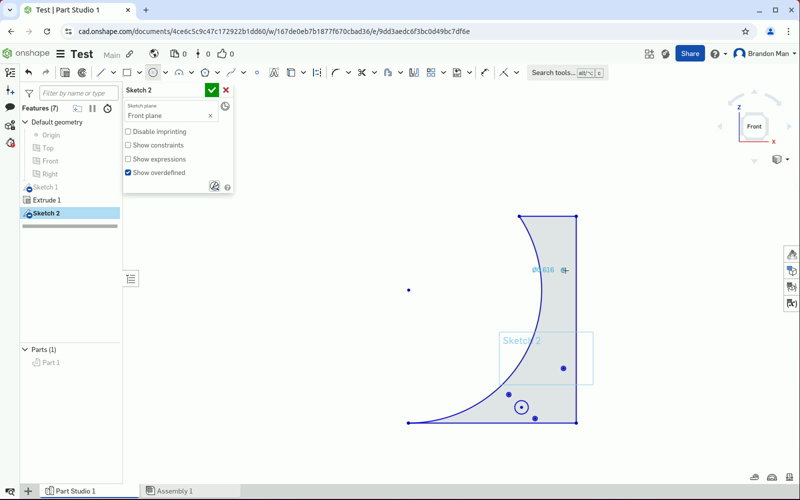
scroll(6)
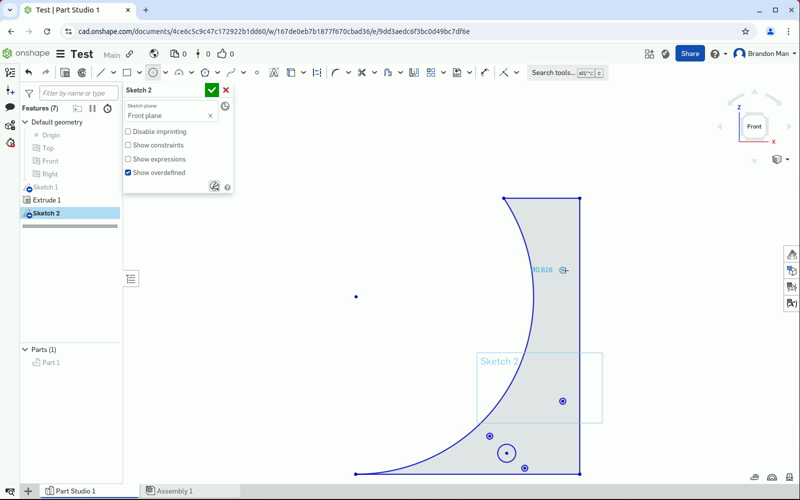
scroll(6)
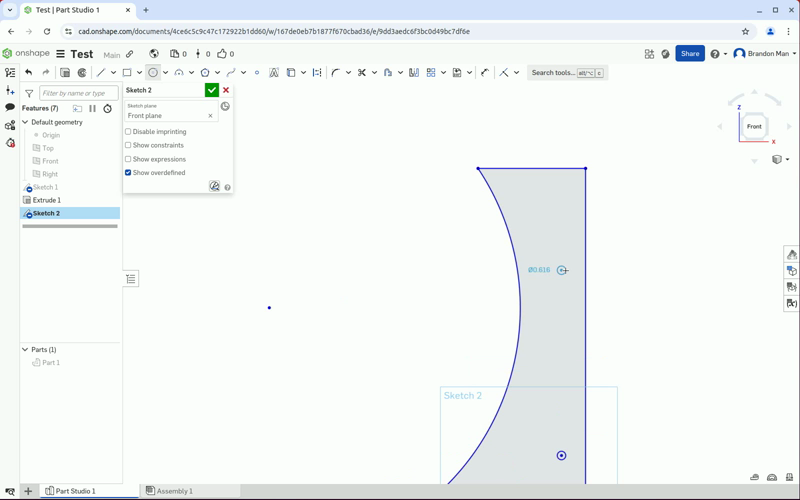
scroll(6)
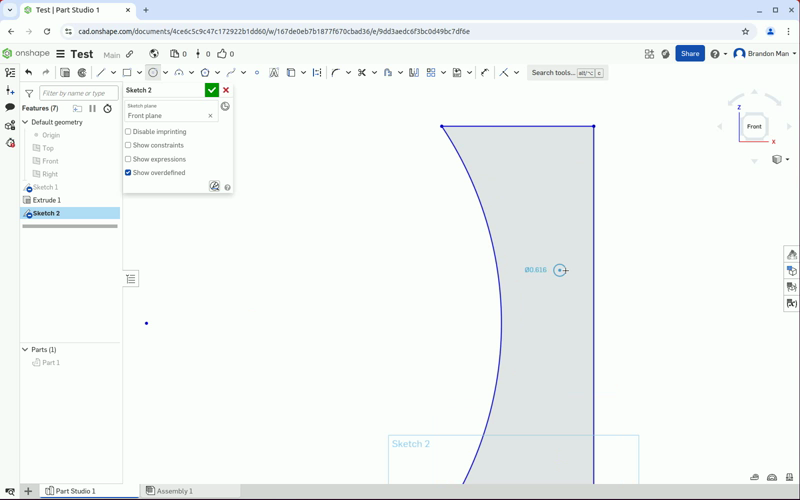
scroll(6)
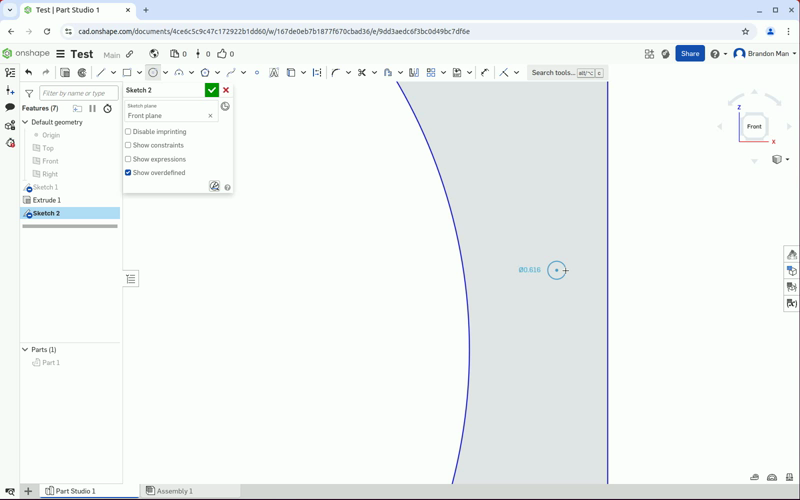
scroll(6)
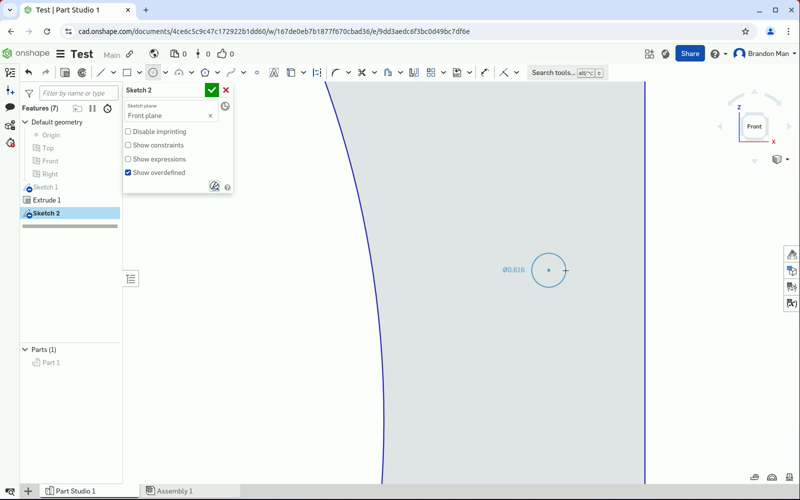
click(565, 270)
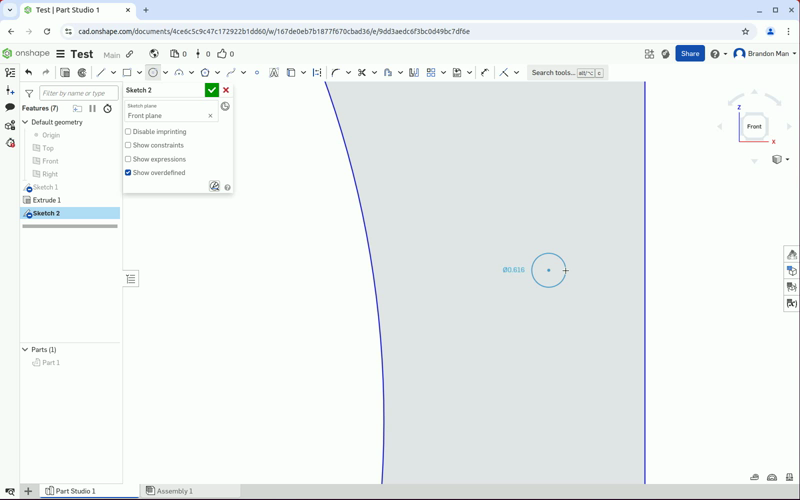
scroll(-6)
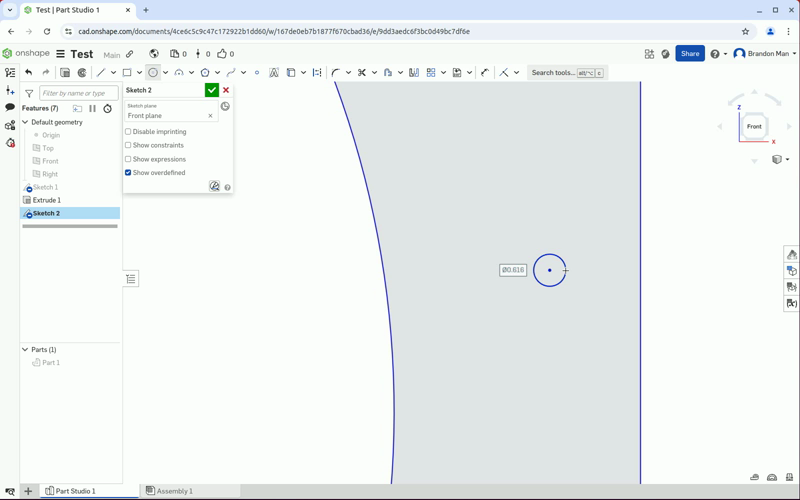
scroll(-6)
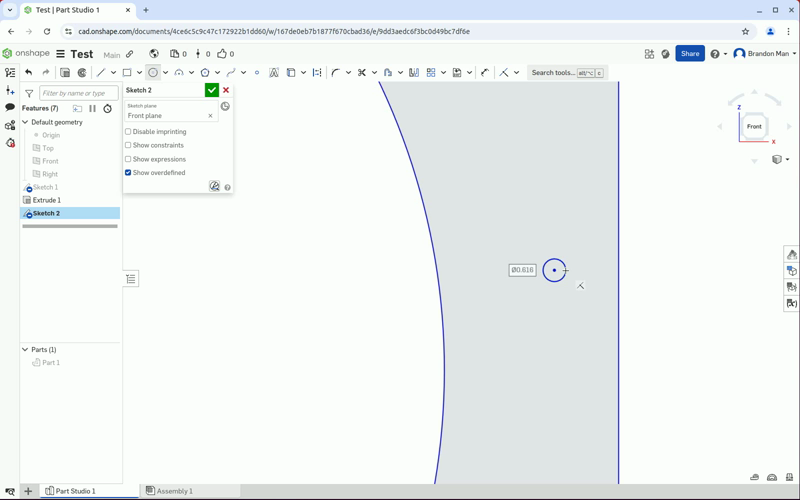
scroll(-6)
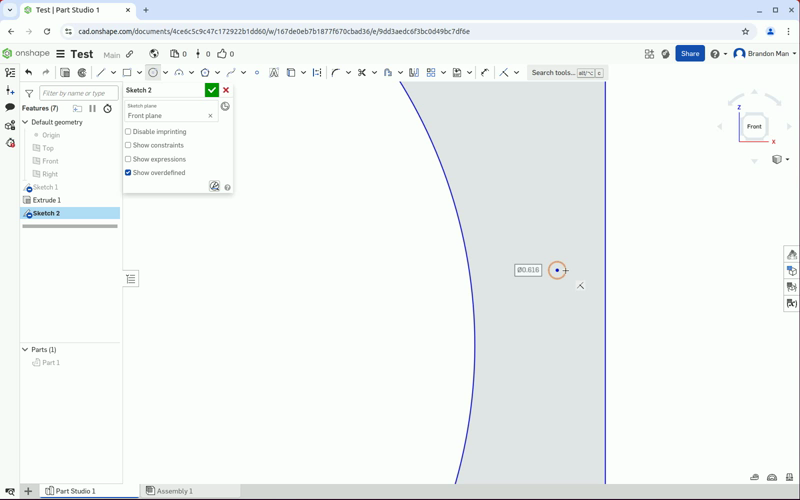
scroll(-6)
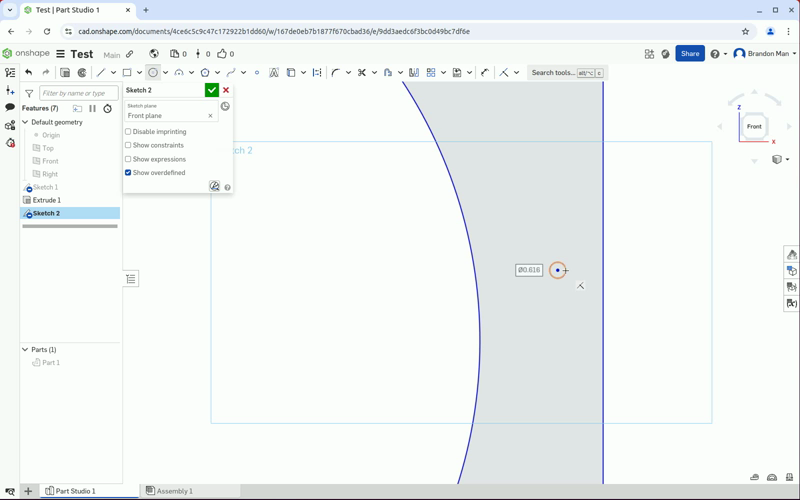
scroll(-6)
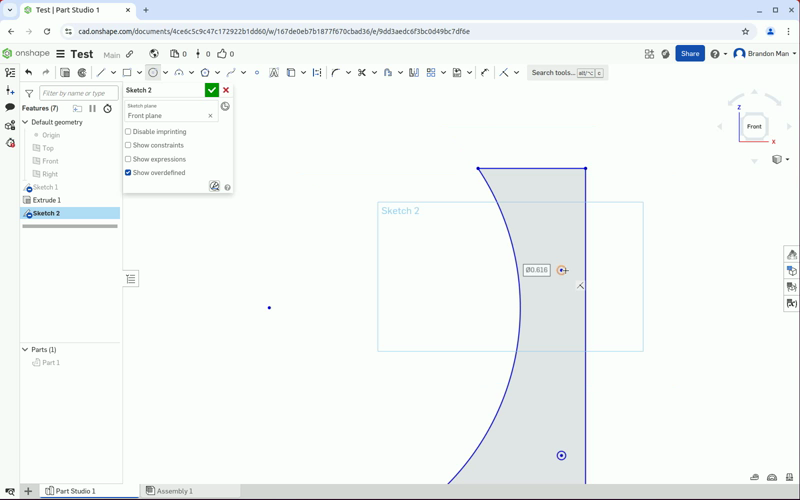
scroll(-6)
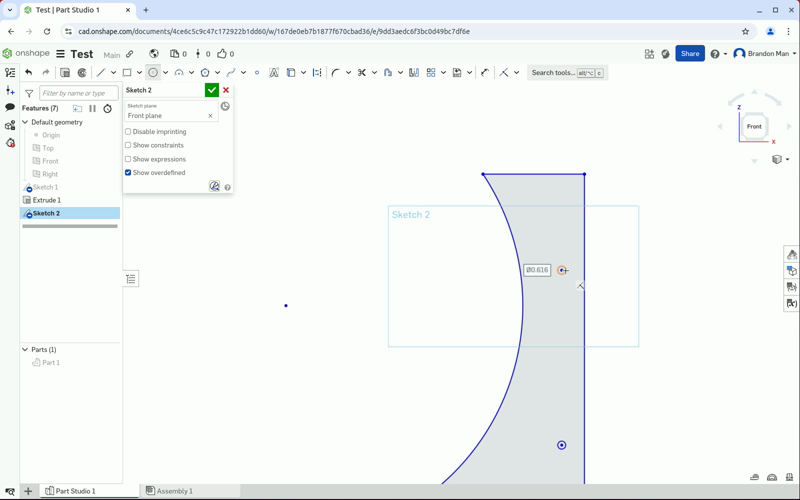
scroll(-6)
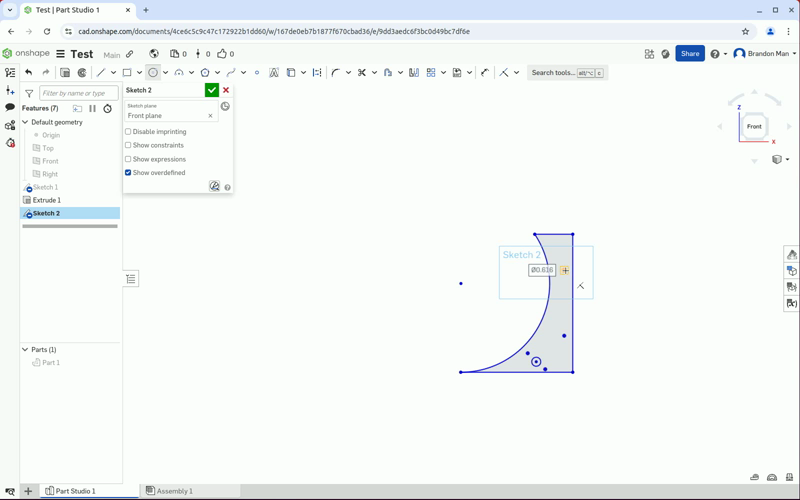
key(esc)
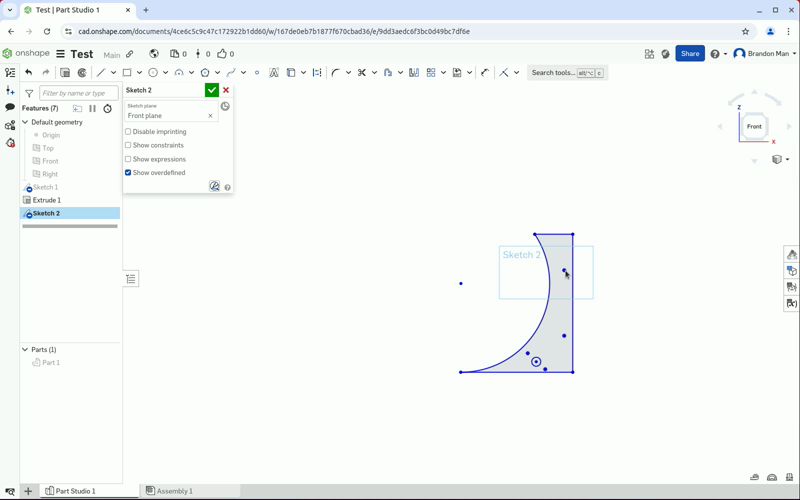
mouse_move(568, 342)
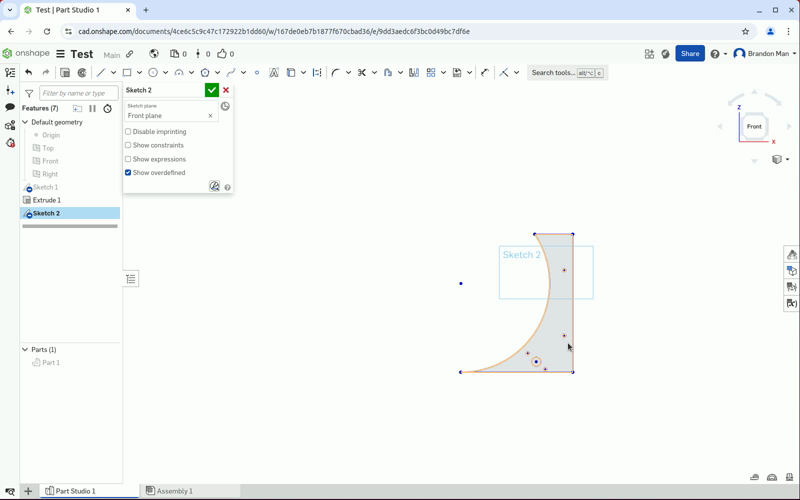
click(568, 342)
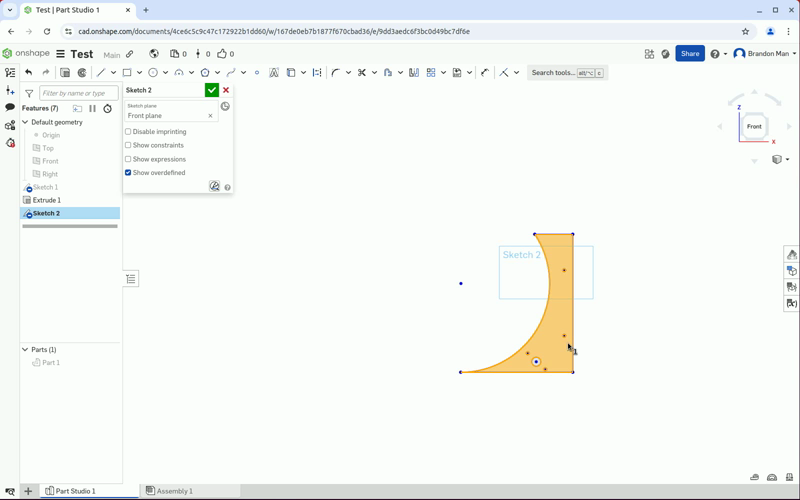
mouse_move(73, 352)
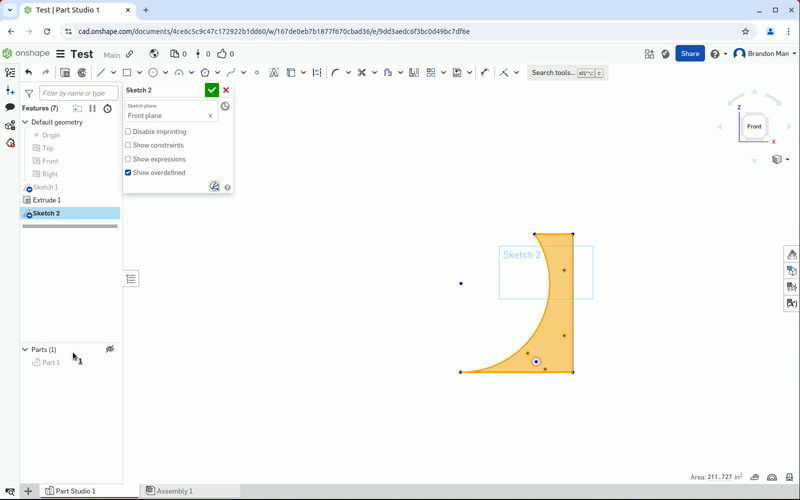
key(shift+y)
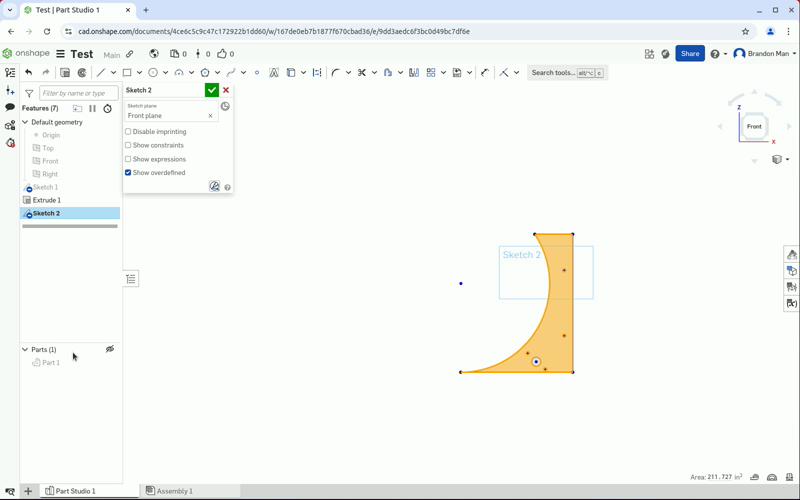
key(shift+e)
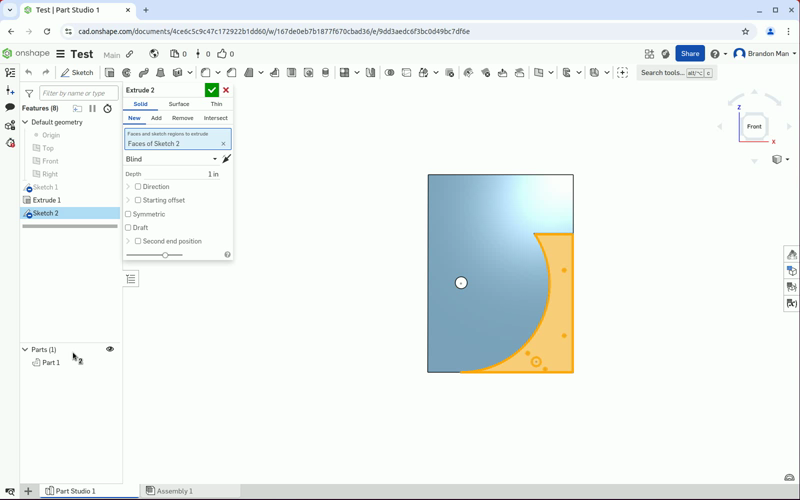
mouse_move(143, 106)
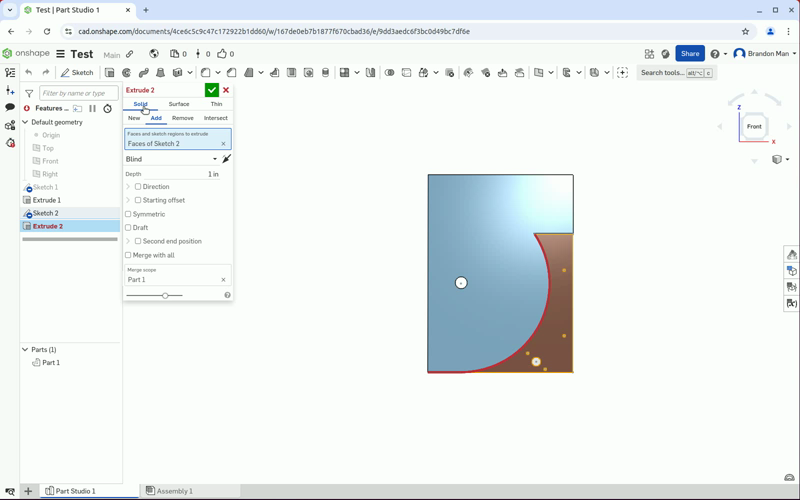
click(143, 106)
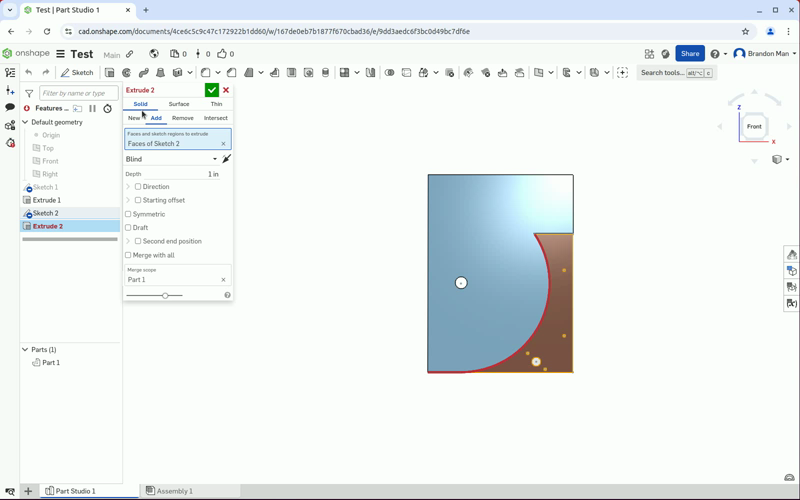
mouse_move(137, 120)
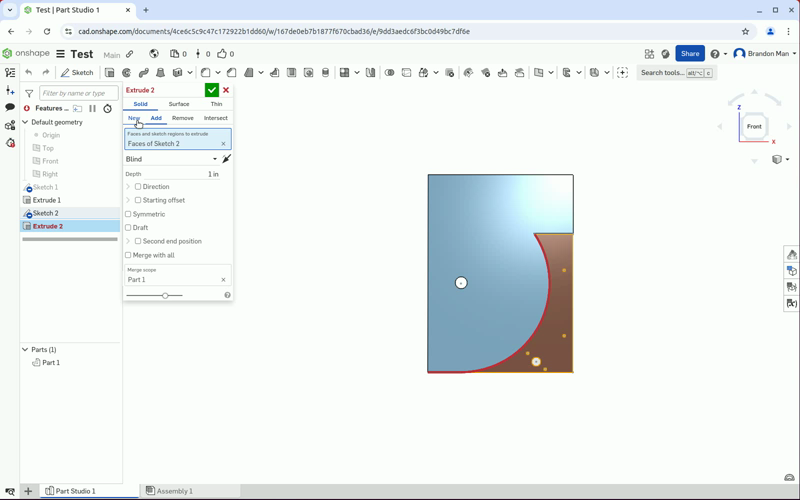
click(137, 120)
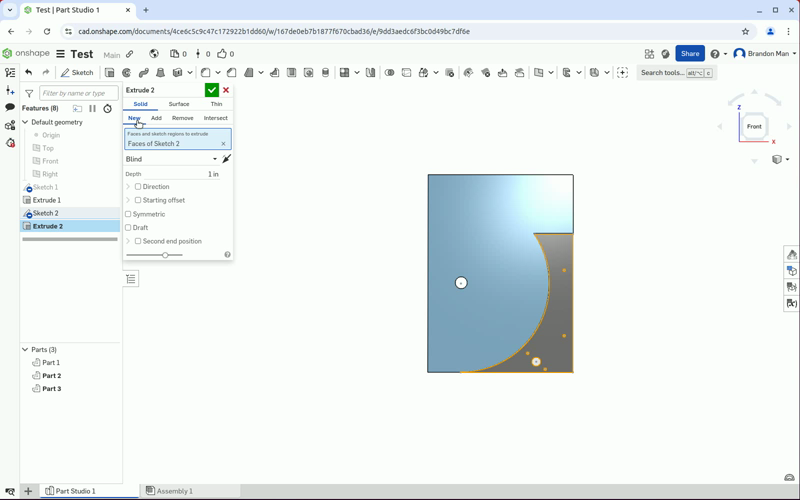
key(tab, 4)
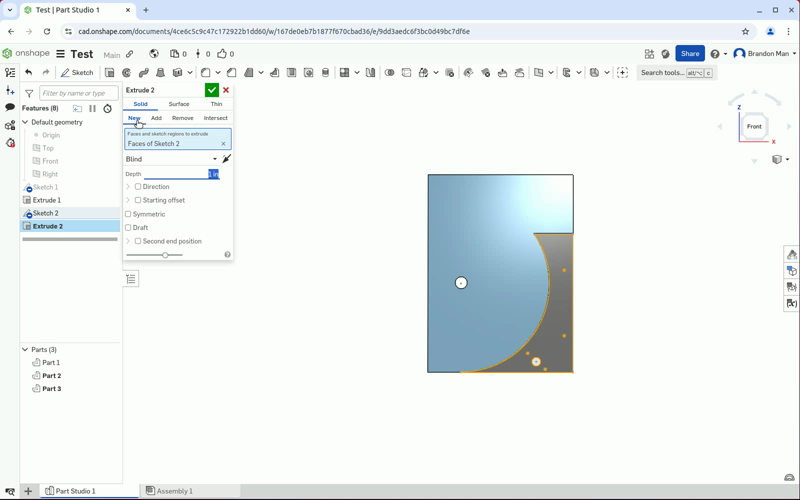
text(0.481)
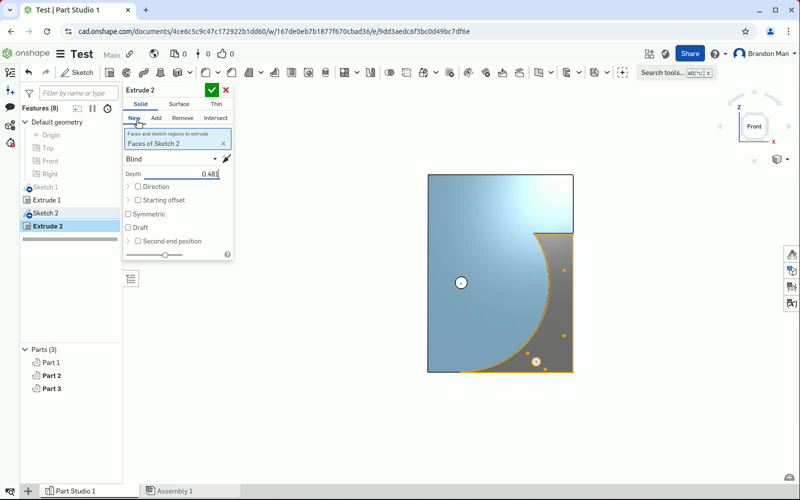
key(enter)
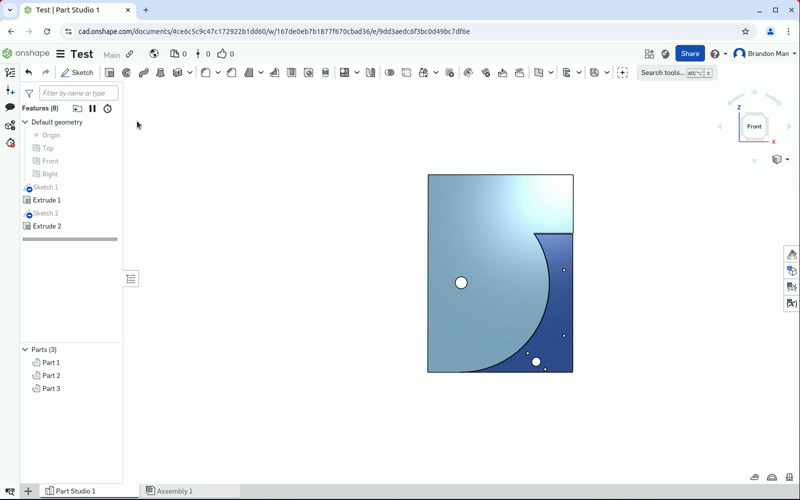
key(shift+h)
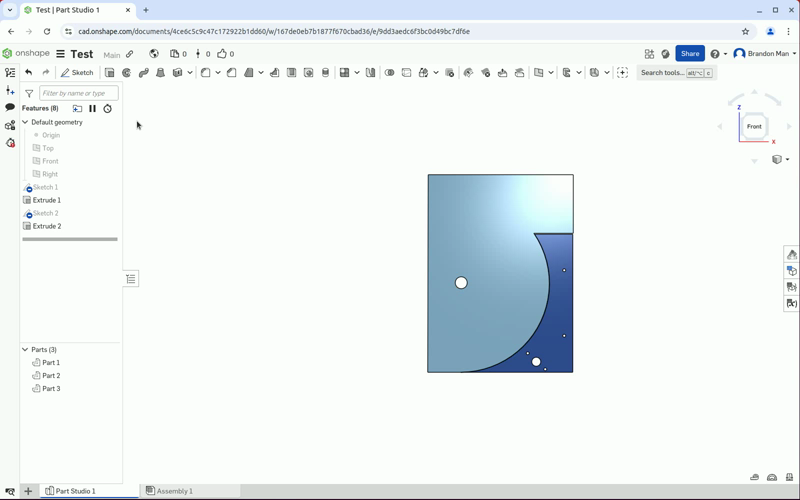
key(shift+h)
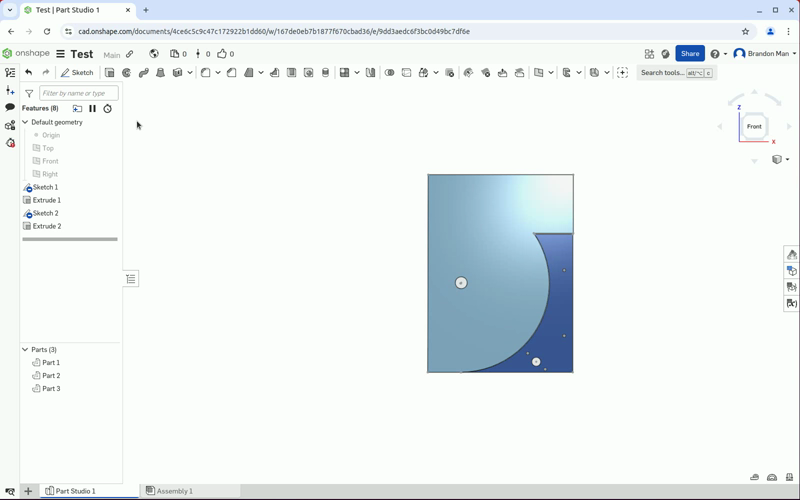
key(shift+7)
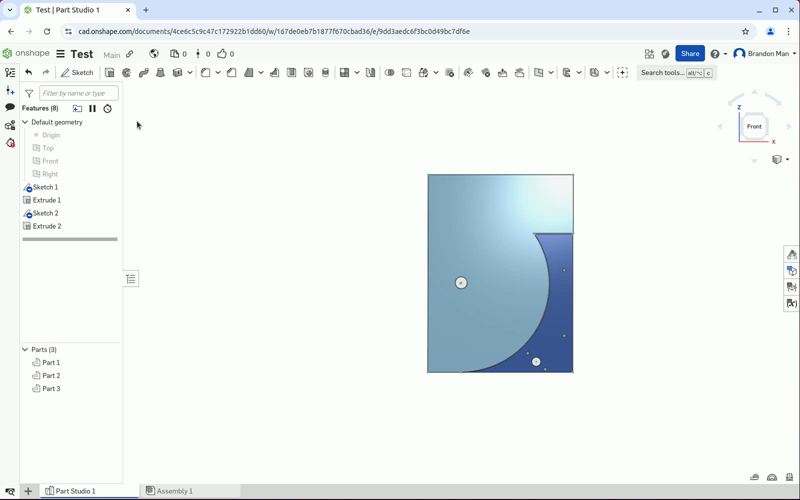
key(left, 2)
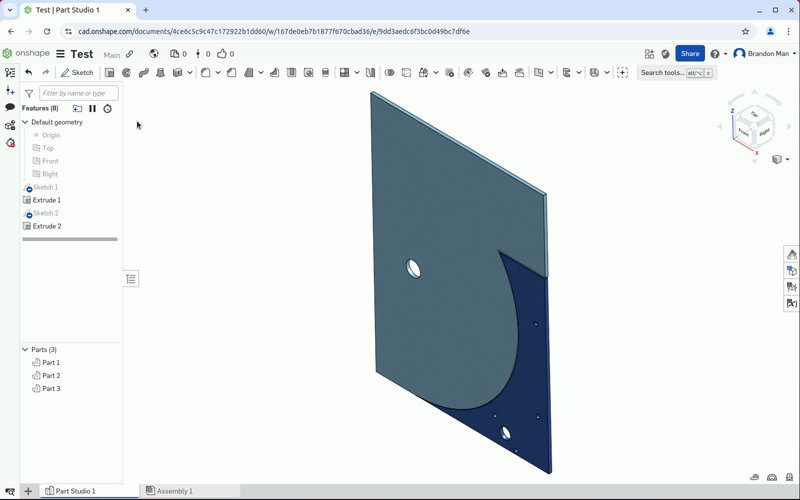
key(down, 2)
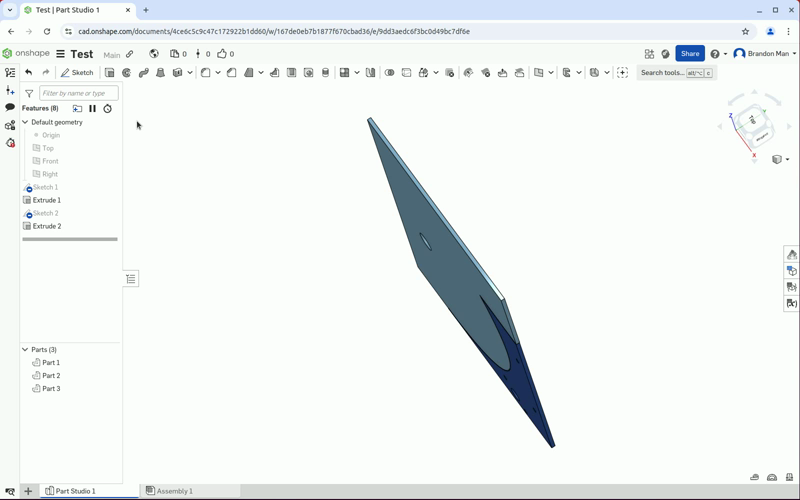
key(up, 2)
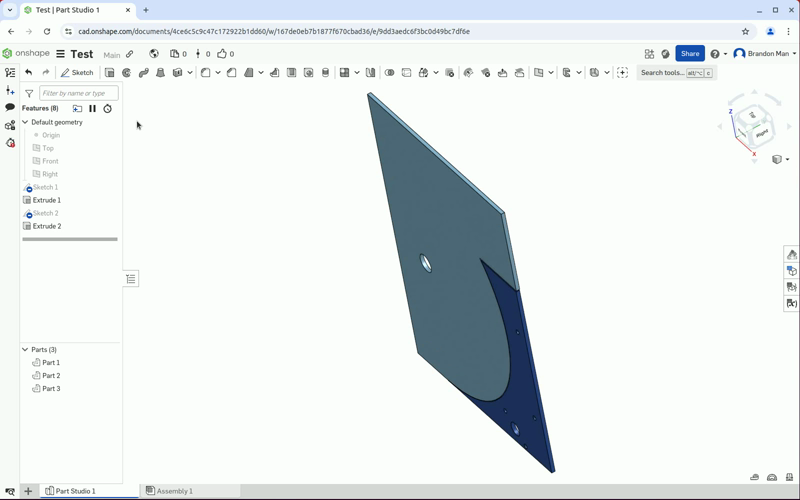
key(right, 2)
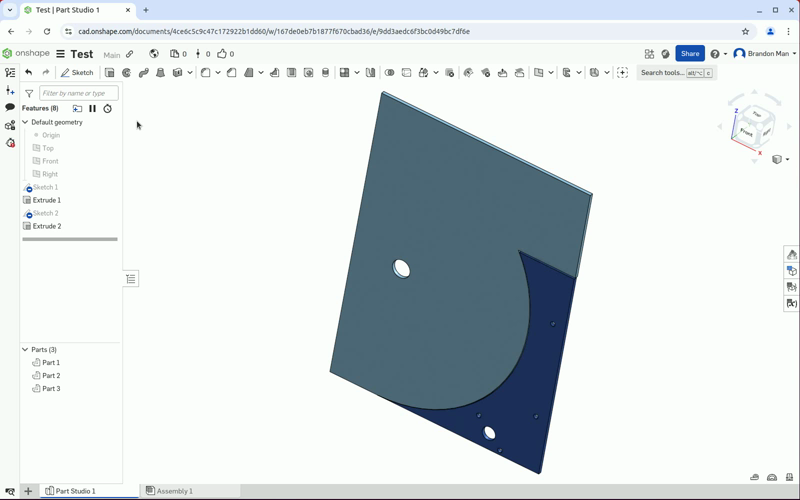
mouse_move(73, 189)
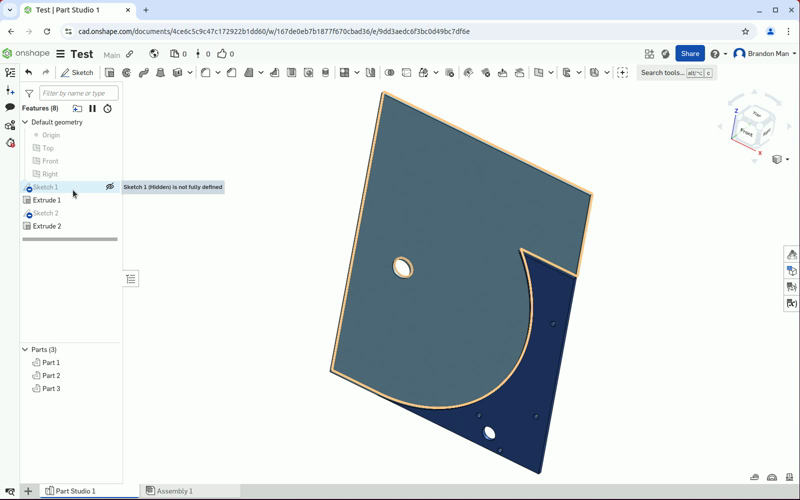
click(73, 189)